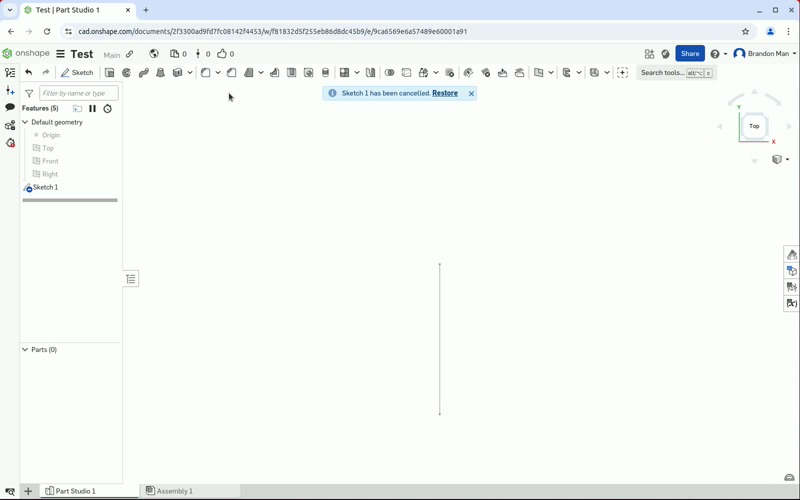
key(shift+h)
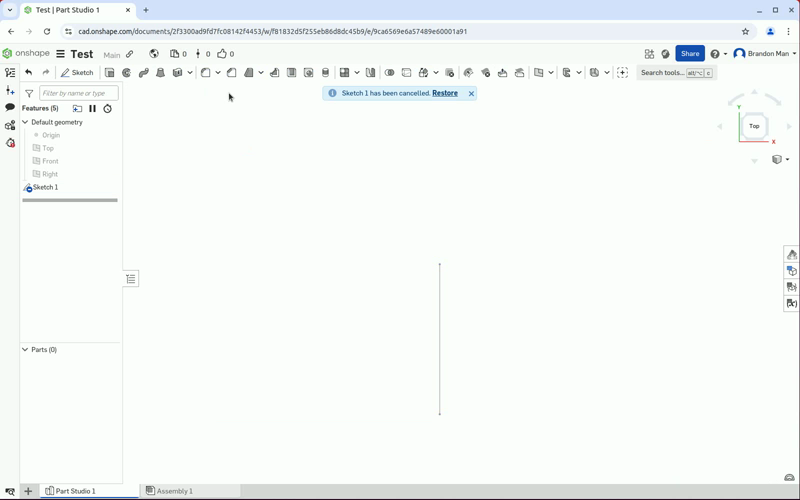
key(shift+s)
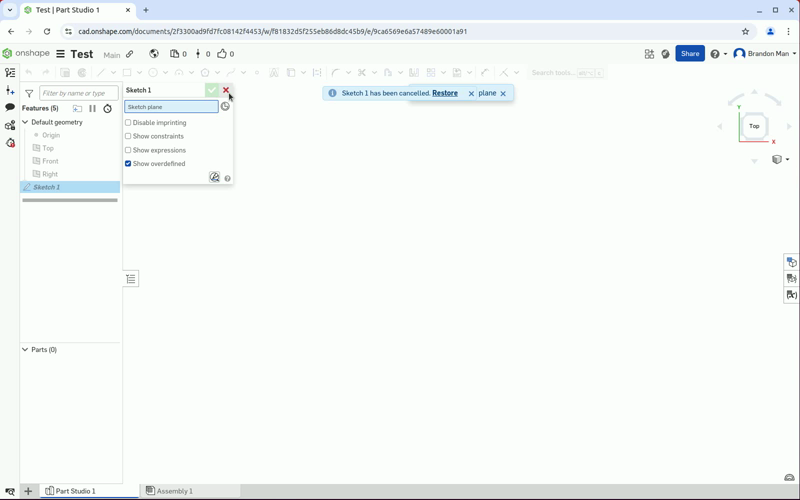
mouse_move(73, 150)
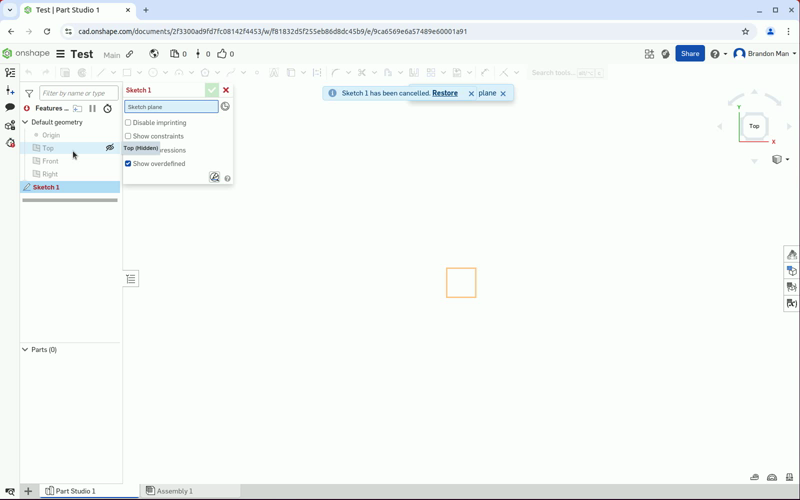
click(73, 150)
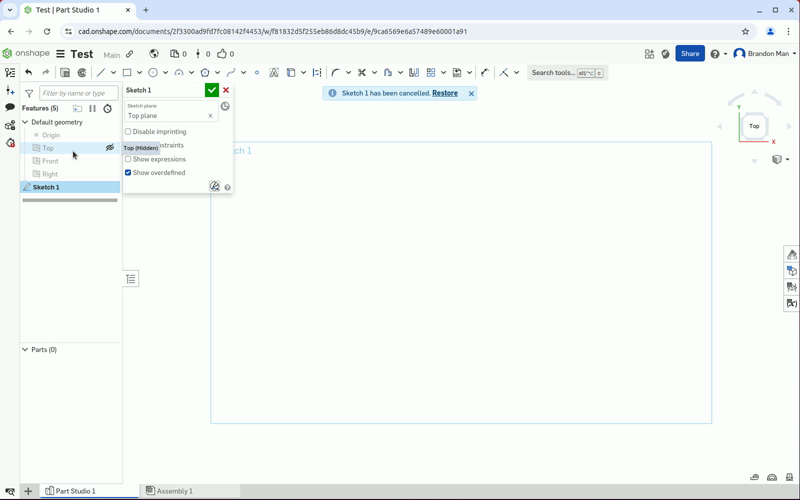
mouse_move(73, 352)
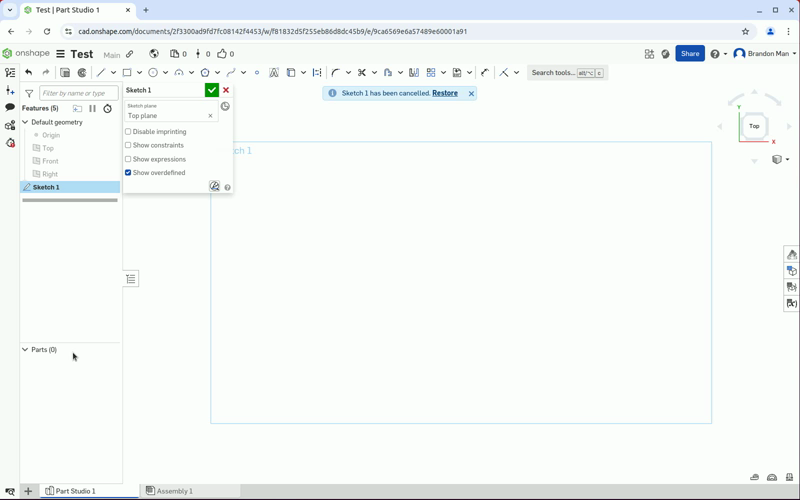
key(y)
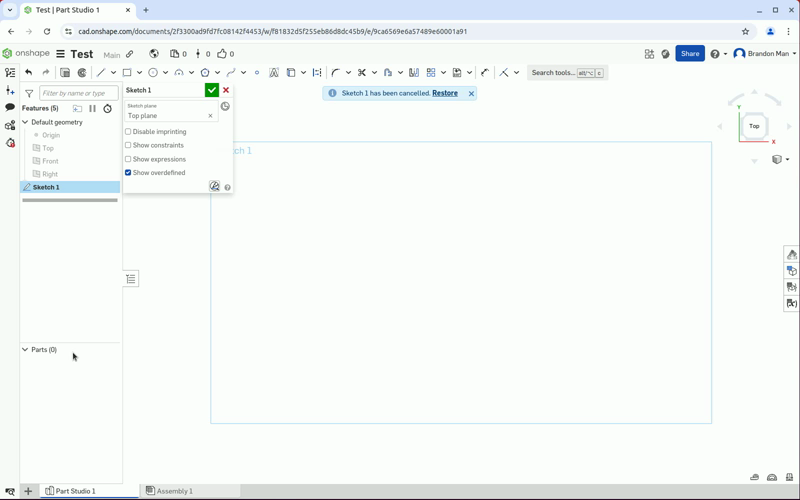
key(l)
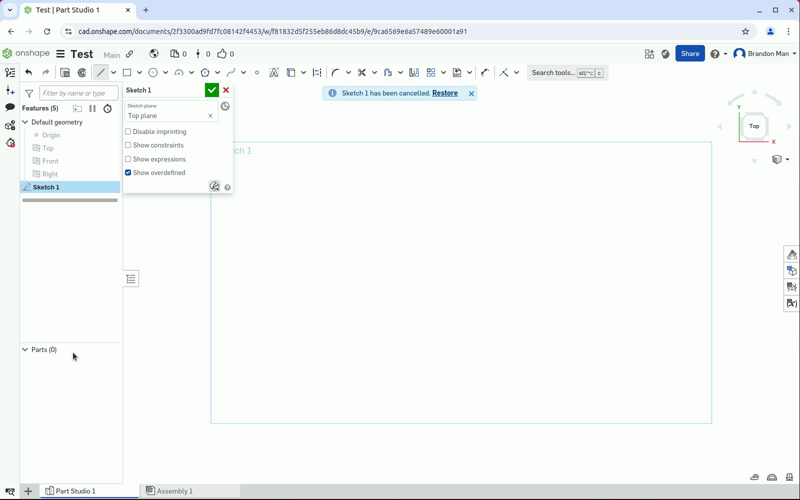
key_down(shift)
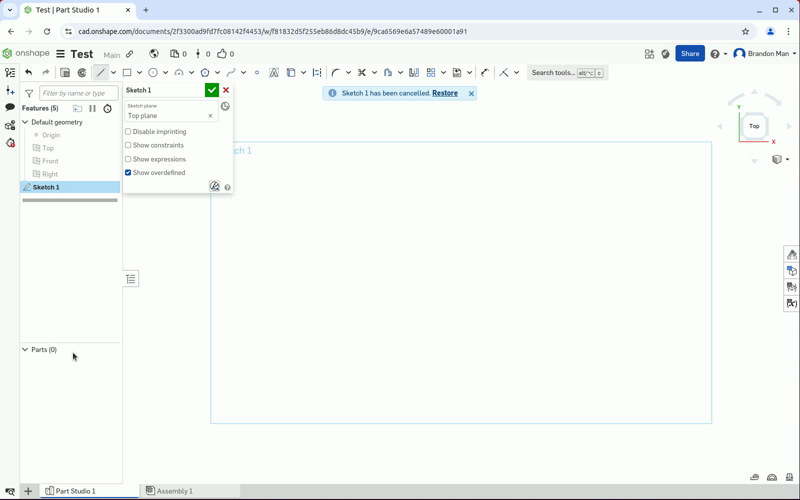
mouse_move(365, 308)
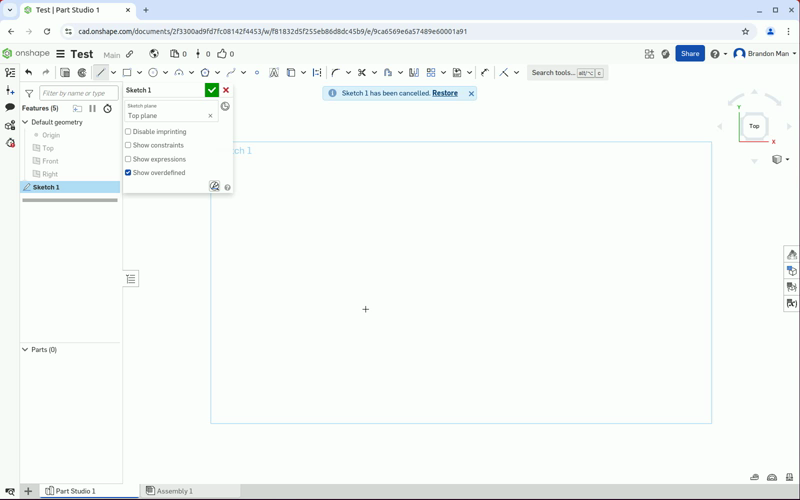
click(365, 308)
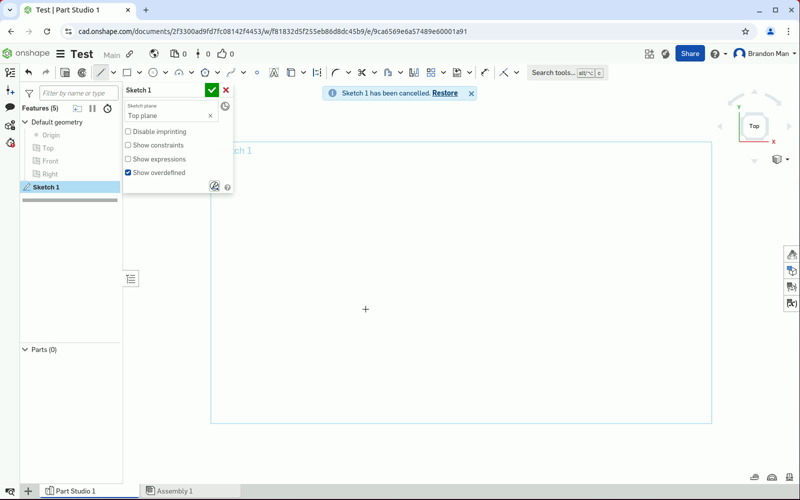
key_up(shift)
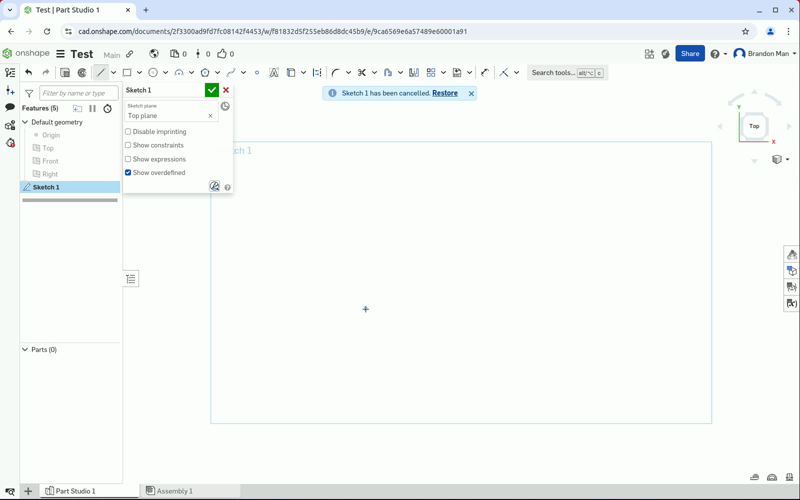
key_down(shift)
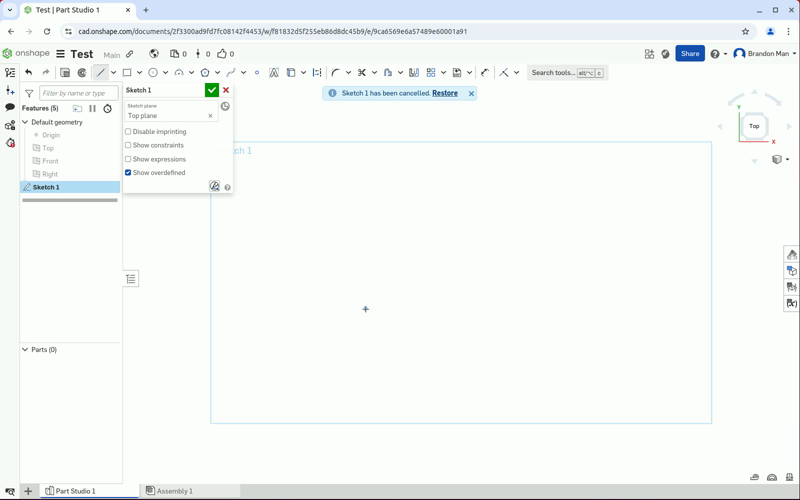
mouse_move(437, 339)
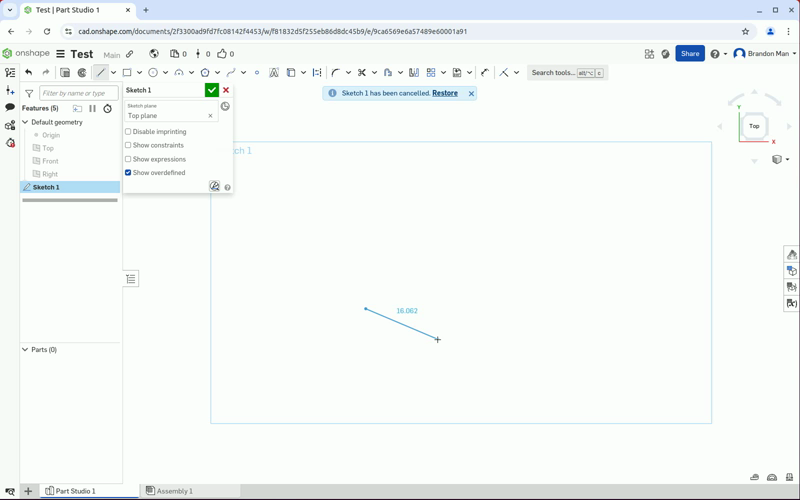
click(437, 339)
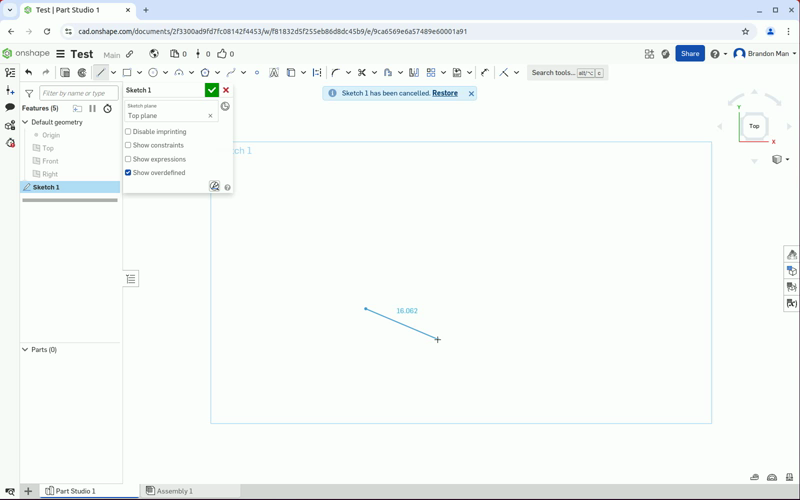
key_up(shift)
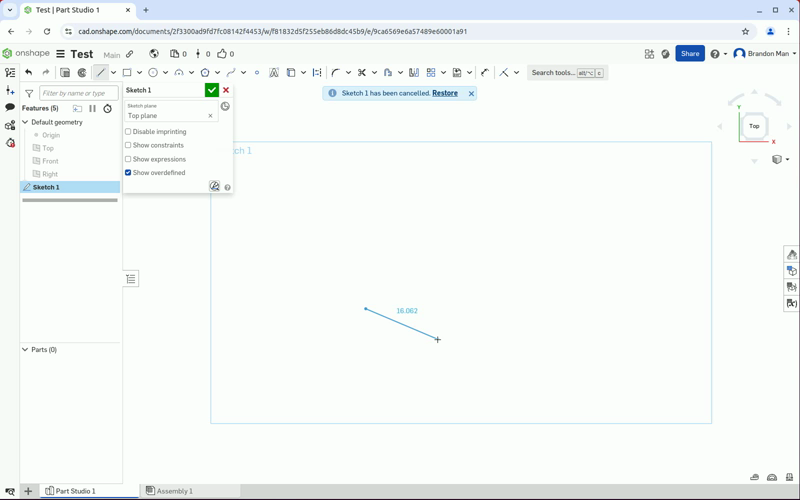
key(esc)
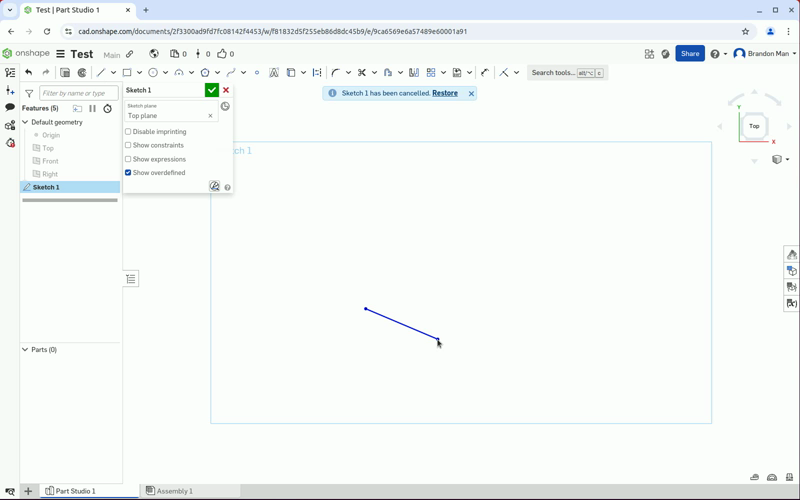
key(a)
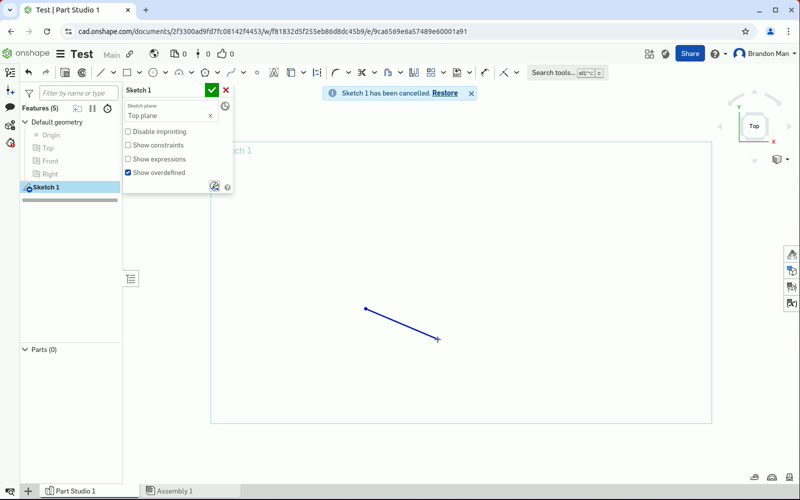
mouse_move(437, 339)
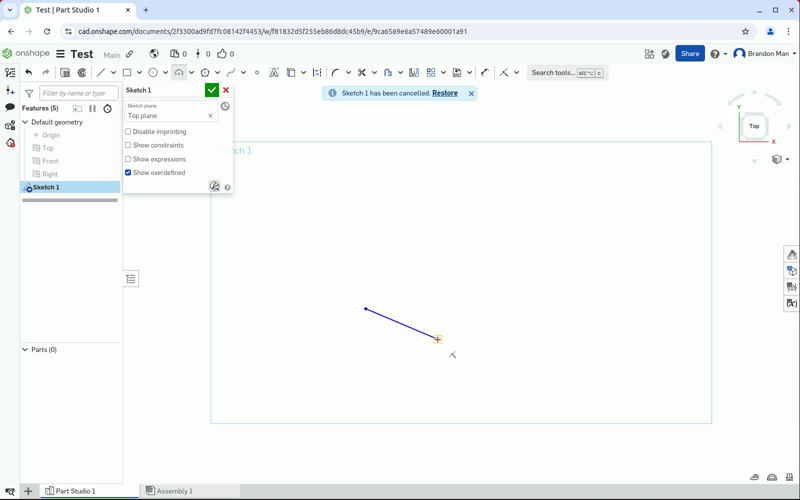
click(437, 339)
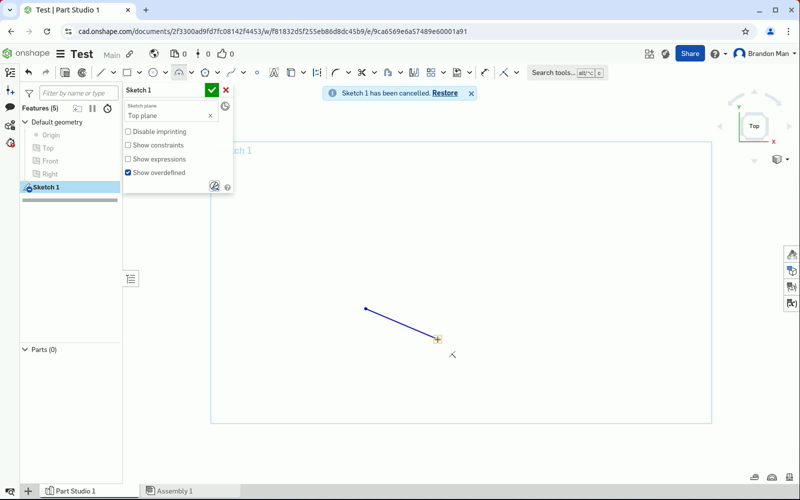
key_down(shift)
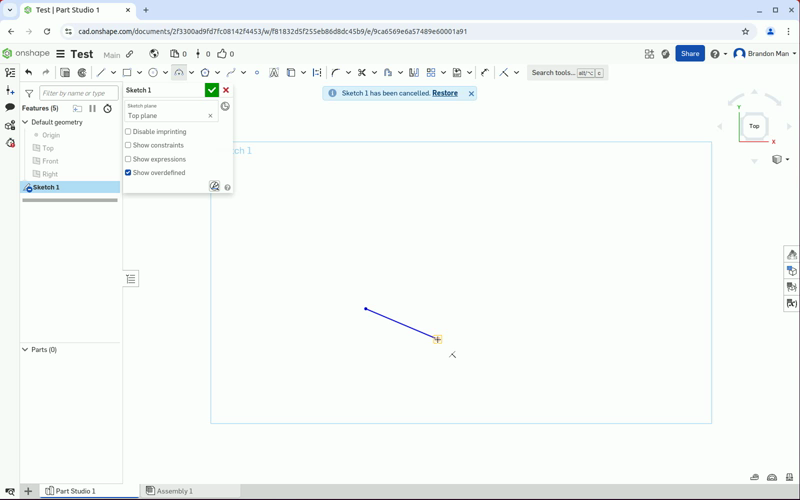
mouse_move(483, 339)
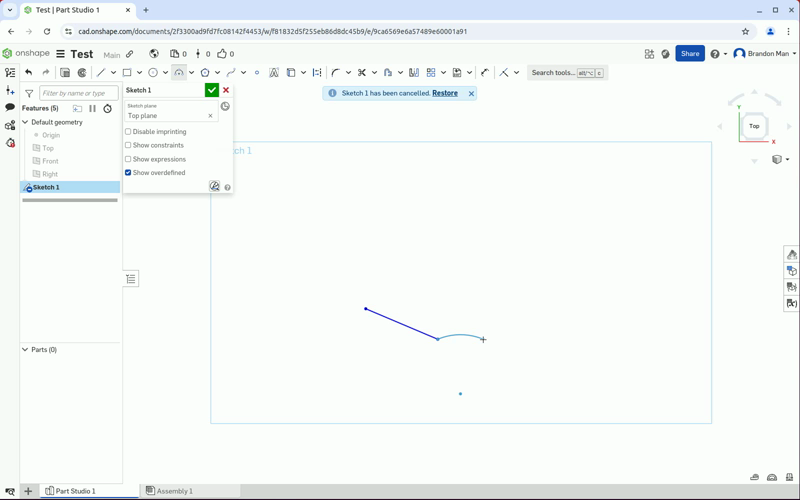
click(483, 339)
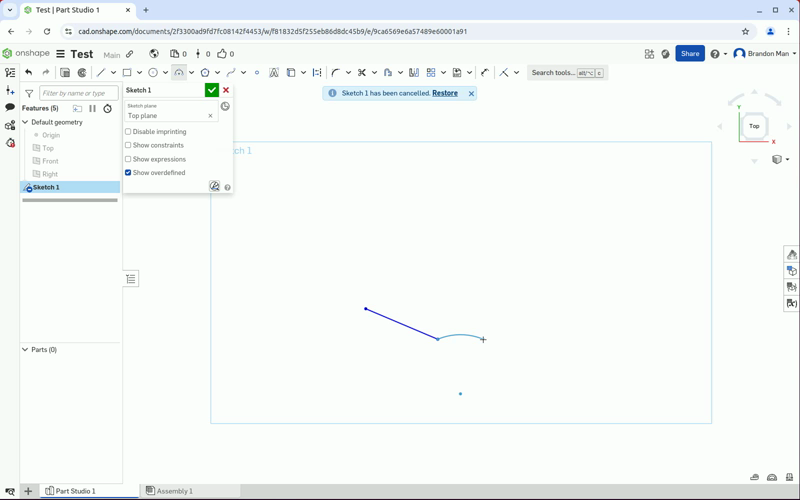
mouse_move(460, 343)
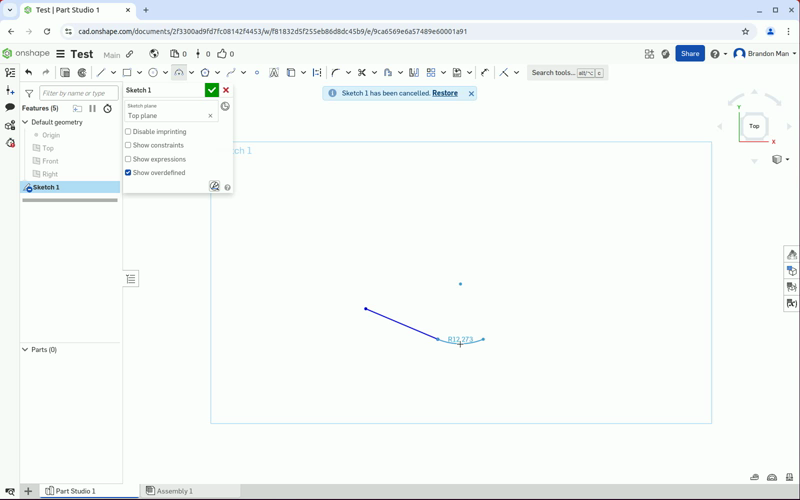
click(460, 343)
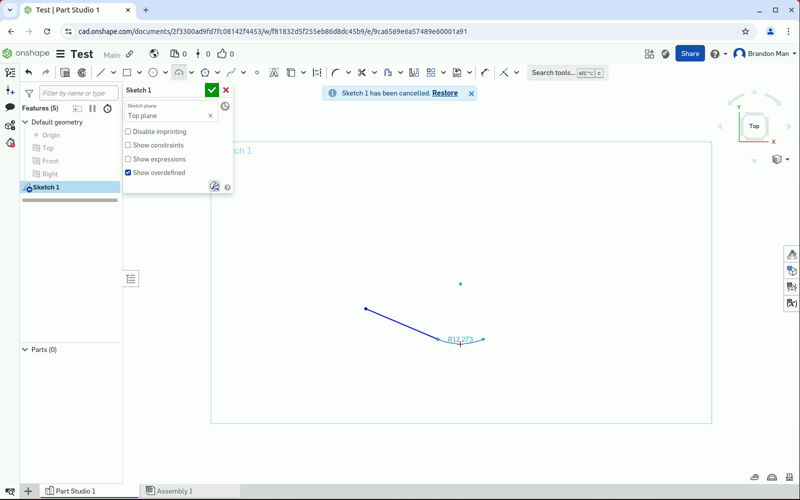
key_up(shift)
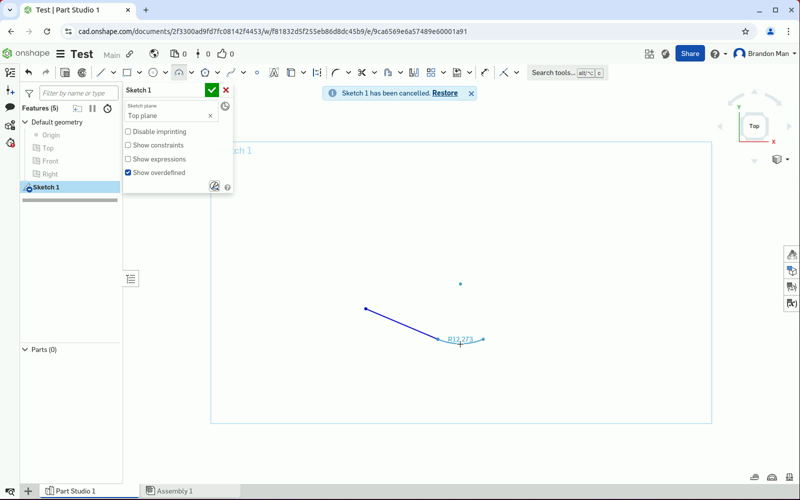
key(esc)
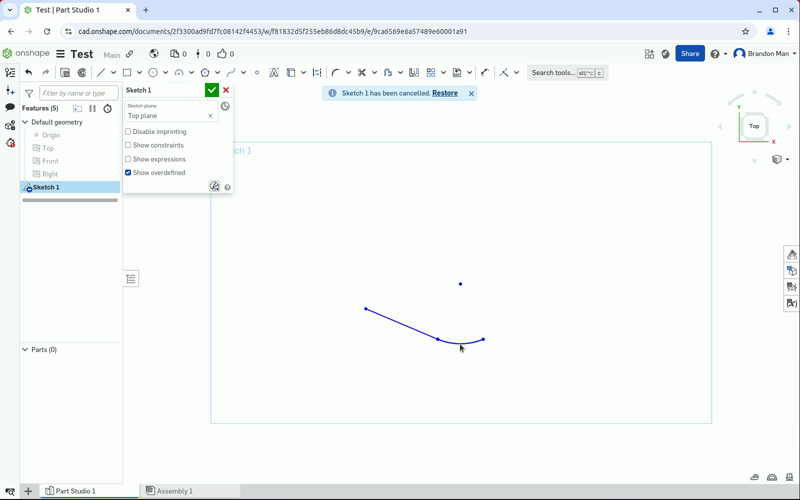
key(l)
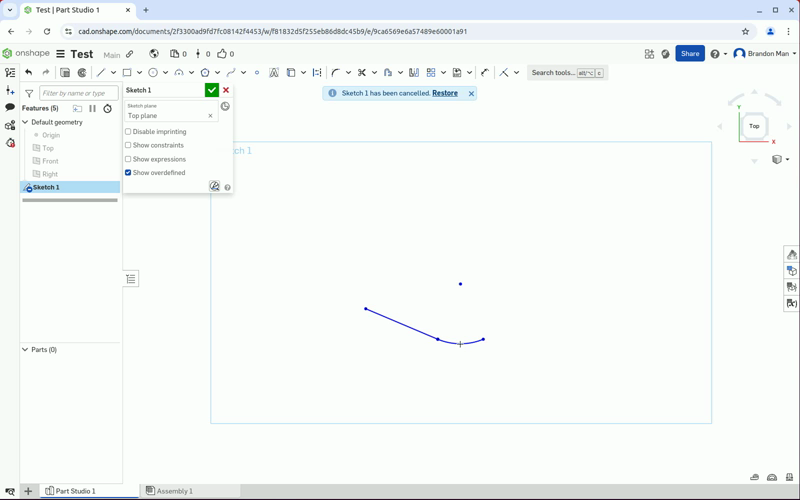
mouse_move(483, 339)
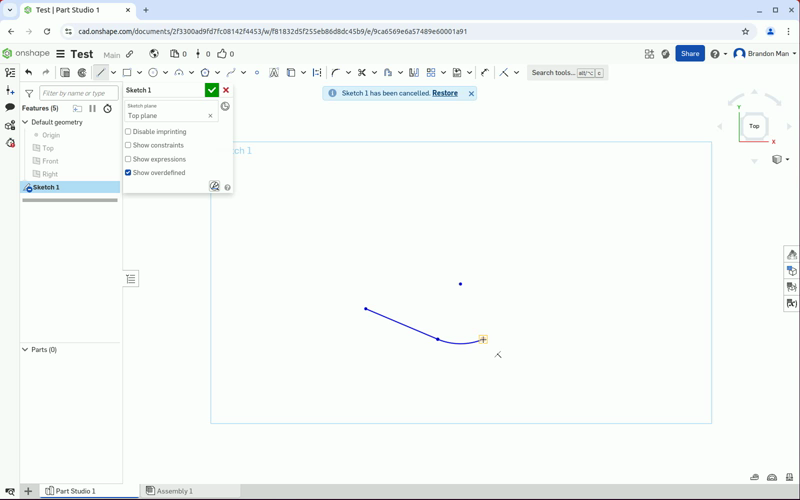
click(483, 339)
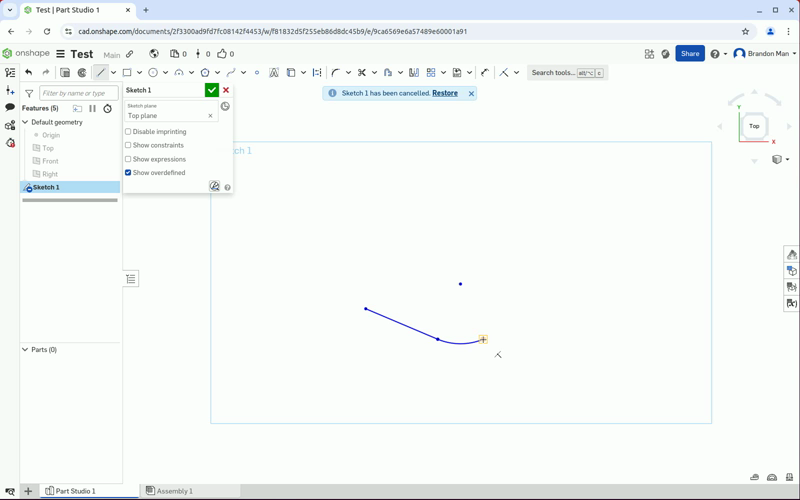
key_down(shift)
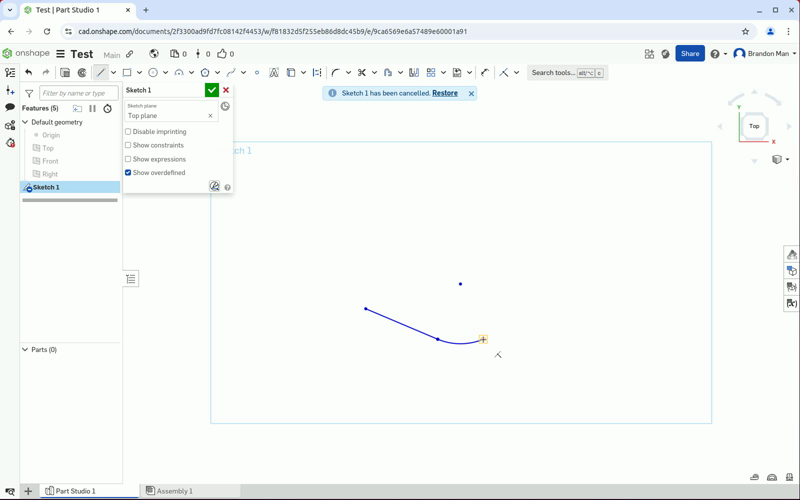
mouse_move(555, 308)
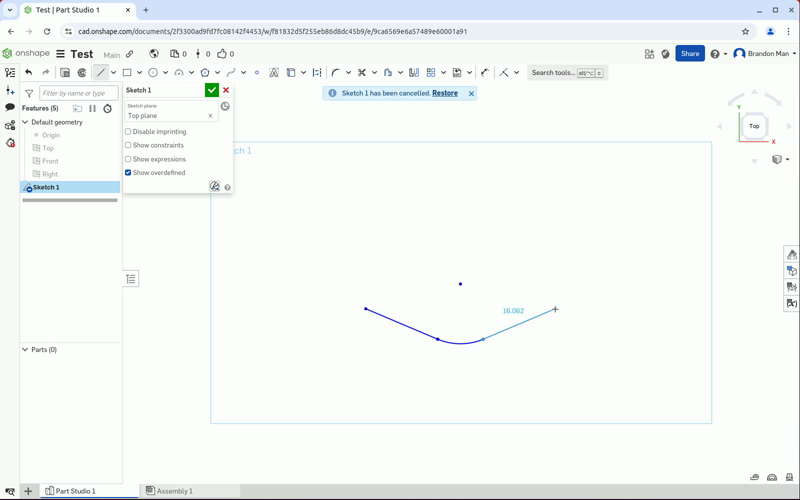
click(555, 308)
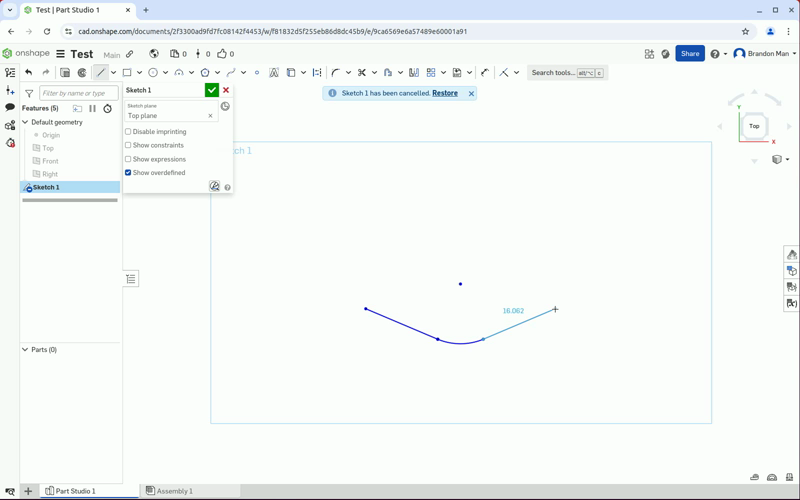
key_up(shift)
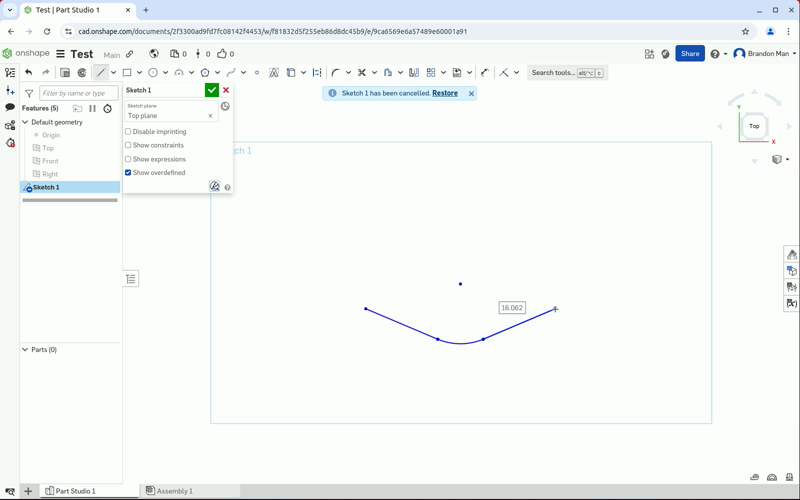
key(esc)
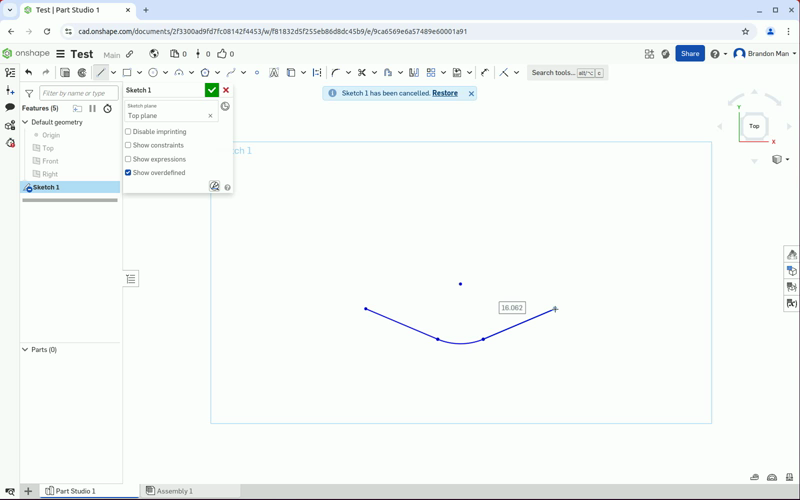
key(a)
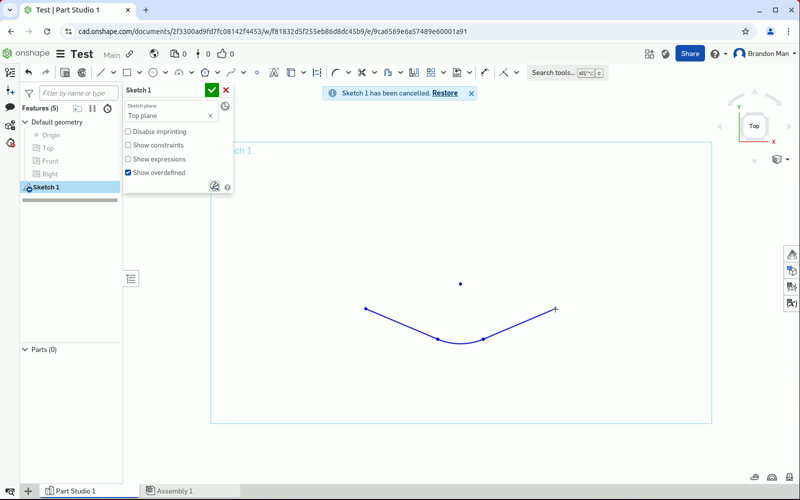
mouse_move(555, 308)
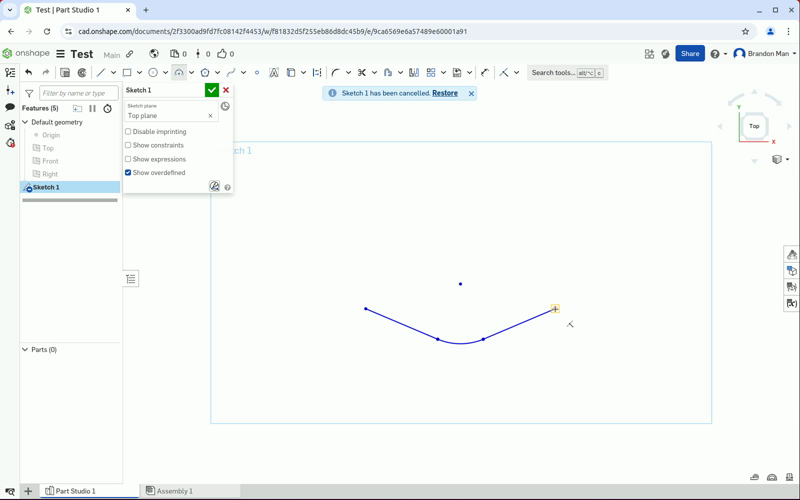
click(555, 308)
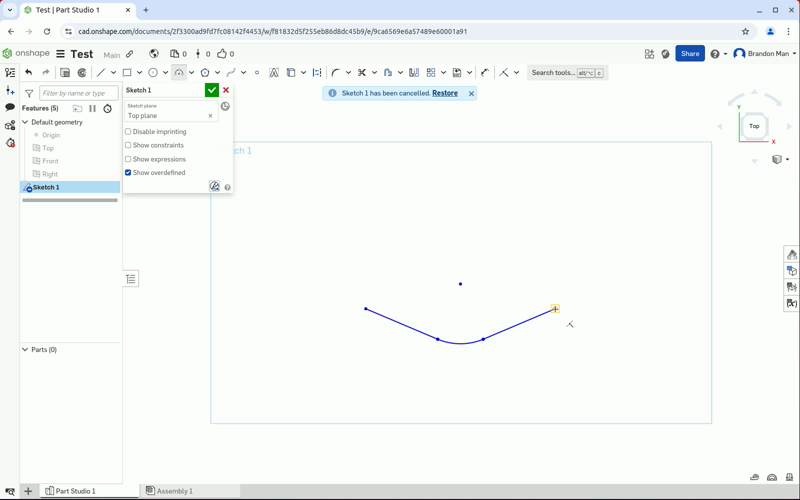
key_down(shift)
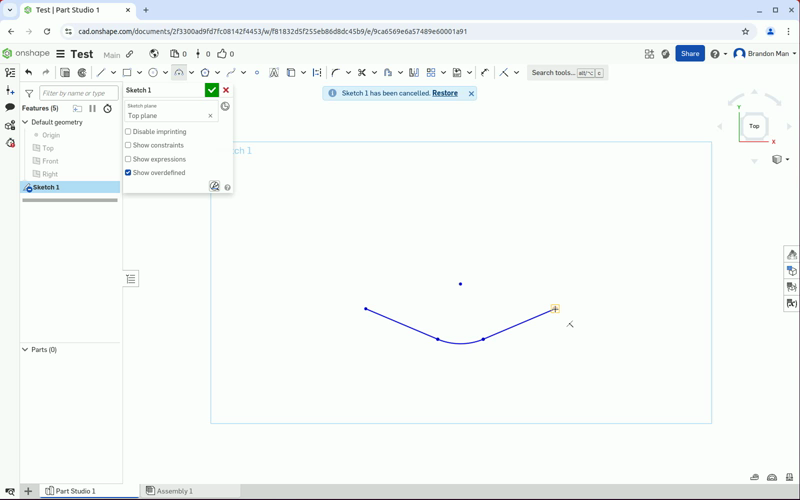
mouse_move(555, 258)
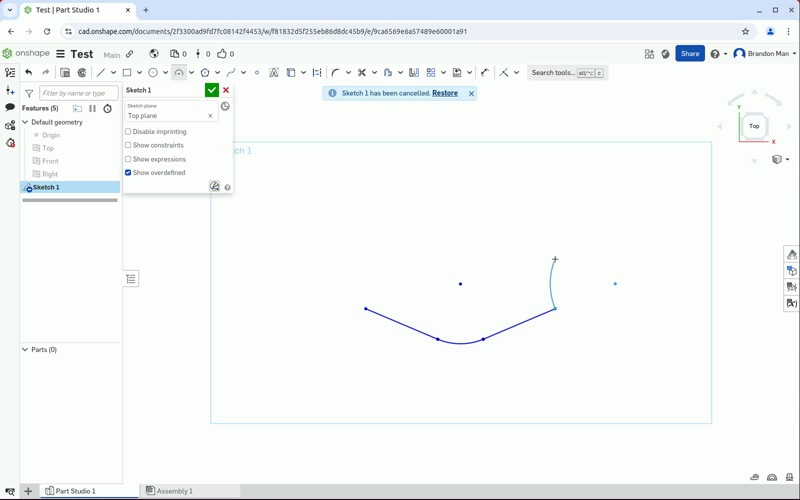
click(555, 258)
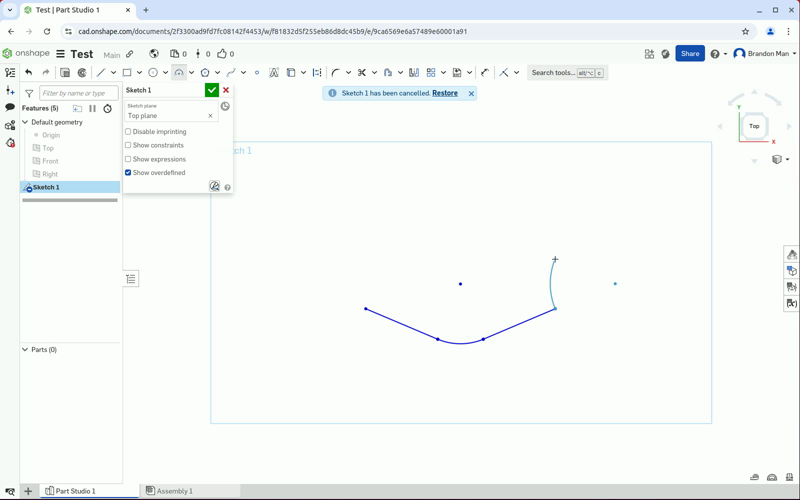
mouse_move(571, 283)
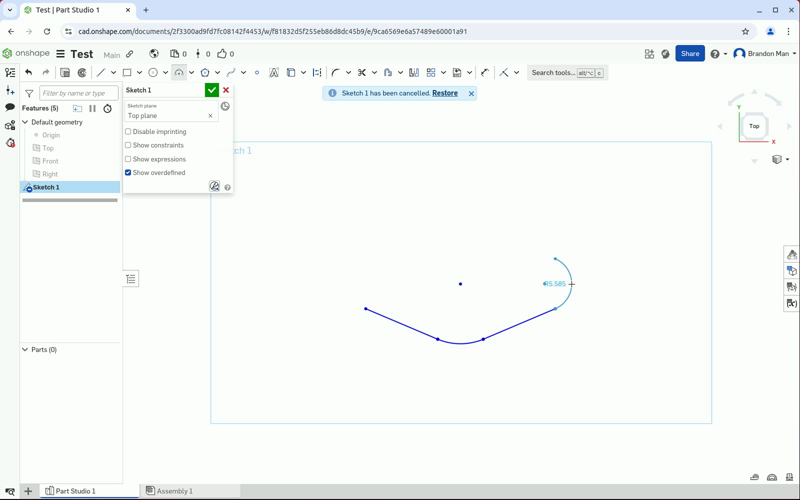
click(571, 283)
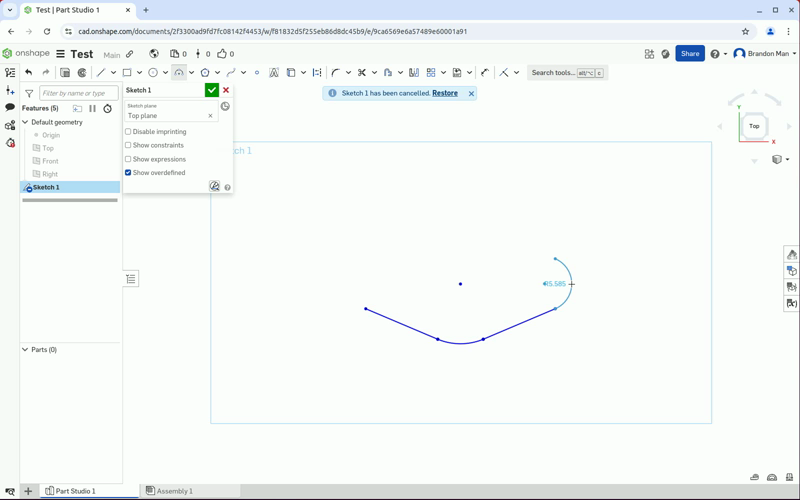
key_up(shift)
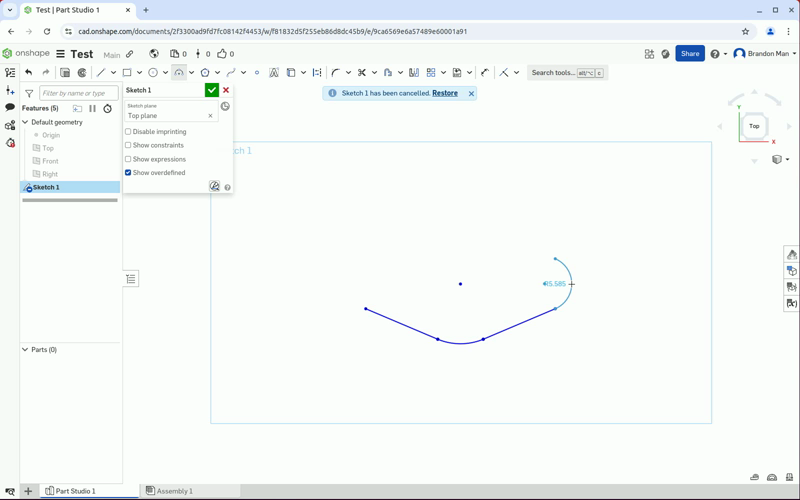
key(esc)
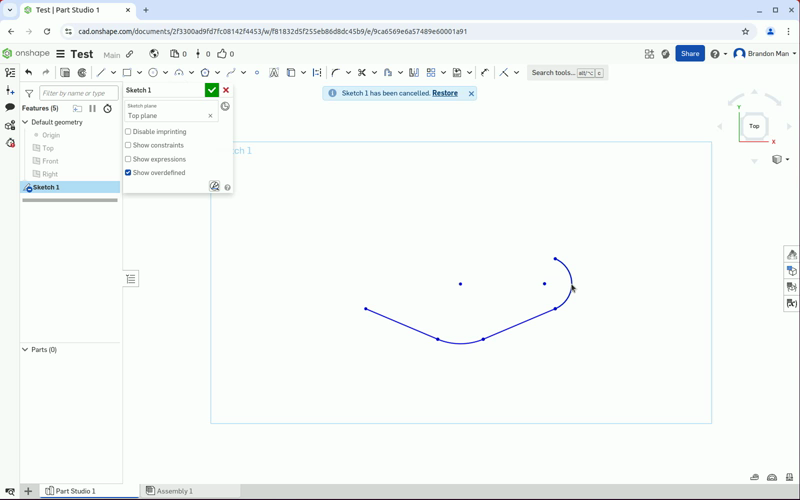
key(l)
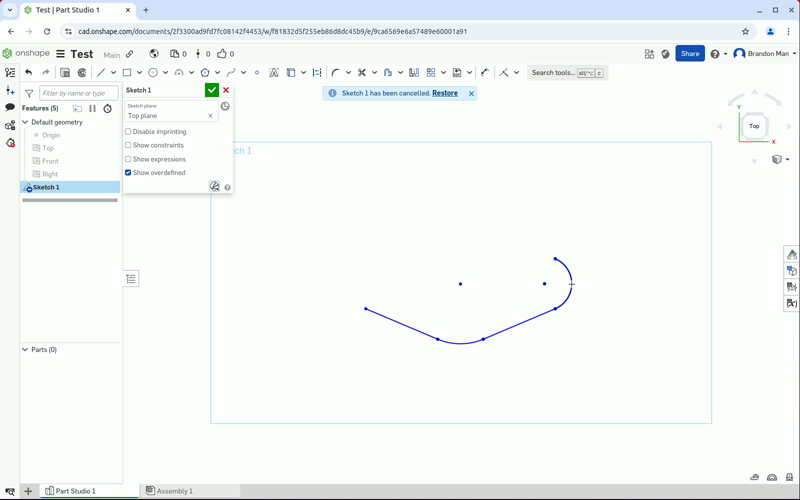
mouse_move(555, 258)
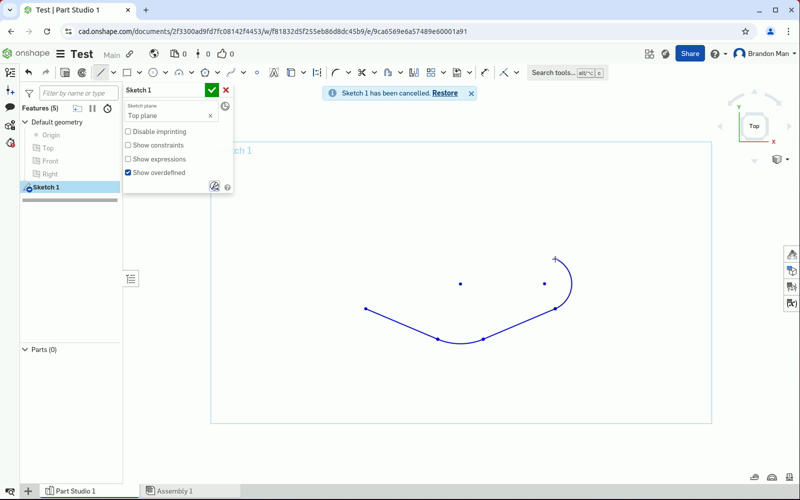
click(555, 258)
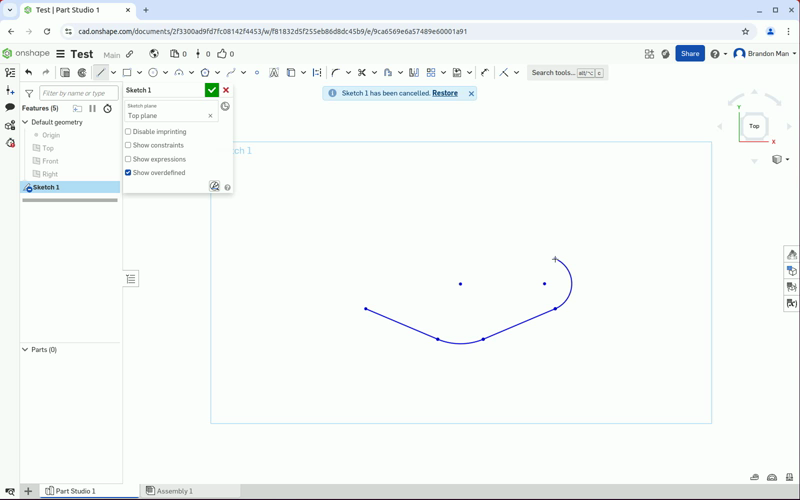
key_down(shift)
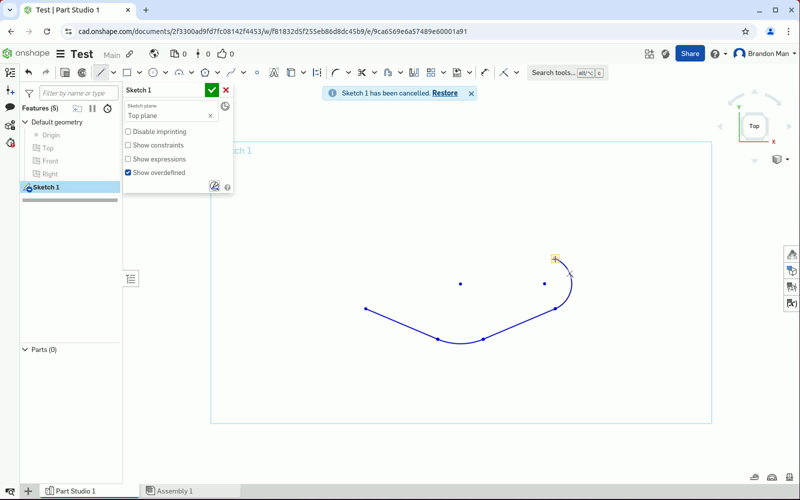
mouse_move(483, 228)
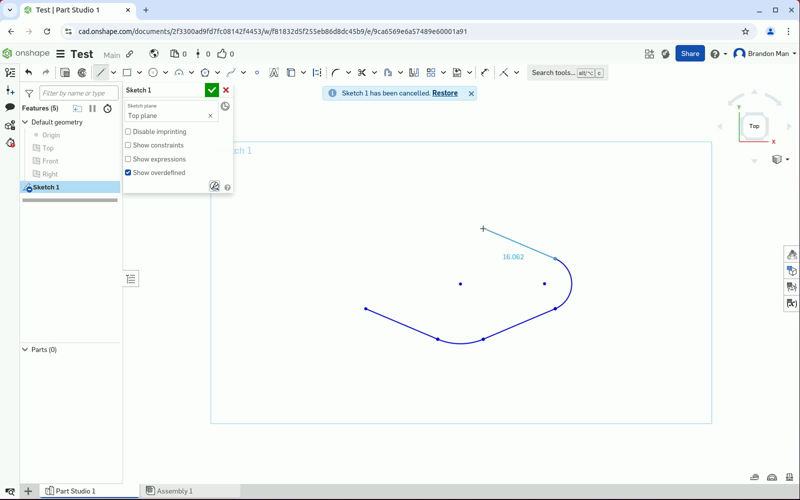
click(483, 228)
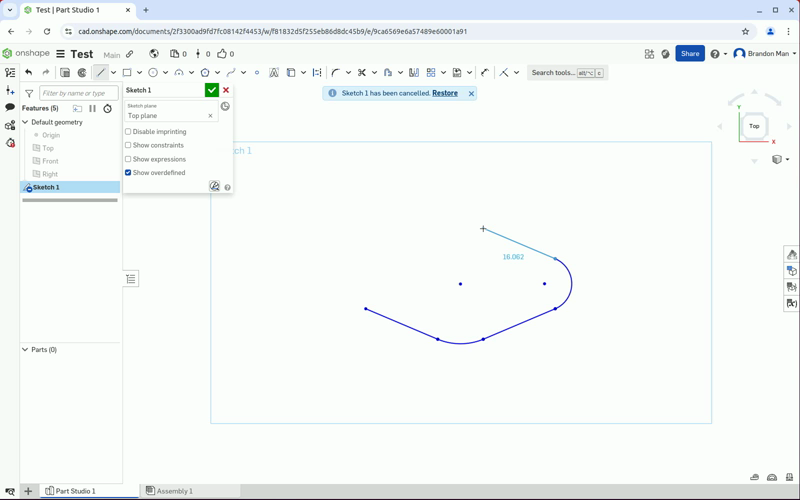
key_up(shift)
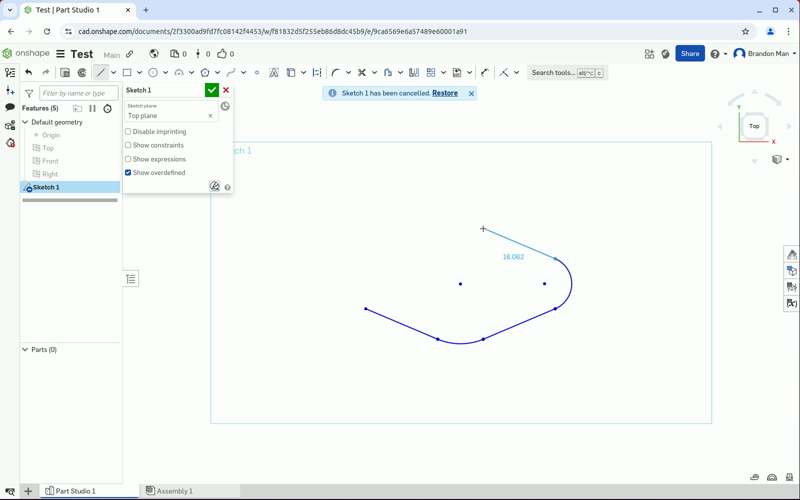
key(esc)
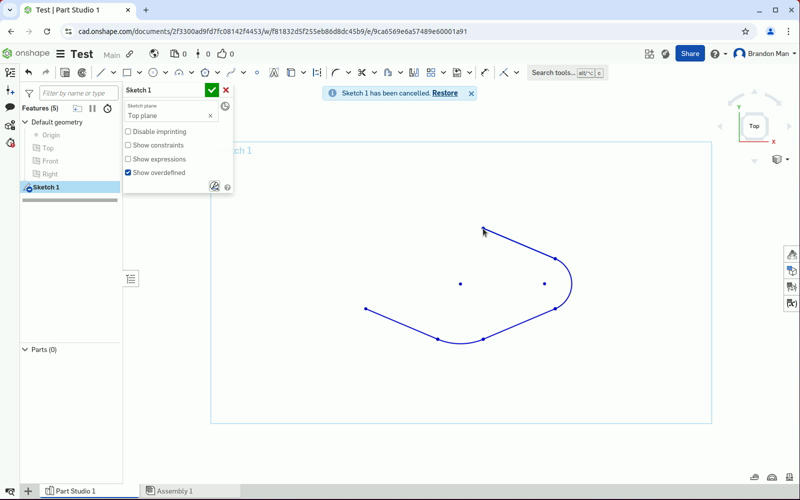
key(a)
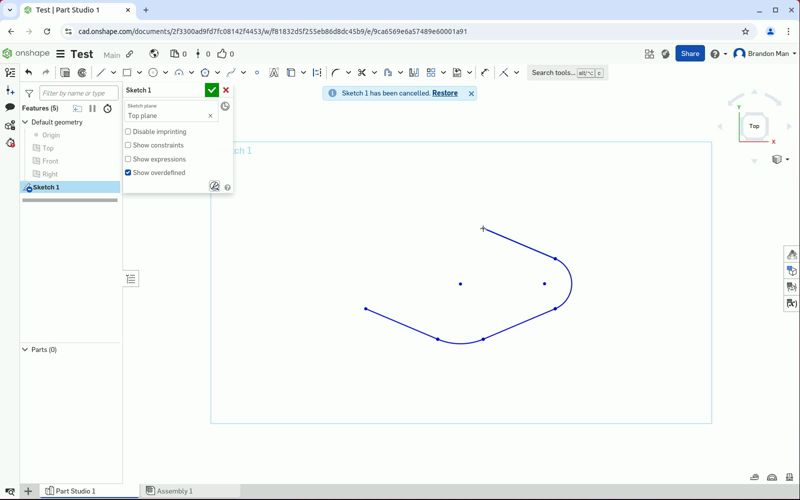
mouse_move(483, 228)
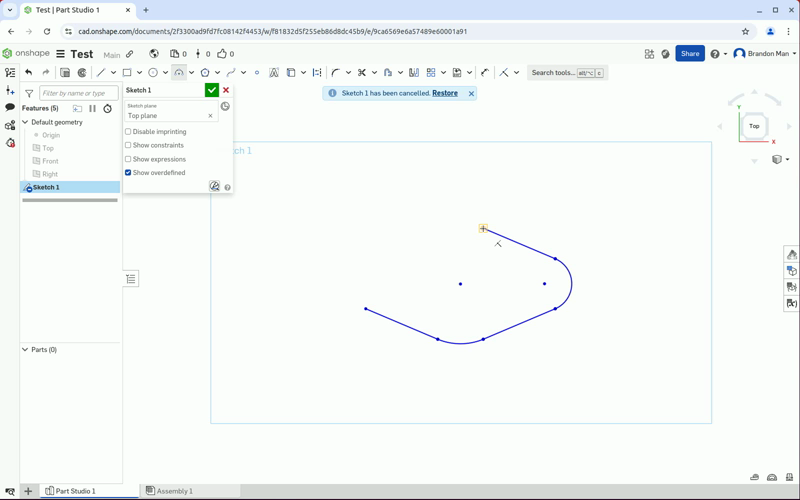
click(483, 228)
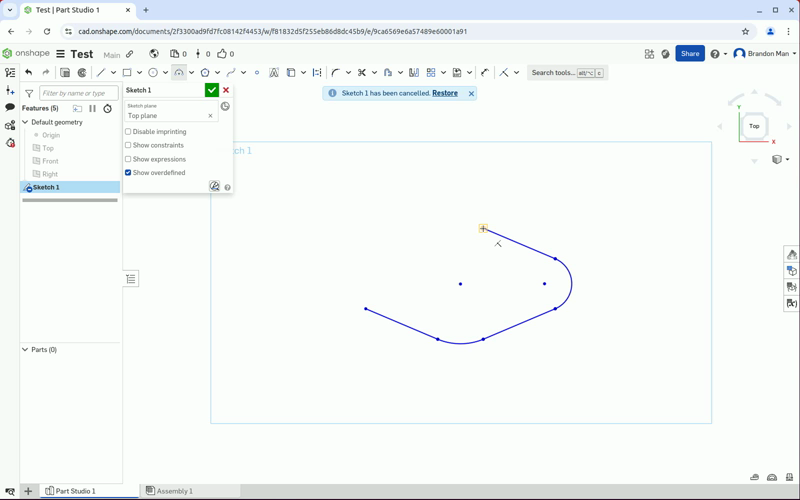
key_down(shift)
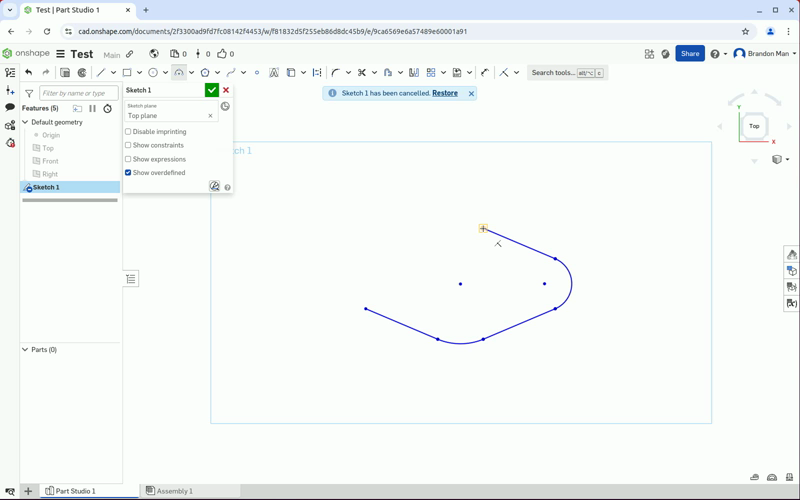
mouse_move(437, 228)
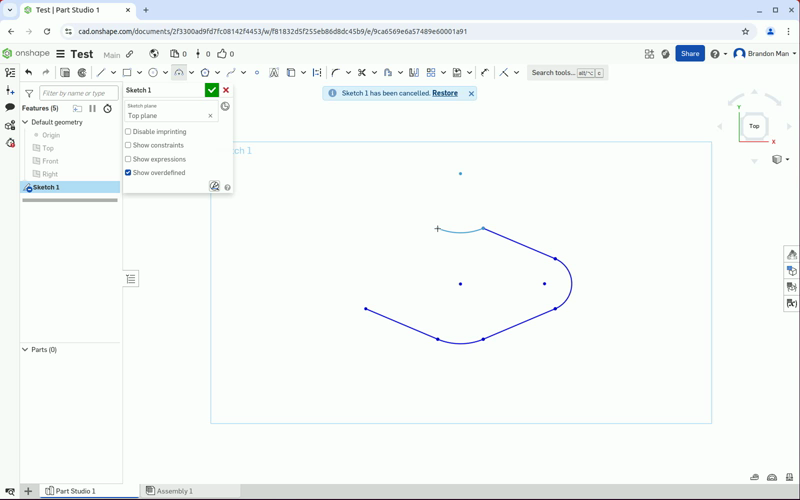
click(437, 228)
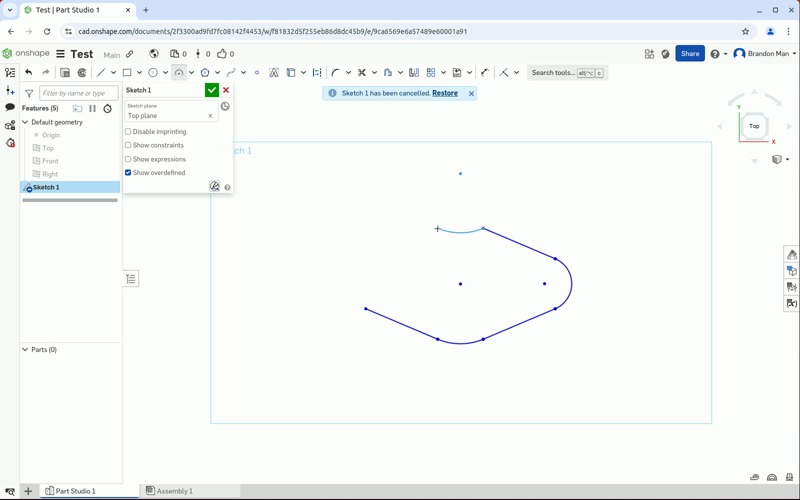
mouse_move(460, 223)
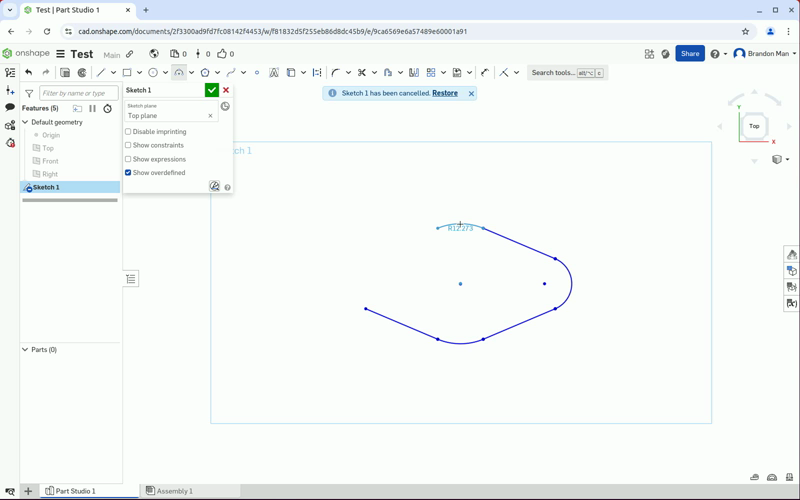
click(460, 223)
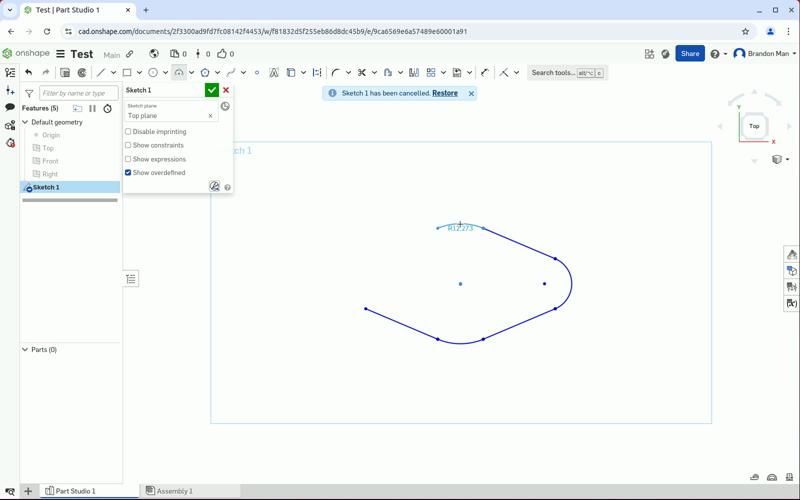
key_up(shift)
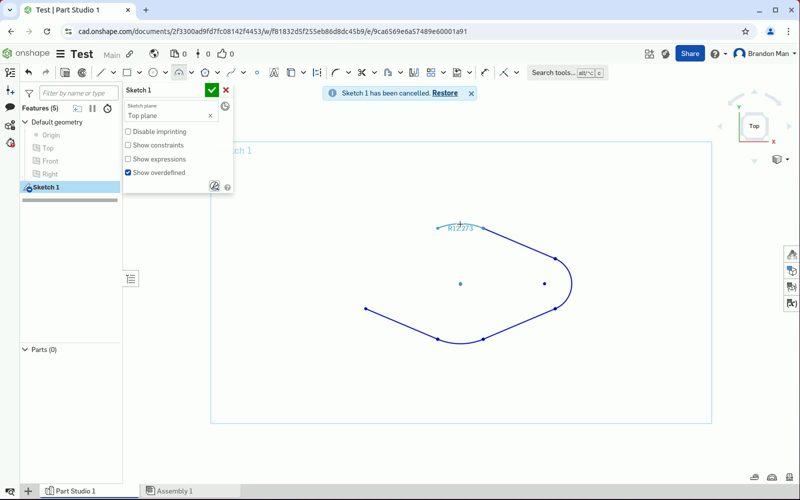
key(esc)
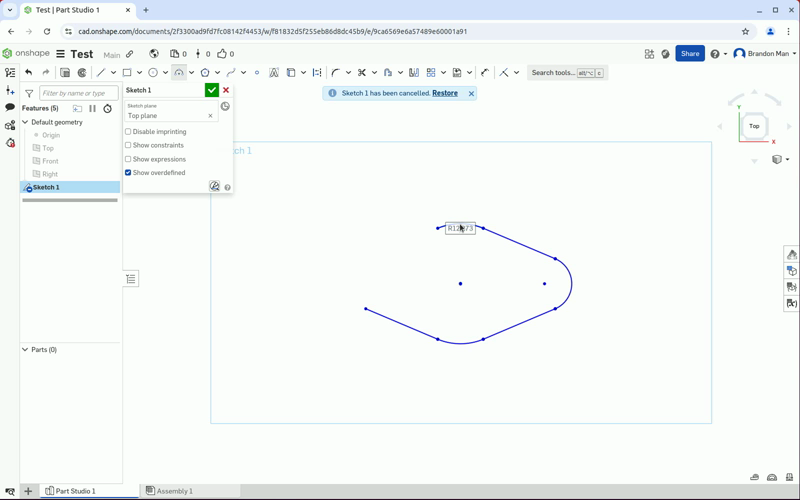
key(l)
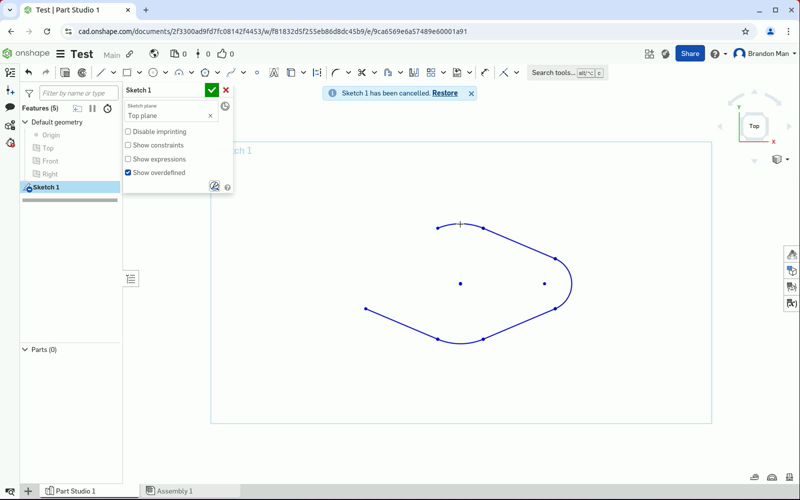
mouse_move(437, 228)
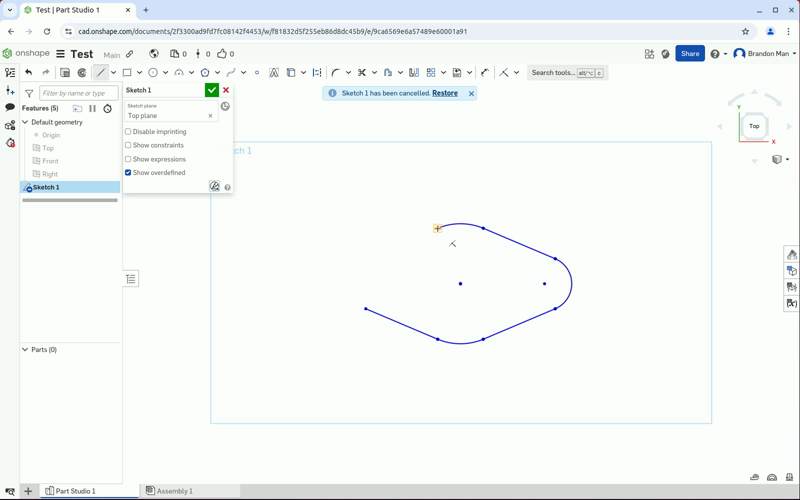
click(437, 228)
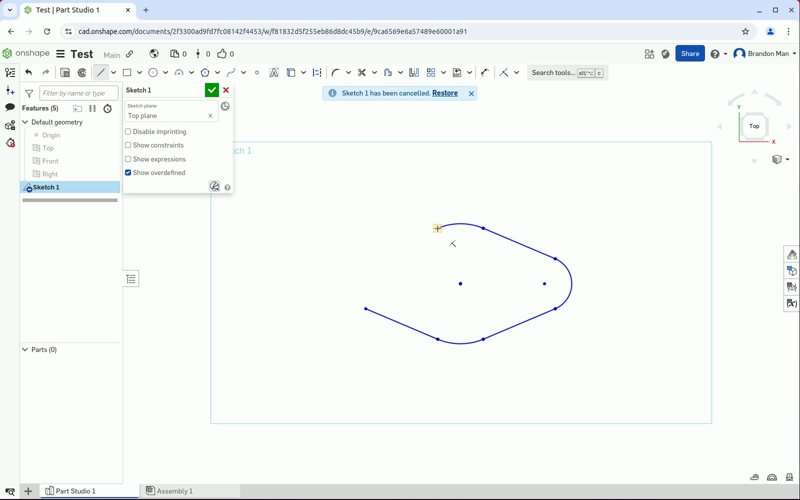
key_down(shift)
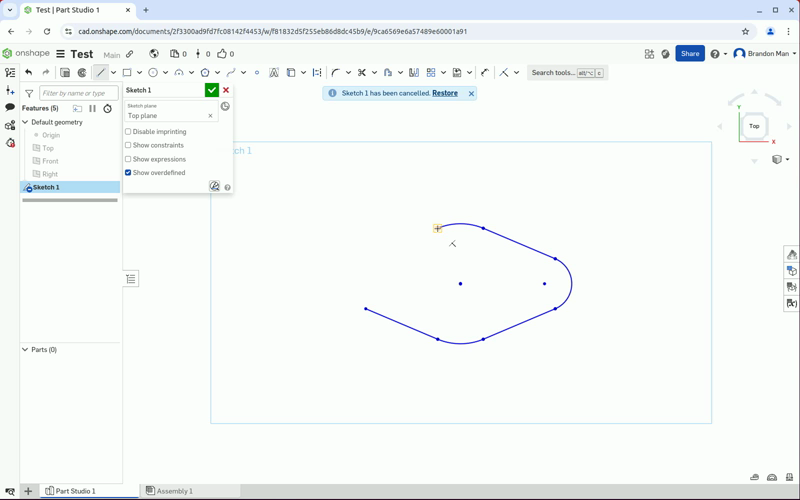
mouse_move(365, 258)
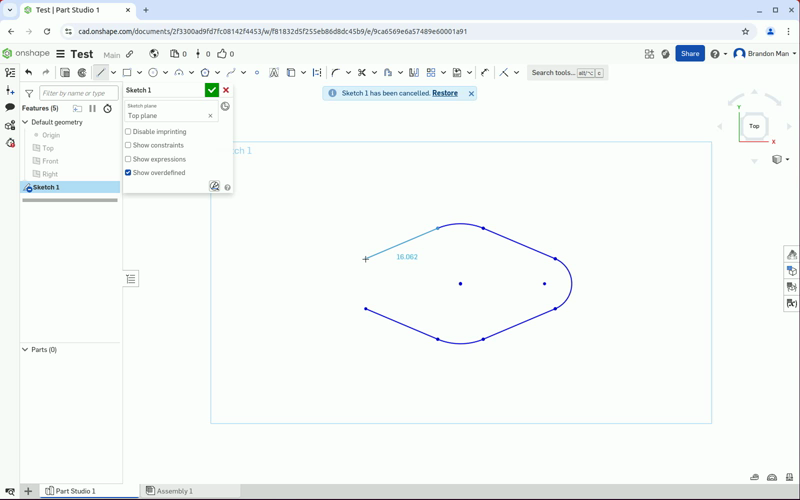
click(365, 258)
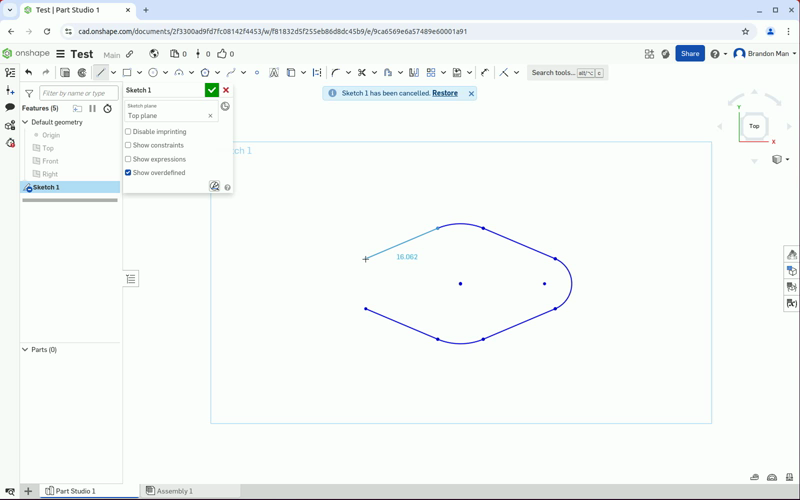
key_up(shift)
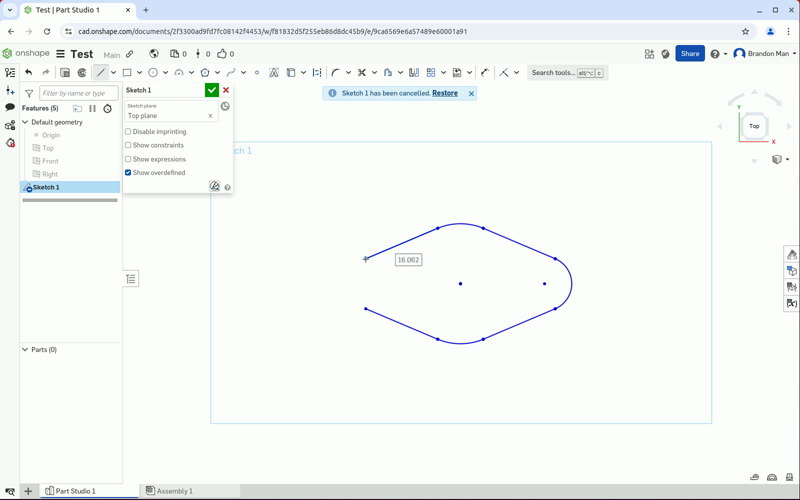
key(esc)
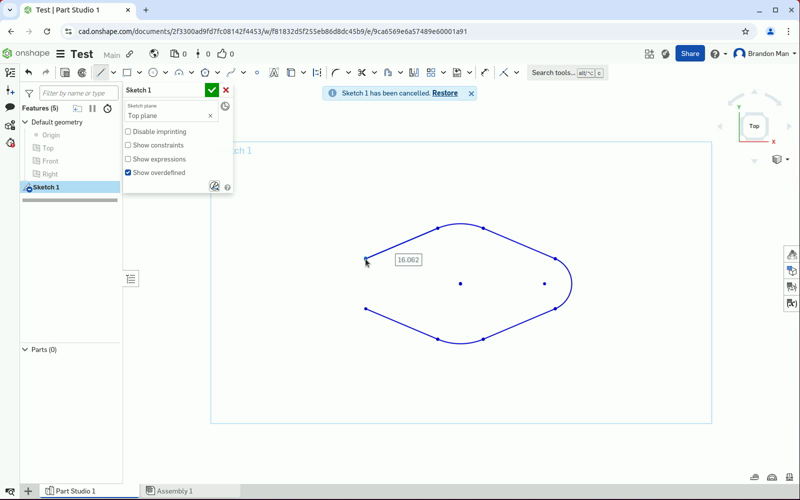
key(a)
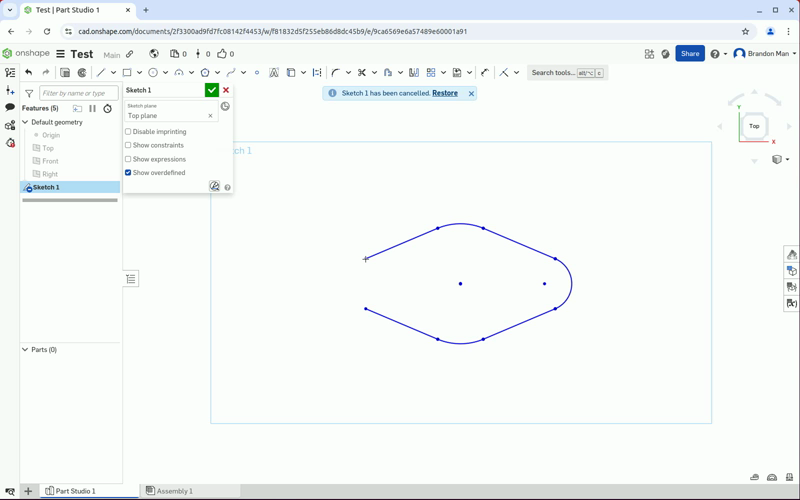
mouse_move(365, 258)
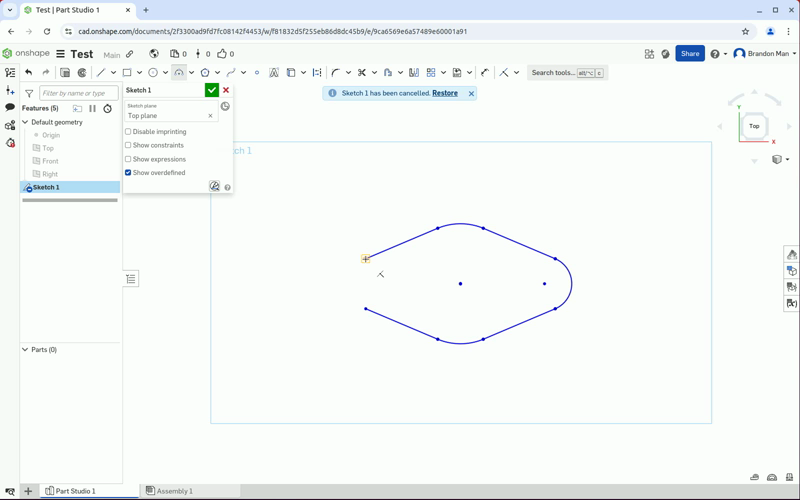
click(365, 258)
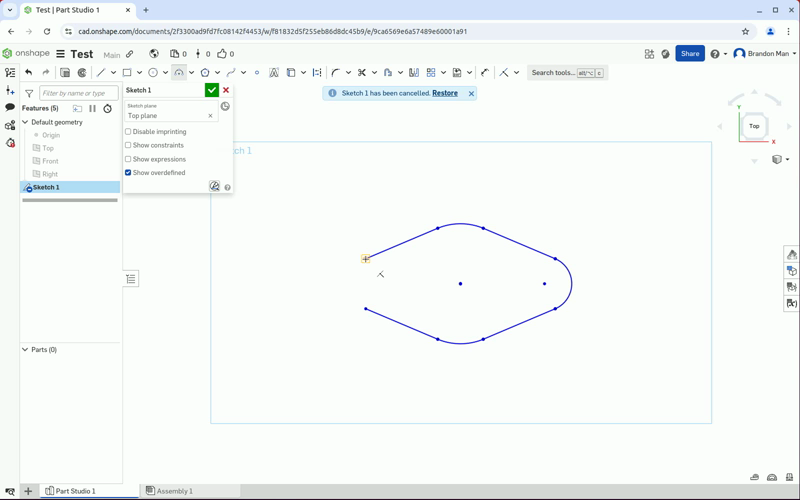
mouse_move(365, 308)
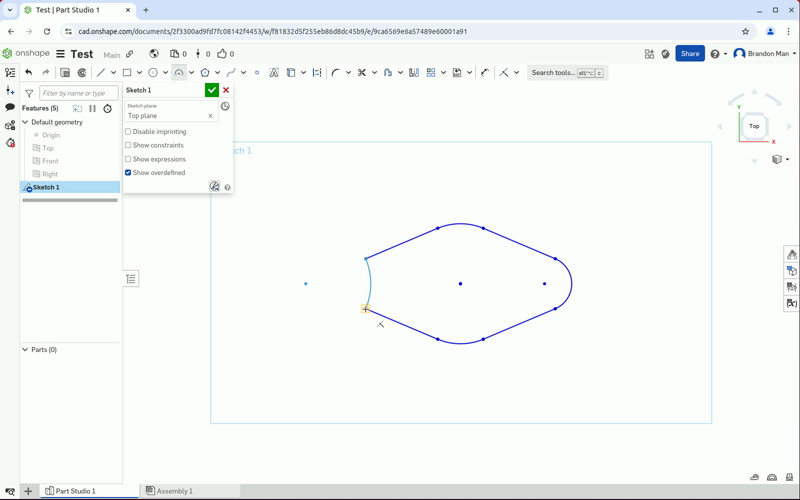
click(365, 308)
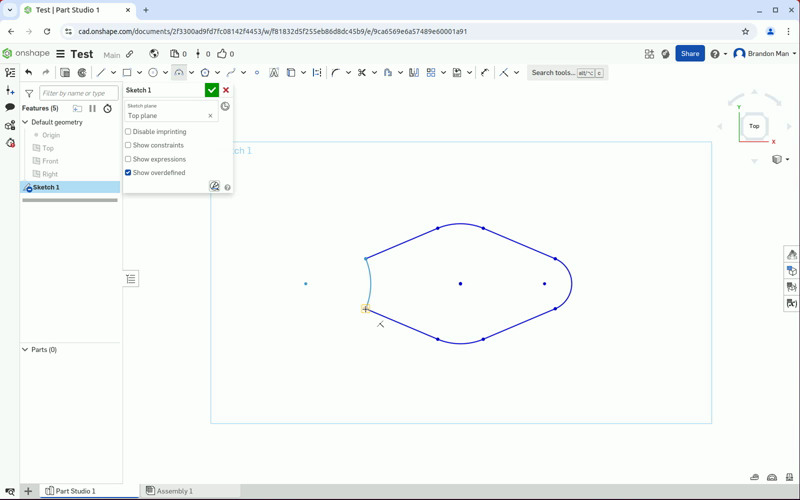
key_down(shift)
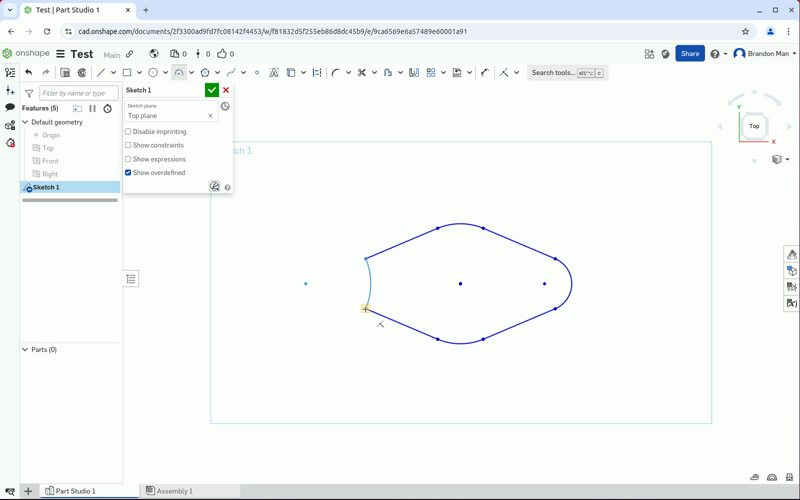
mouse_move(349, 283)
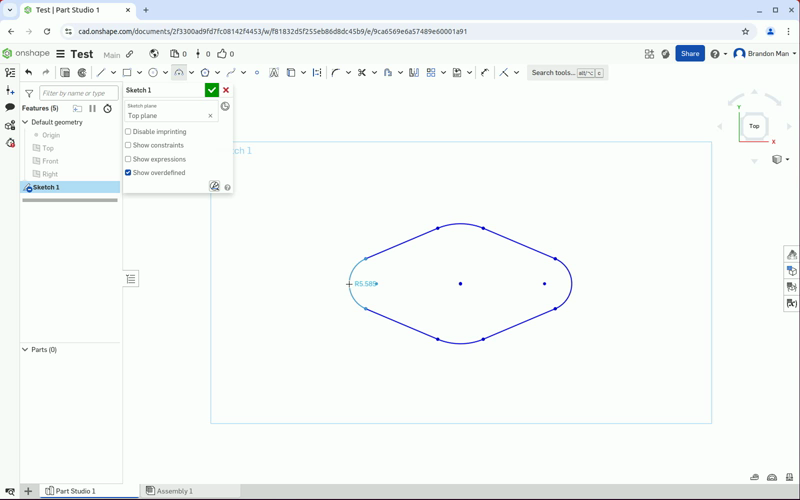
click(349, 283)
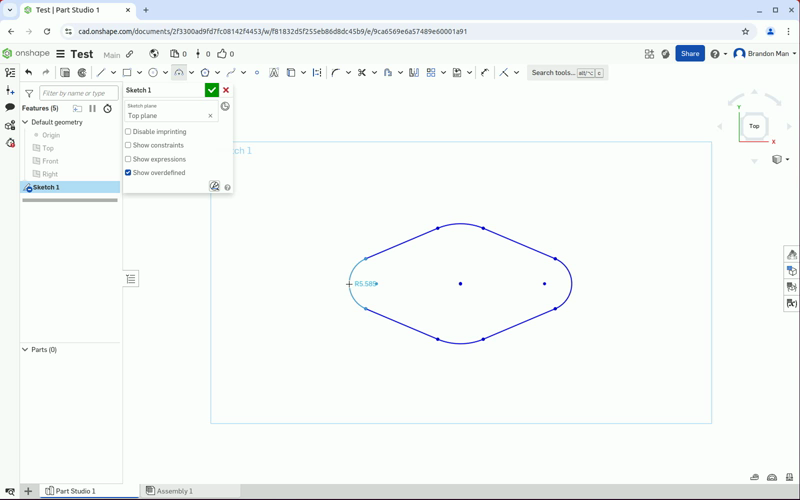
key_up(shift)
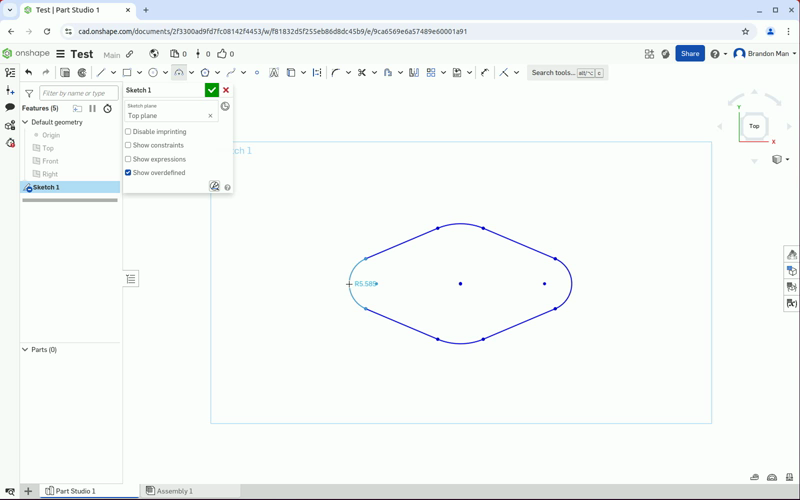
key(esc)
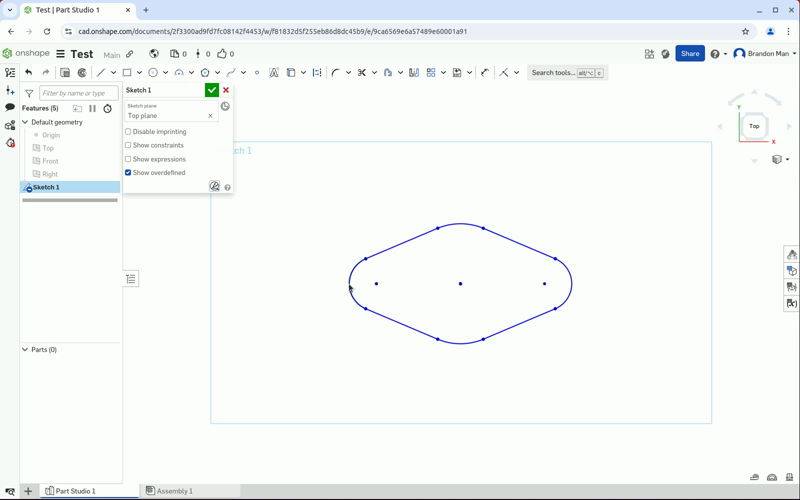
key(c)
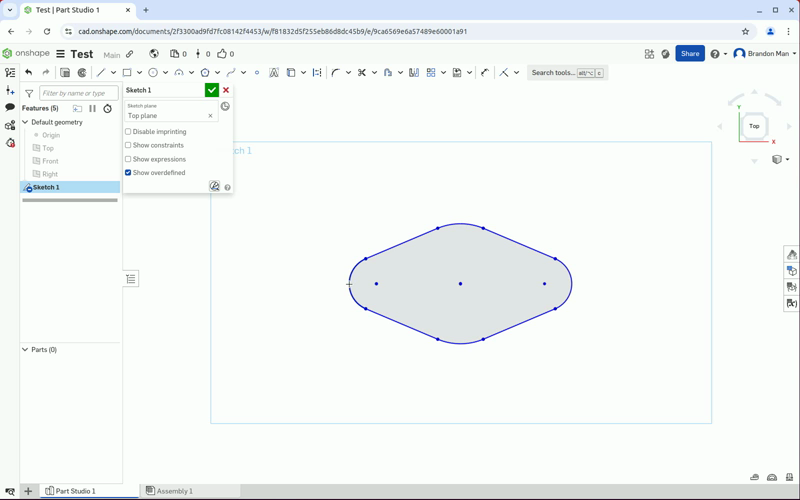
key_down(shift)
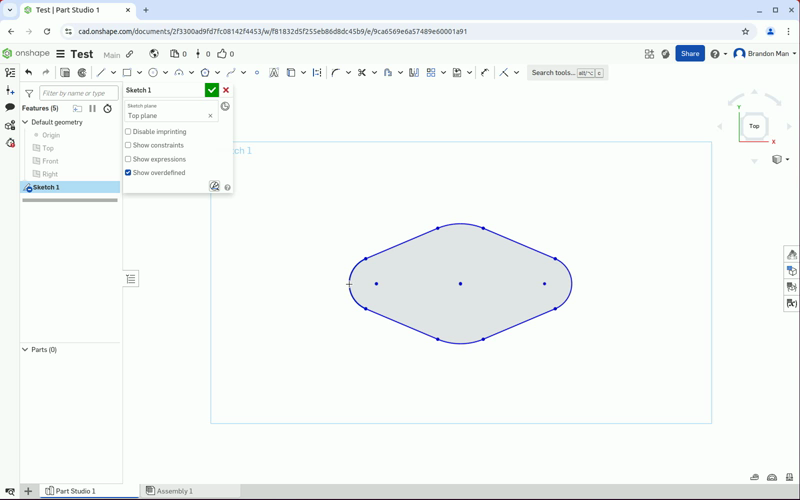
mouse_move(376, 282)
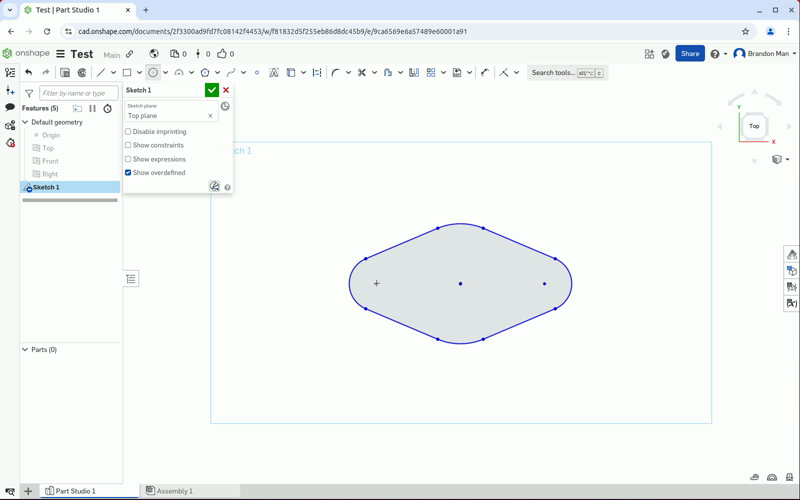
scroll(6)
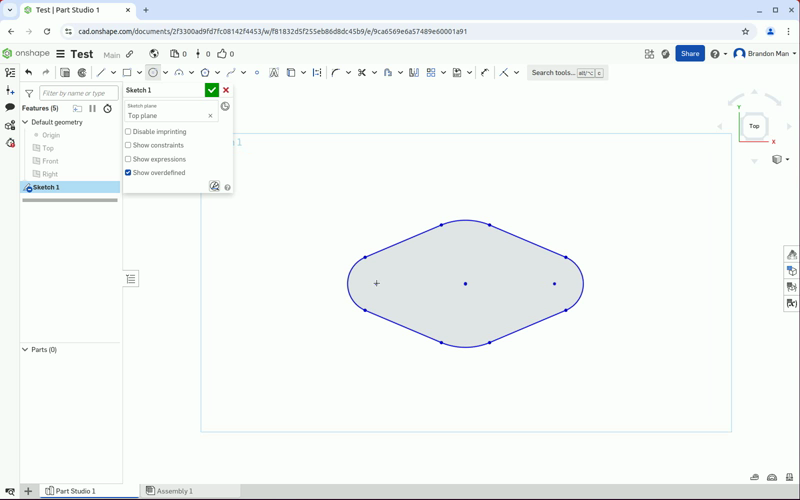
scroll(6)
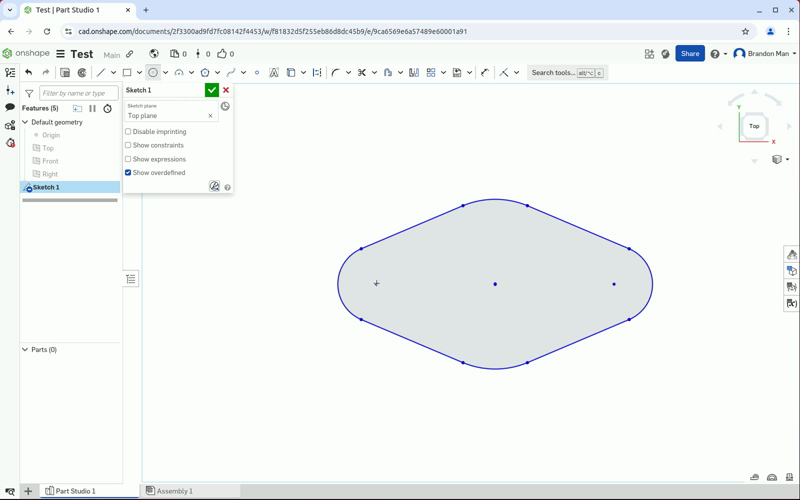
scroll(6)
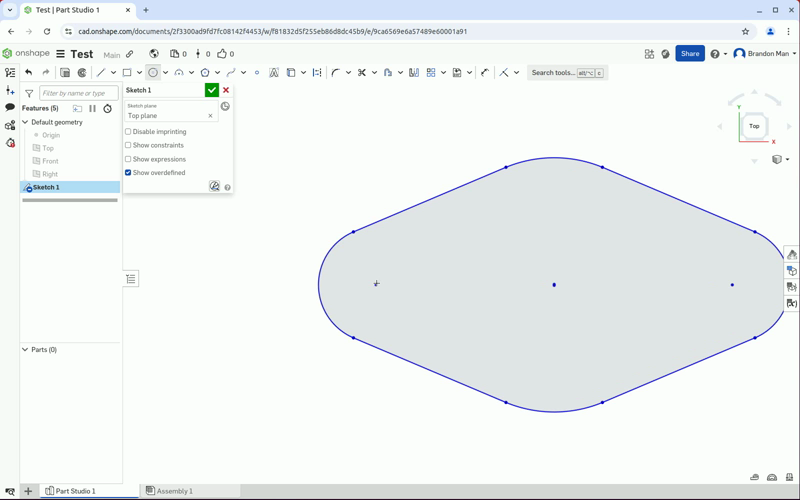
scroll(6)
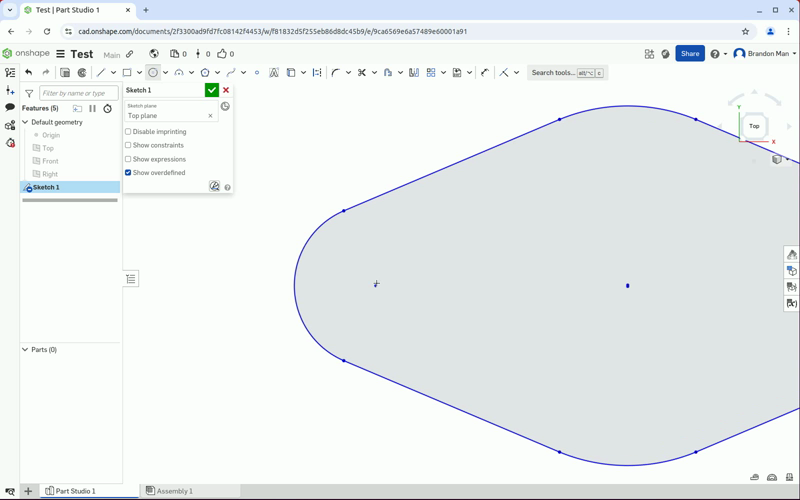
scroll(6)
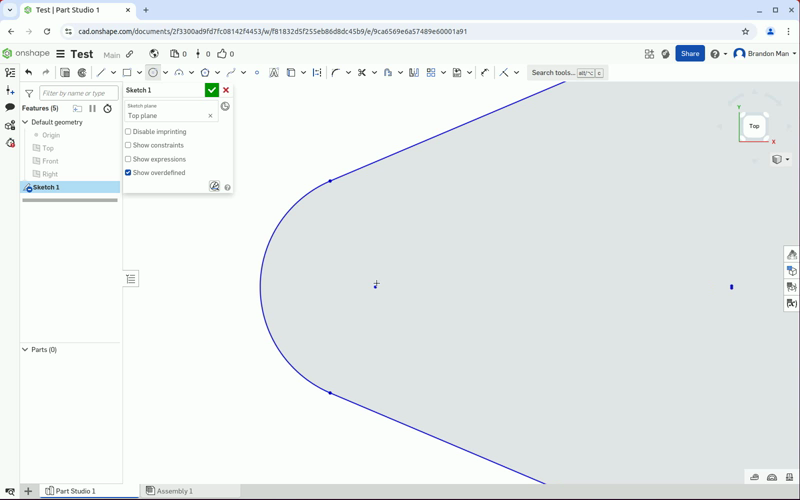
scroll(6)
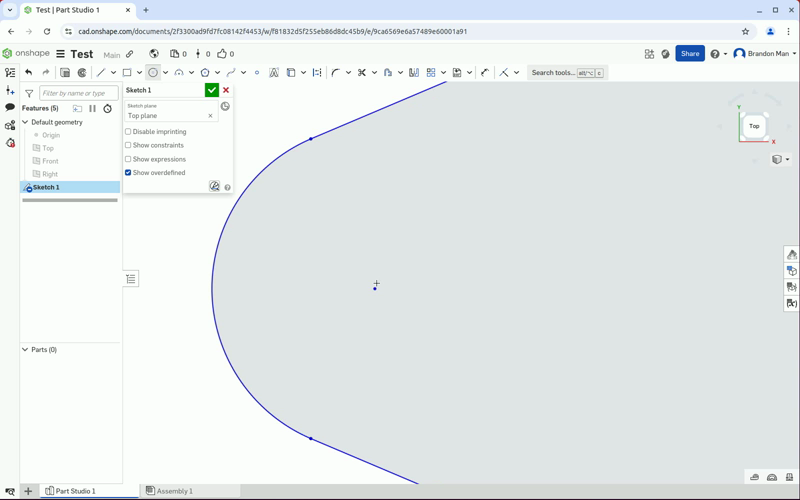
scroll(6)
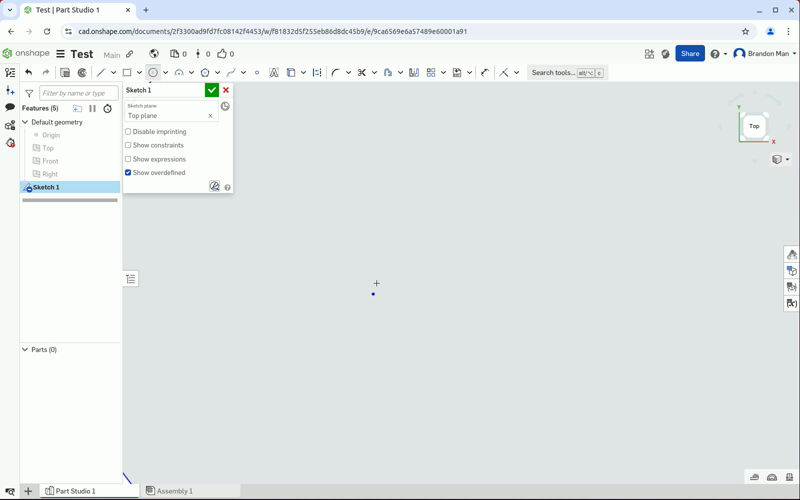
click(376, 282)
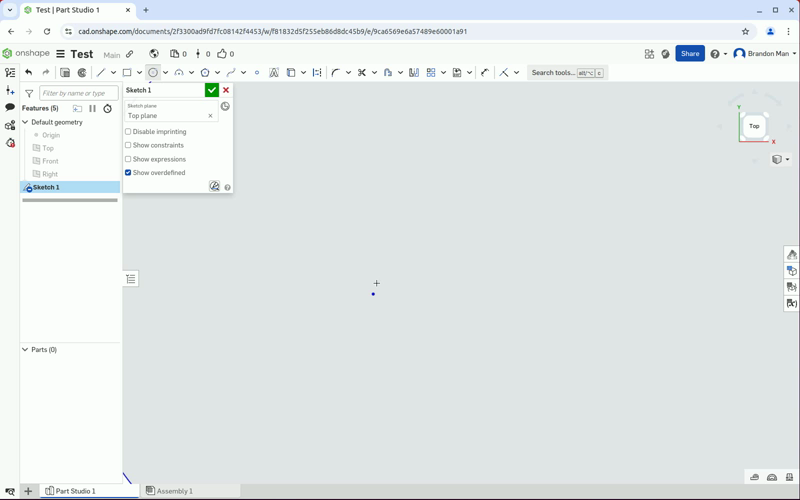
scroll(-6)
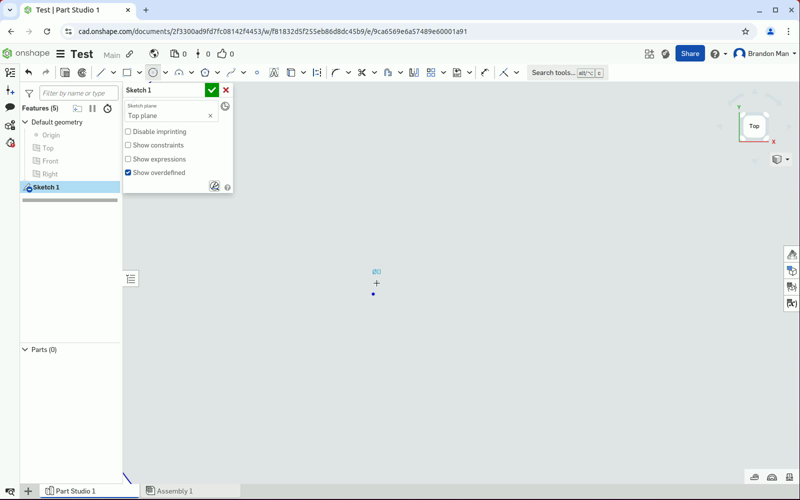
scroll(-6)
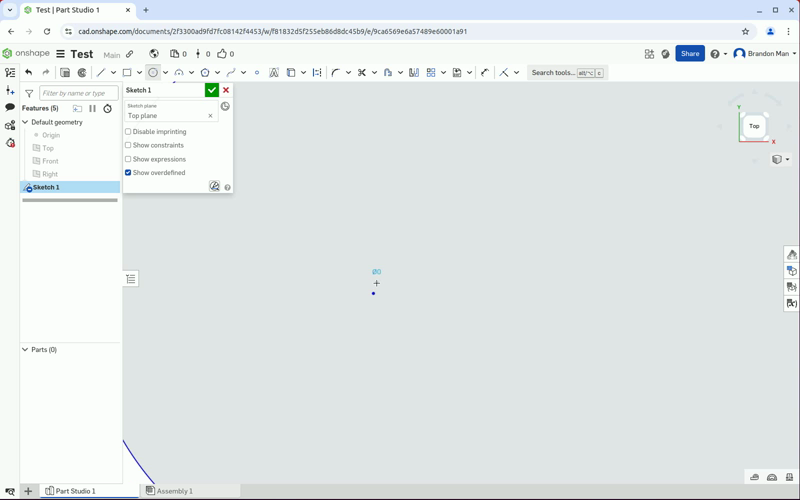
scroll(-6)
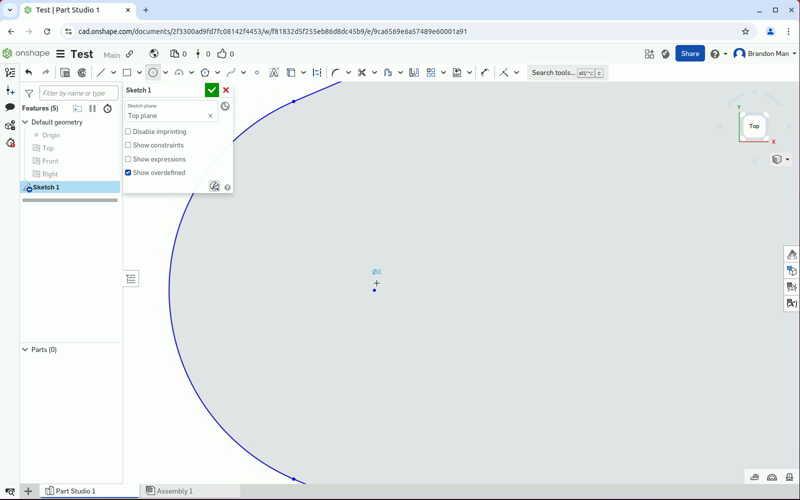
scroll(-6)
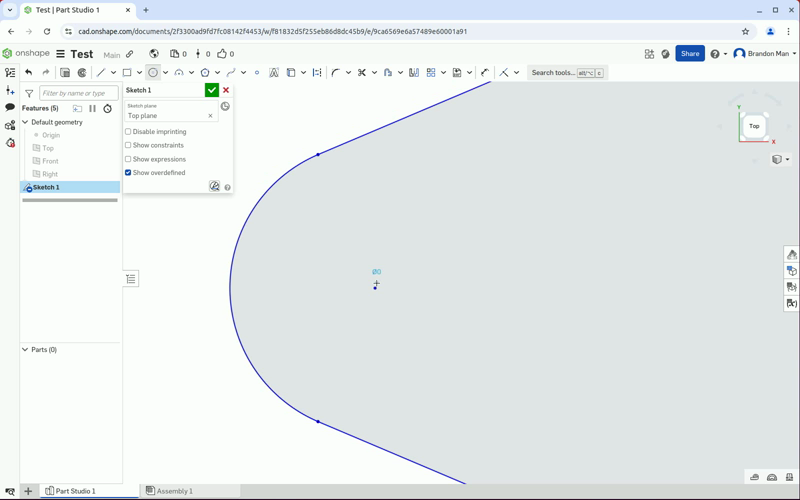
scroll(-6)
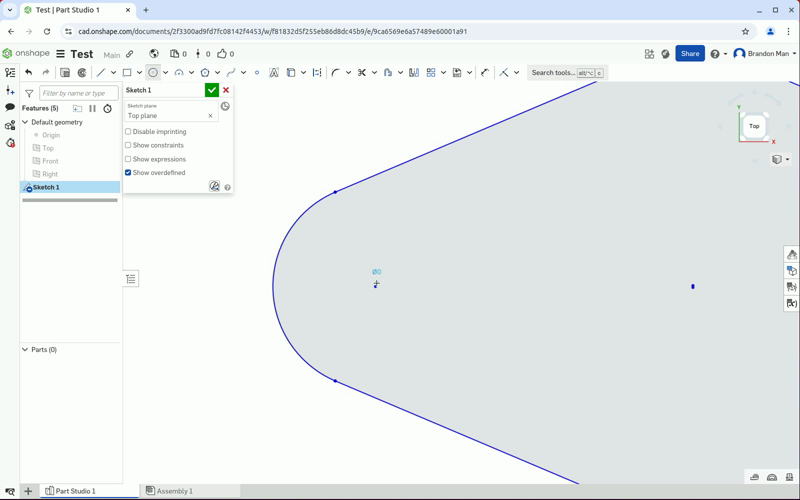
scroll(-6)
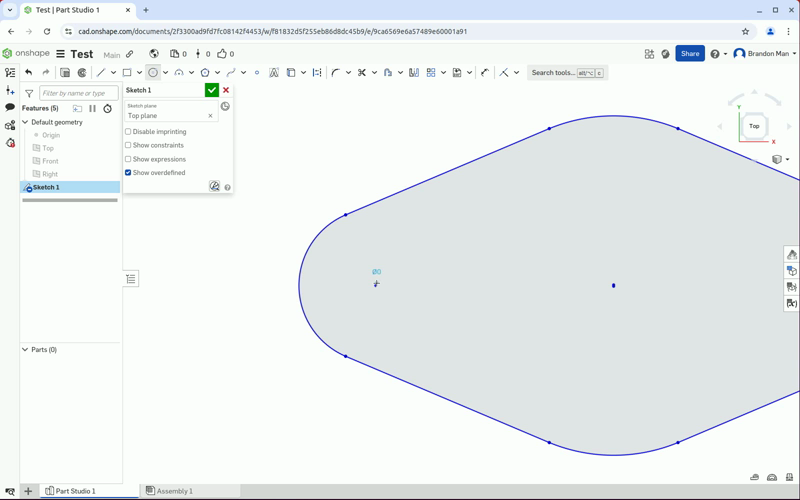
scroll(-6)
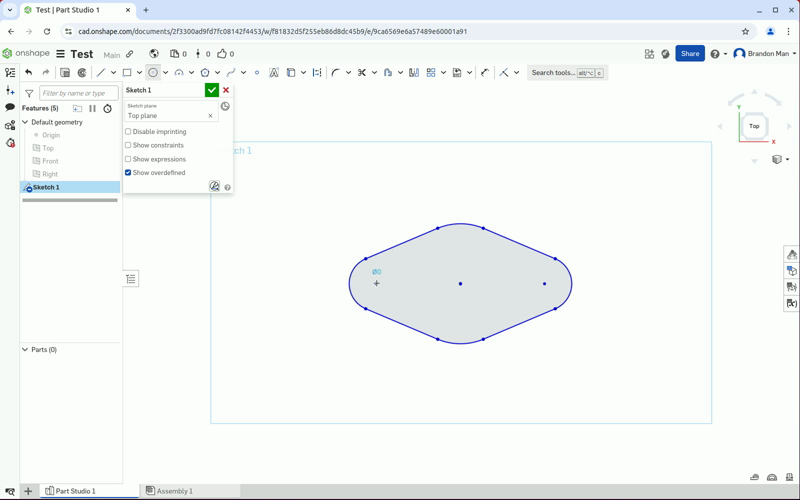
key_up(shift)
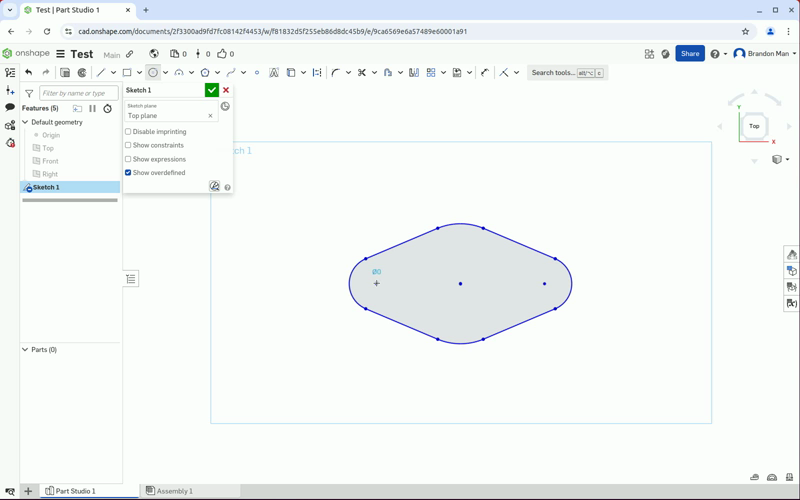
mouse_move(389, 282)
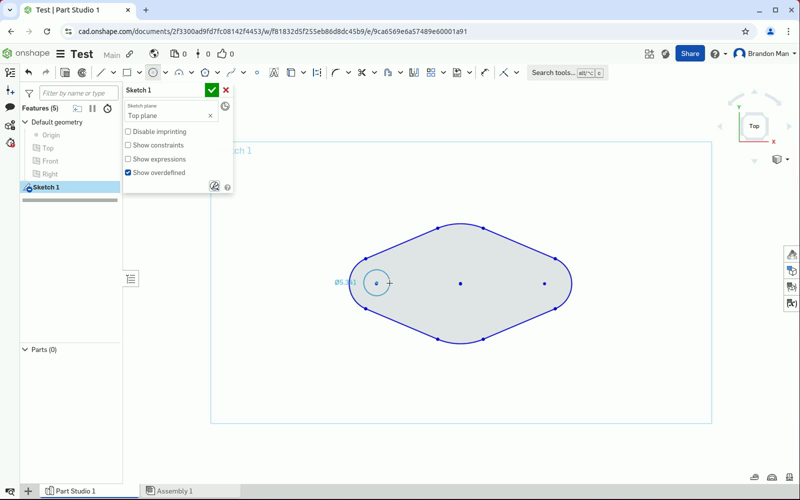
click(389, 282)
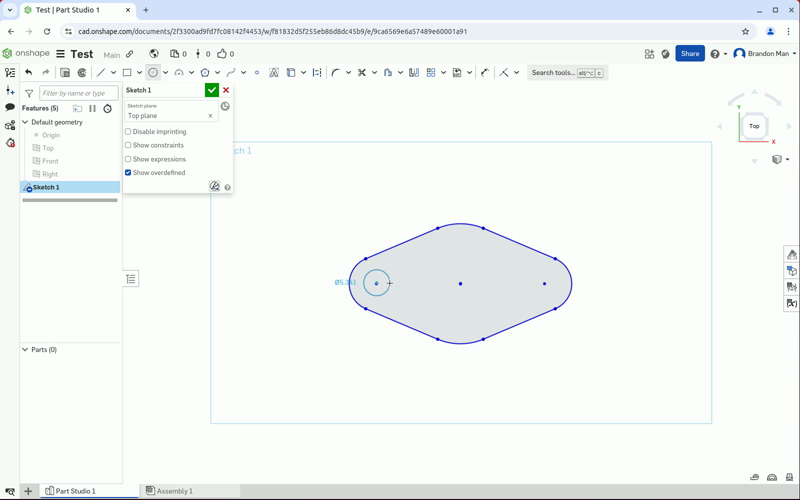
key(esc)
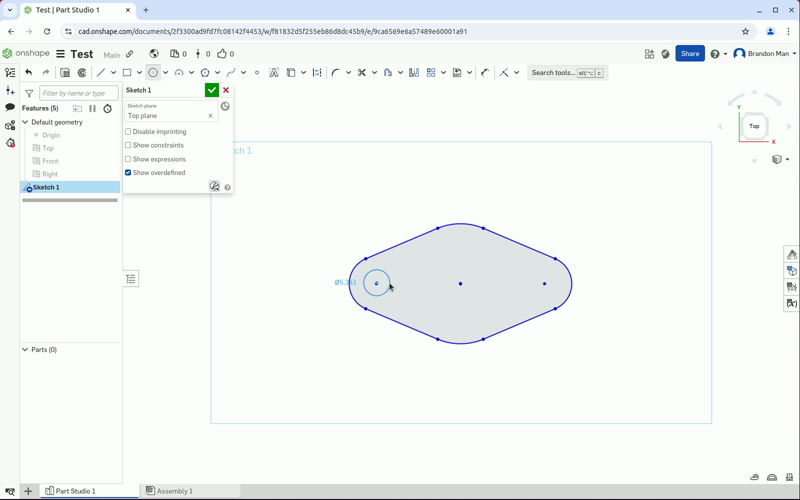
key(c)
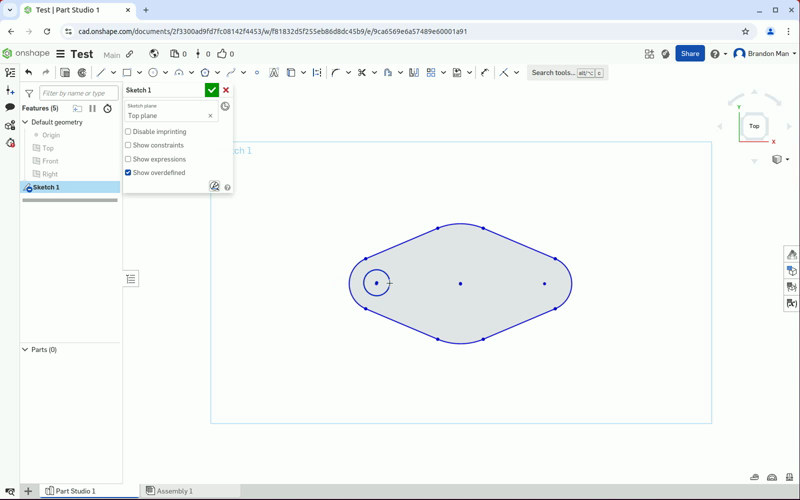
key_down(shift)
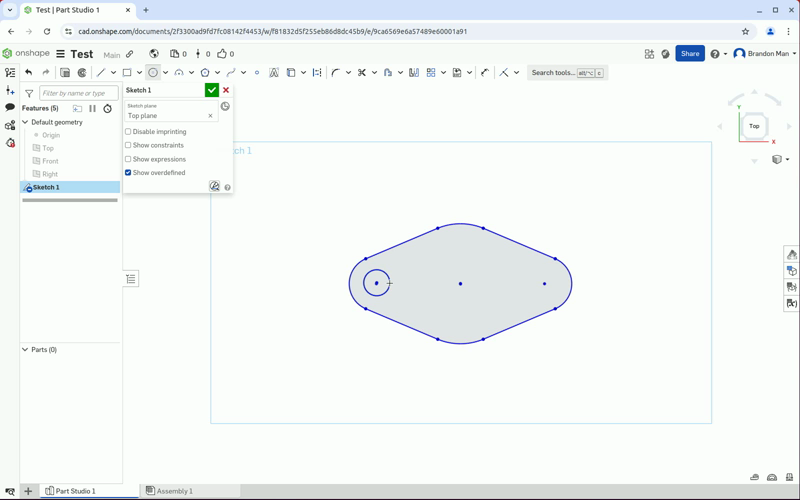
mouse_move(461, 282)
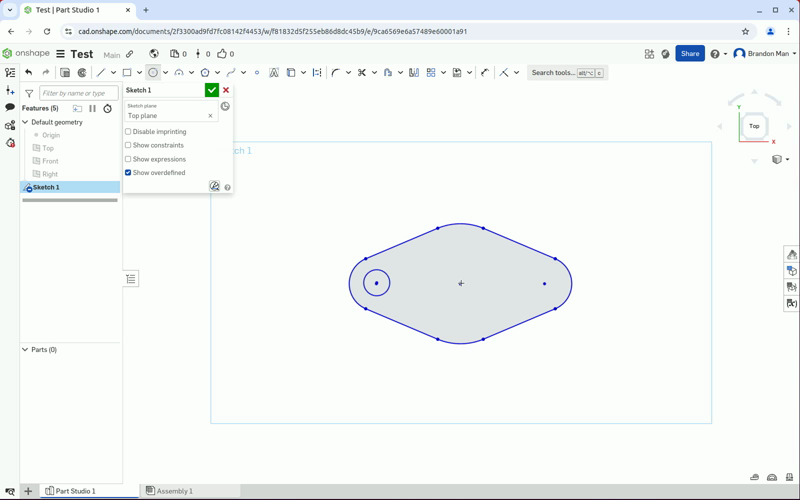
scroll(6)
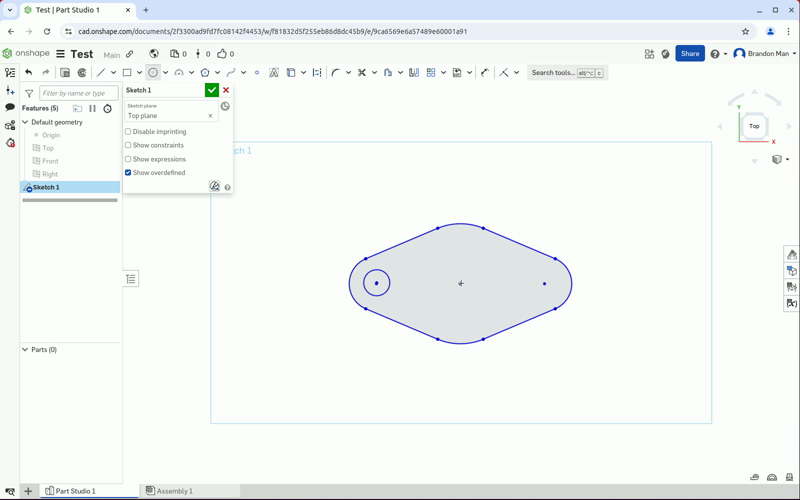
scroll(6)
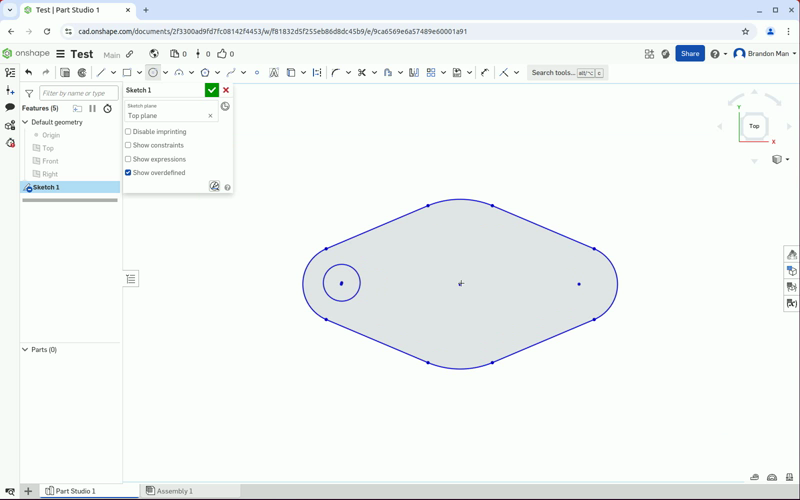
scroll(6)
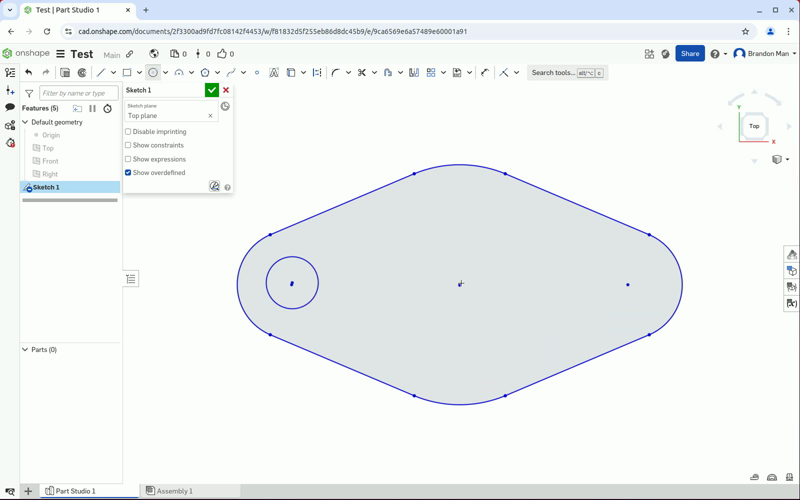
scroll(6)
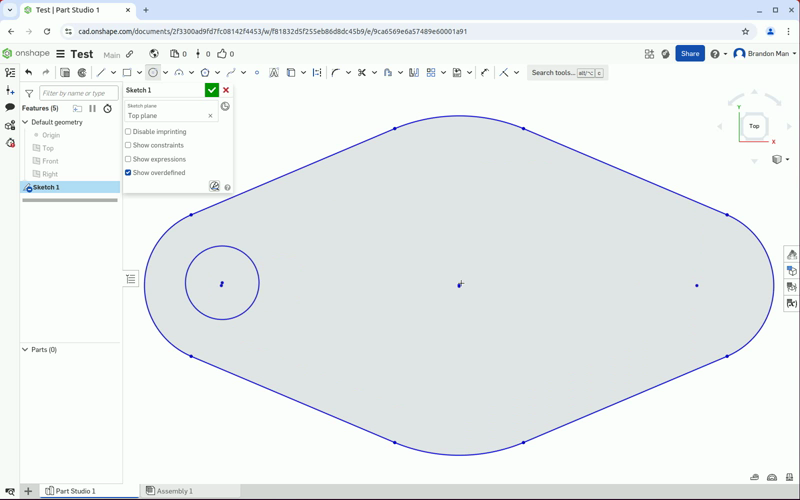
scroll(6)
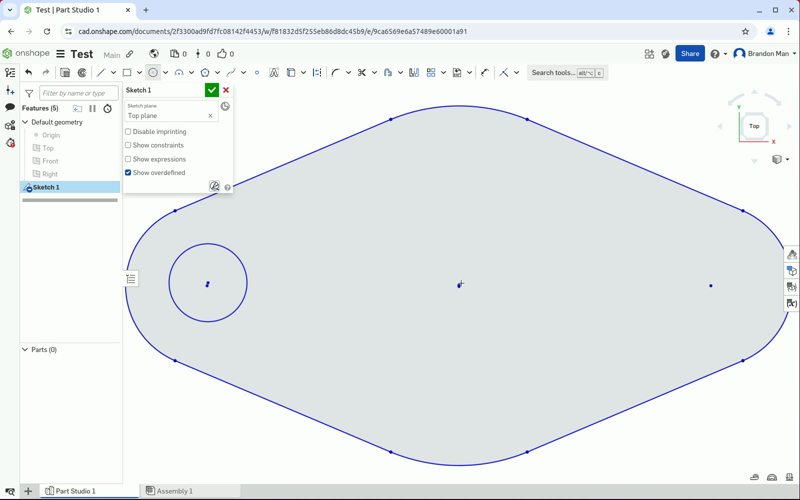
scroll(6)
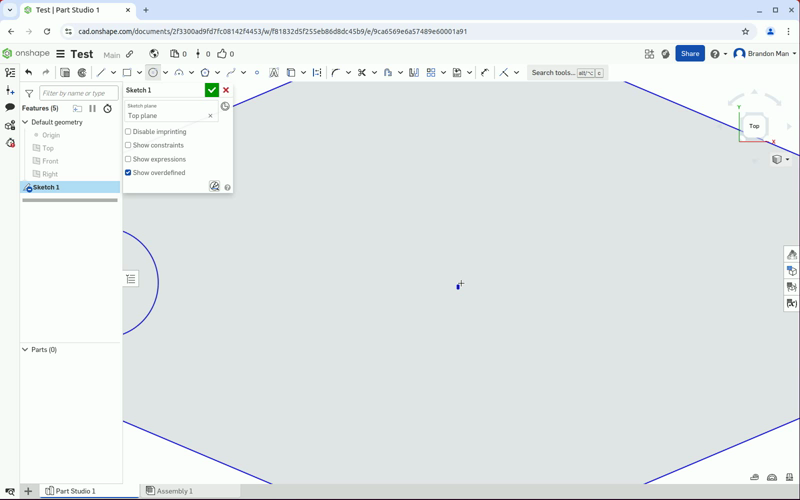
scroll(6)
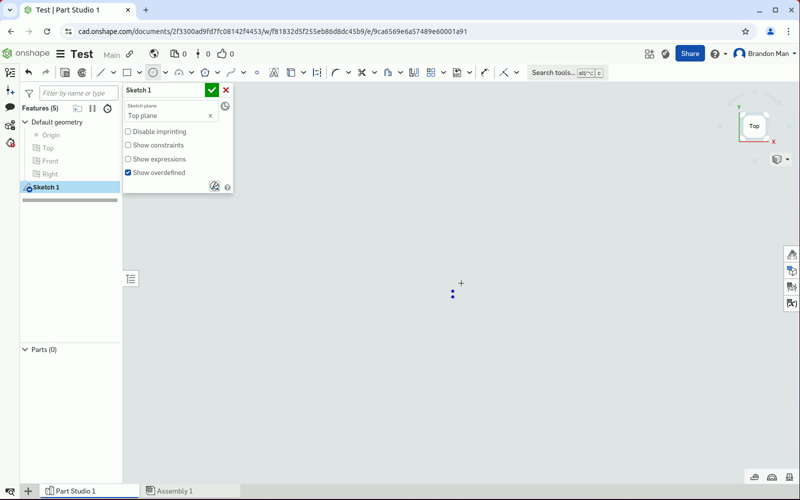
click(461, 282)
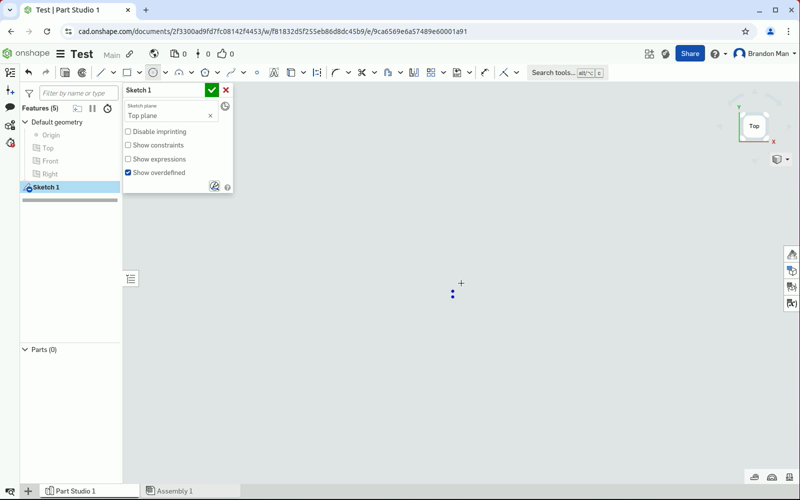
scroll(-6)
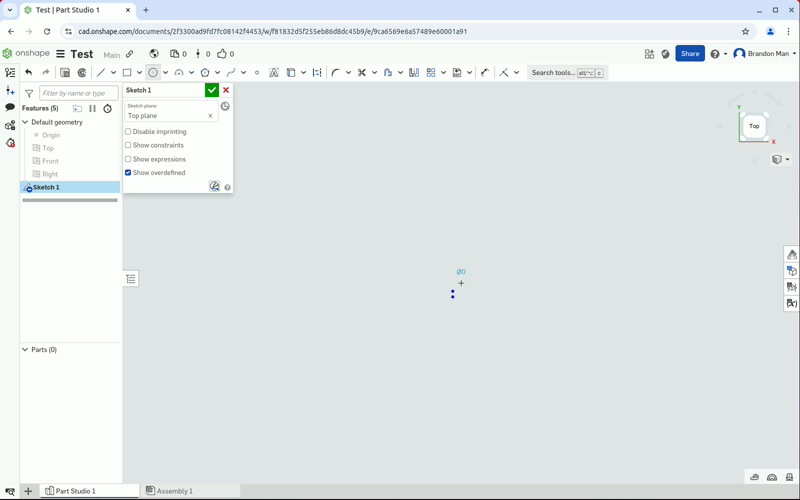
scroll(-6)
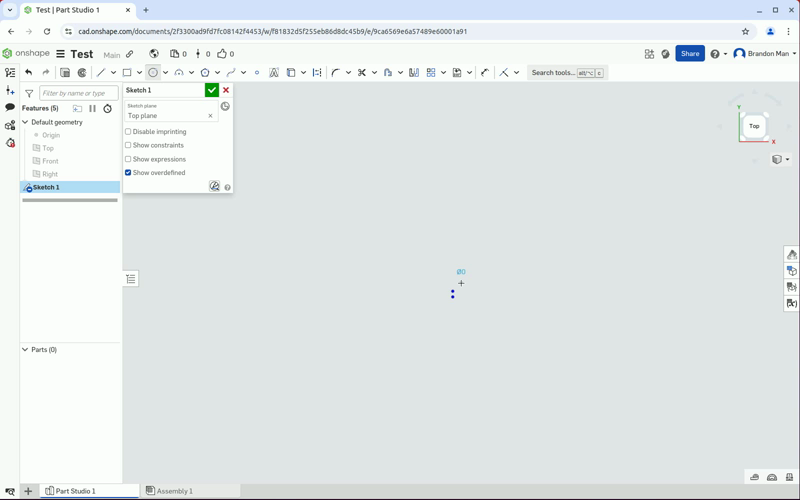
scroll(-6)
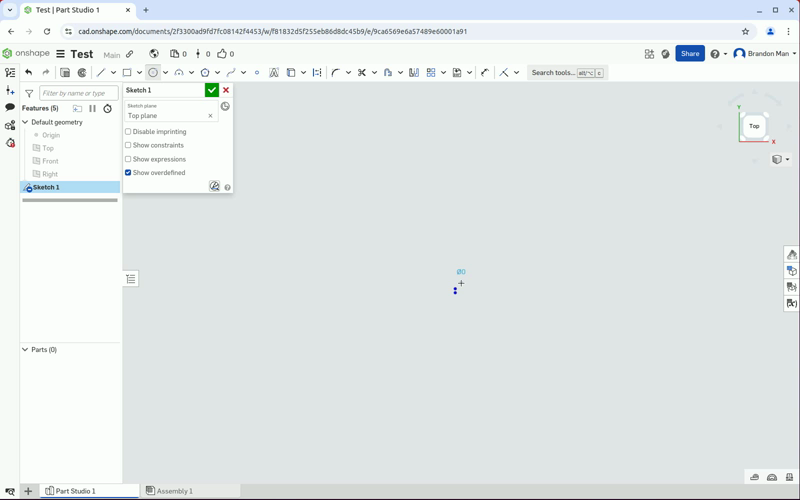
scroll(-6)
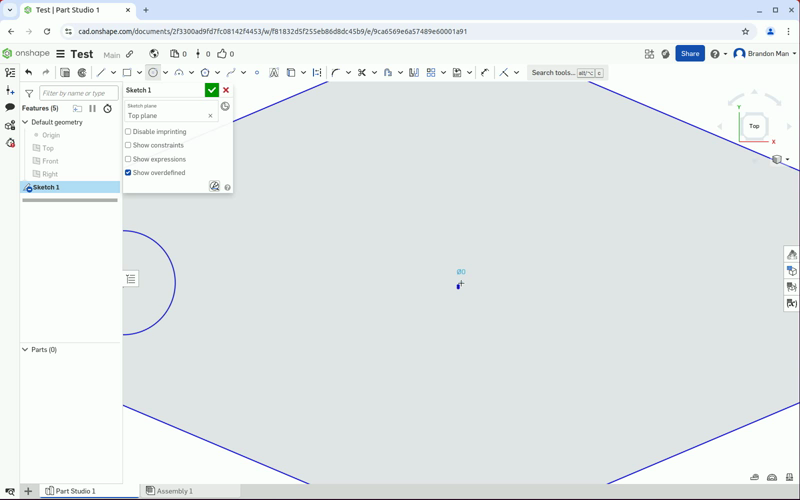
scroll(-6)
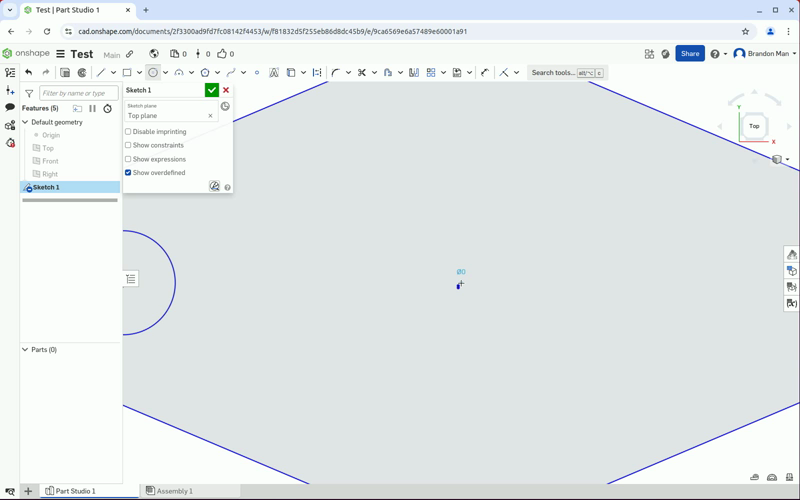
scroll(-6)
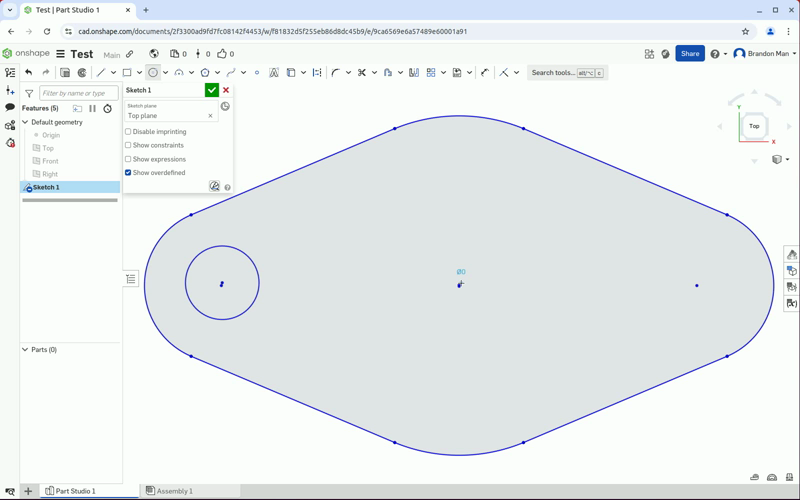
scroll(-6)
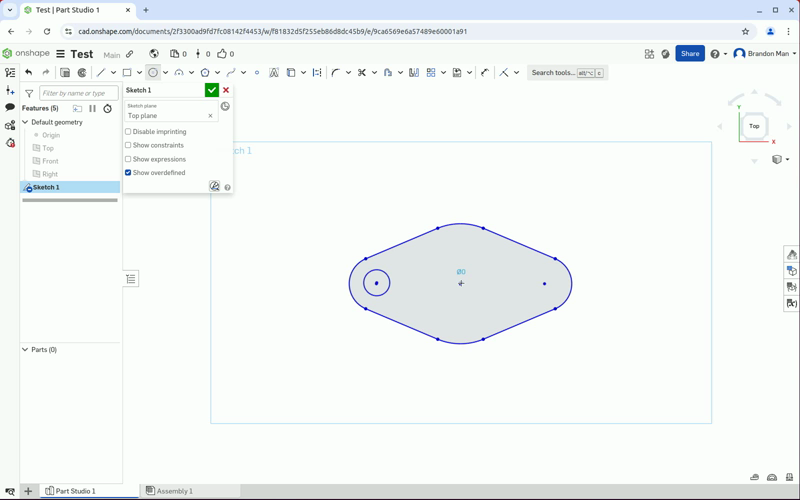
key_up(shift)
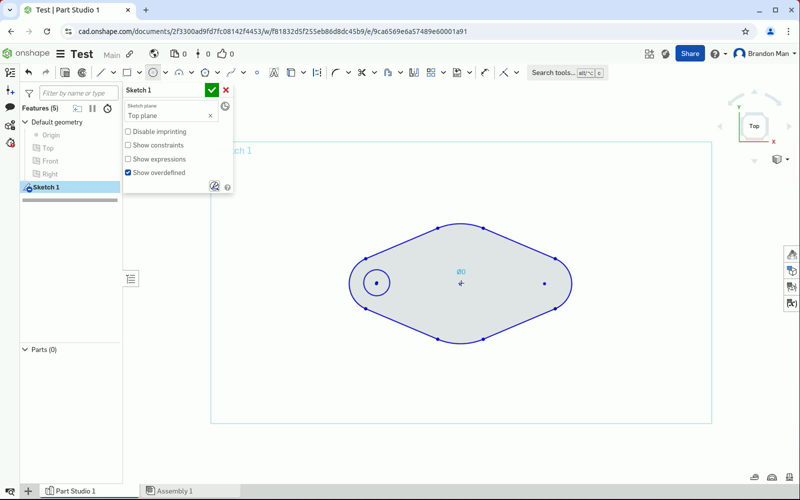
mouse_move(496, 282)
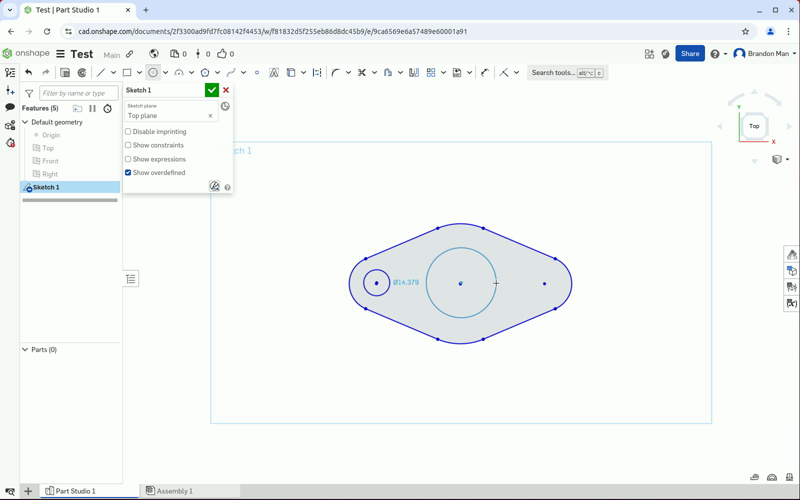
click(496, 282)
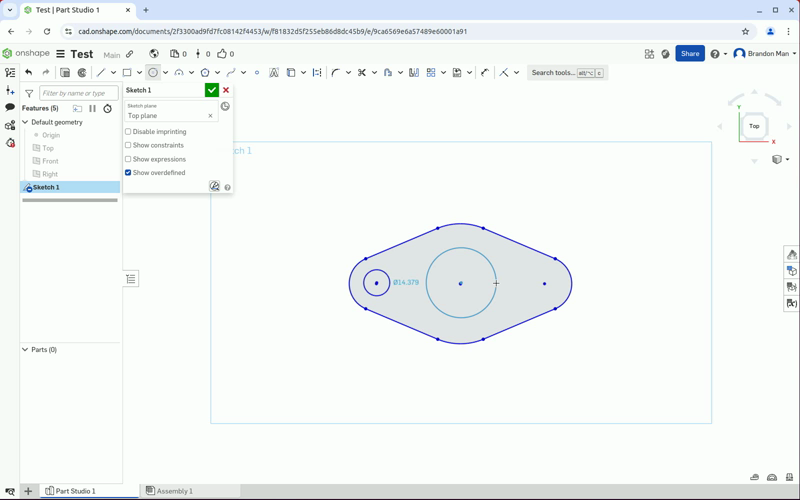
key(esc)
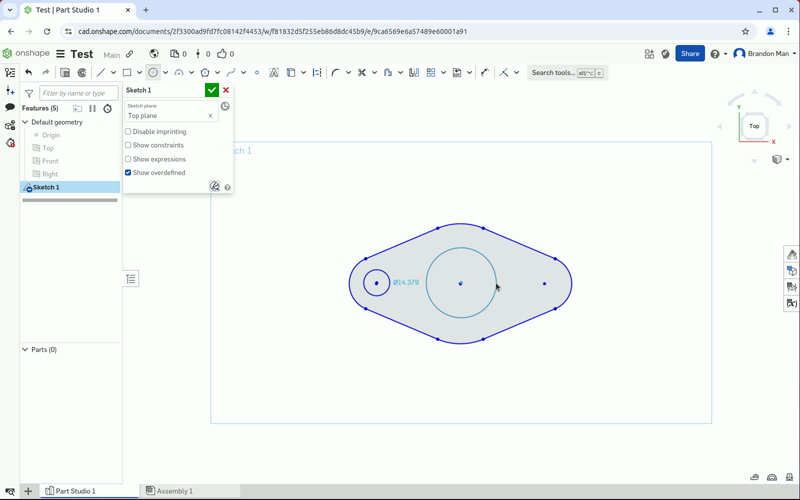
key(c)
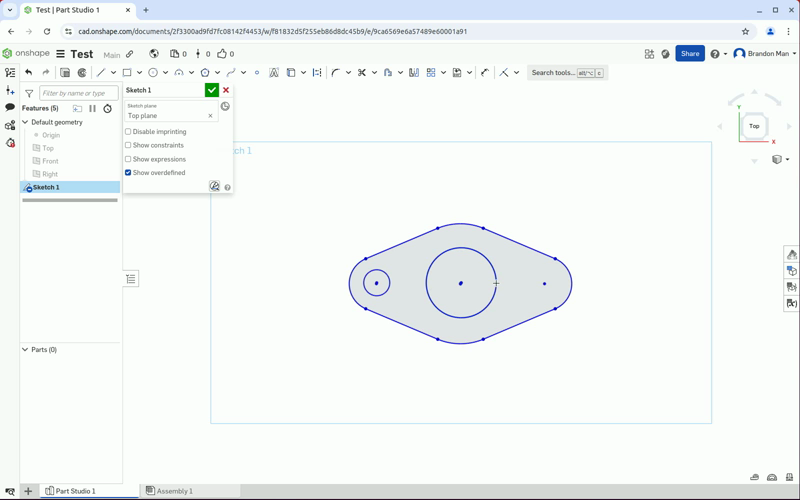
key_down(shift)
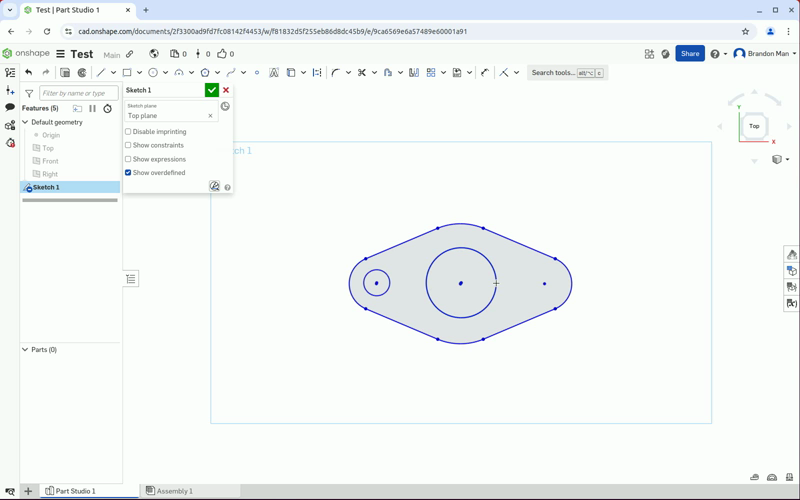
mouse_move(543, 282)
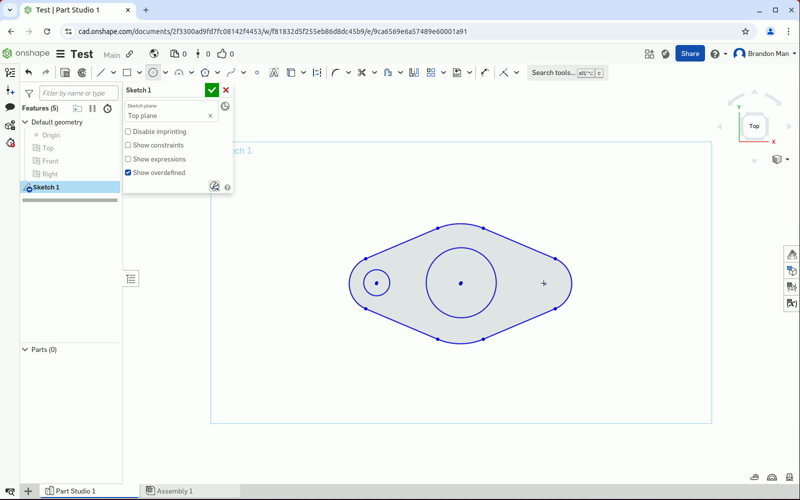
scroll(6)
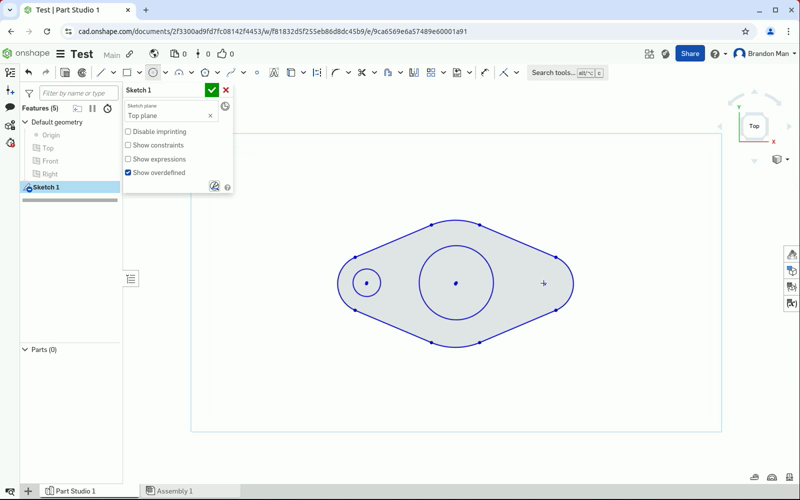
scroll(6)
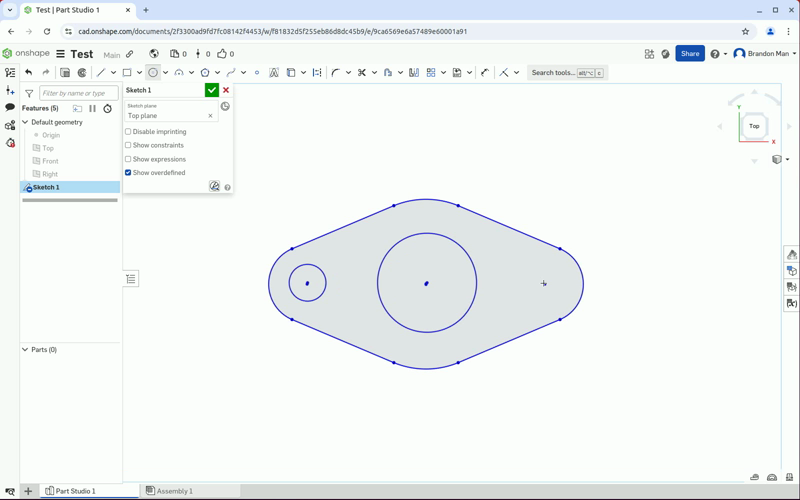
scroll(6)
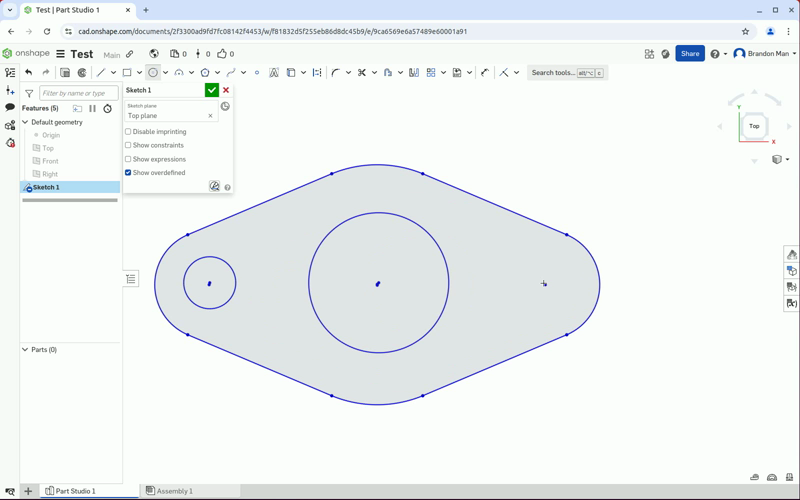
scroll(6)
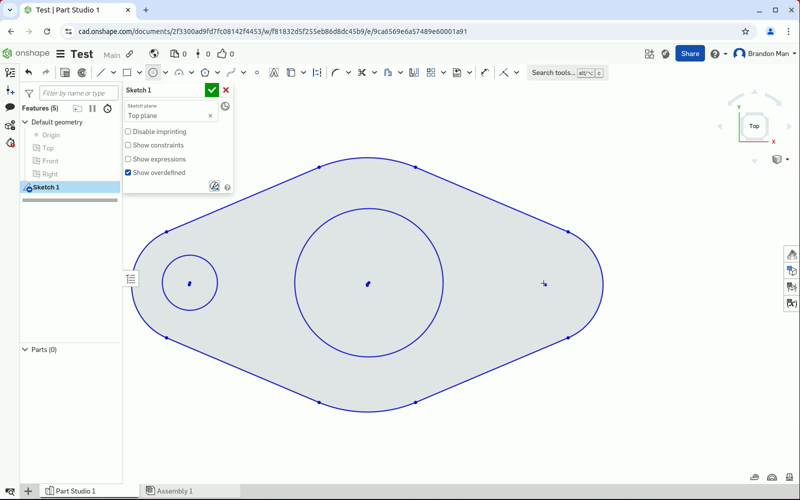
scroll(6)
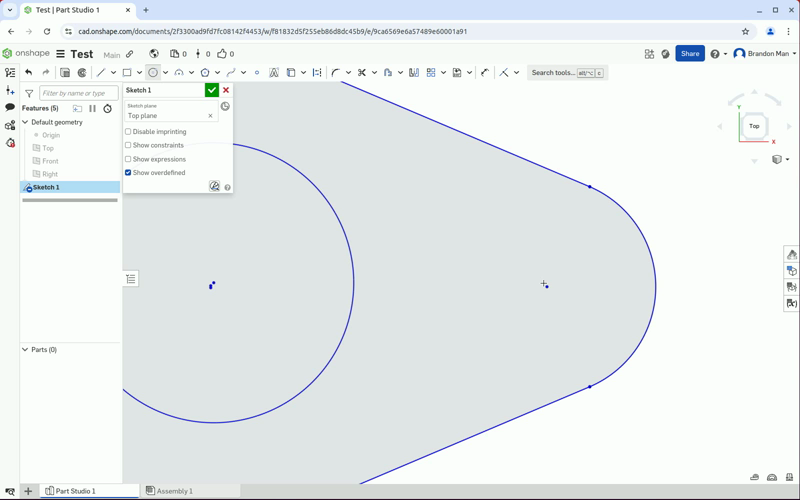
scroll(6)
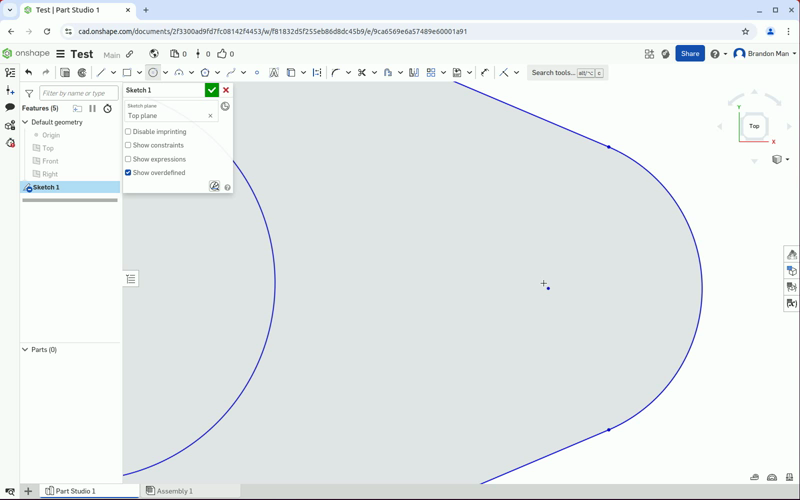
scroll(6)
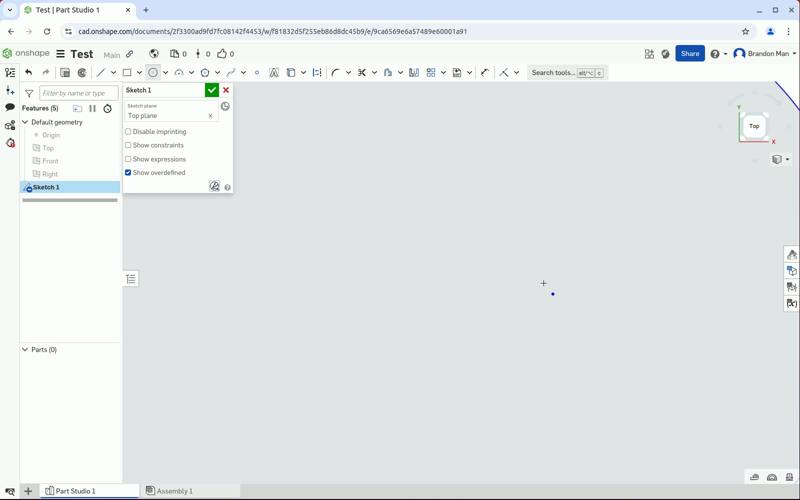
click(543, 282)
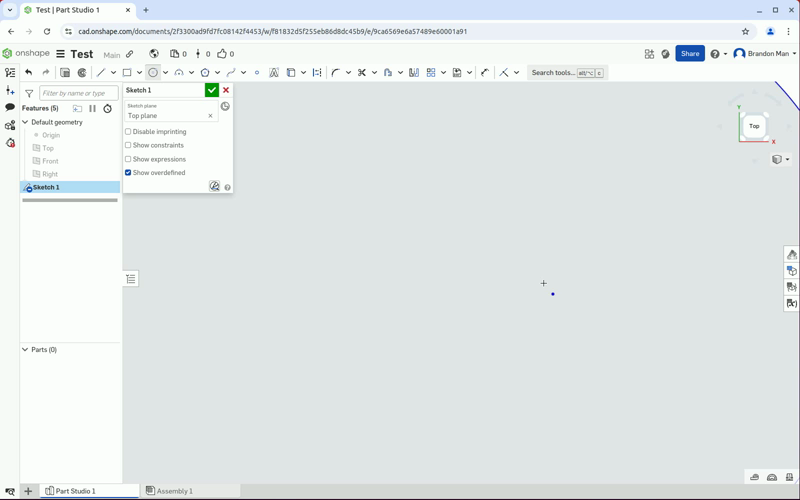
scroll(-6)
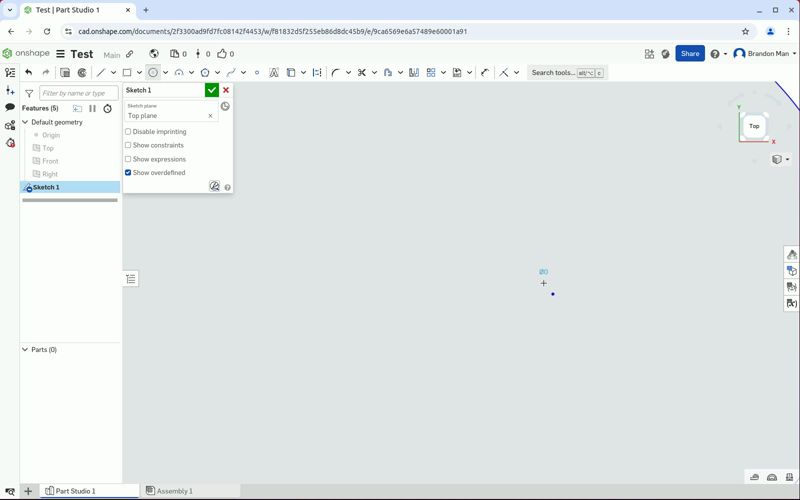
scroll(-6)
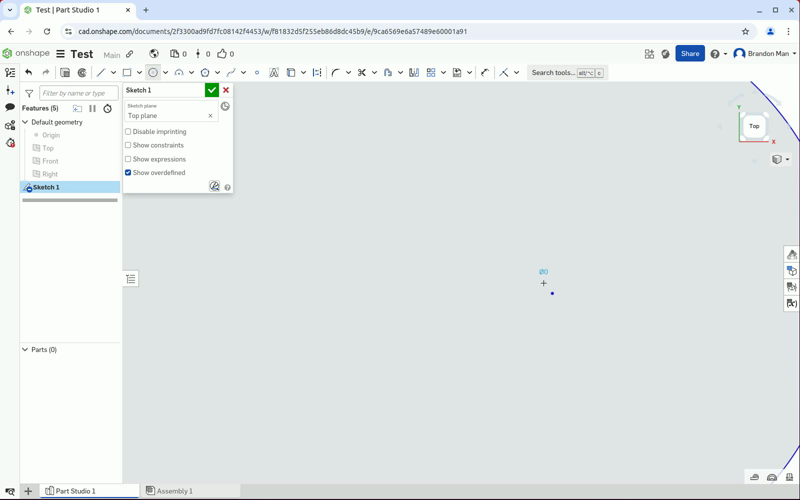
scroll(-6)
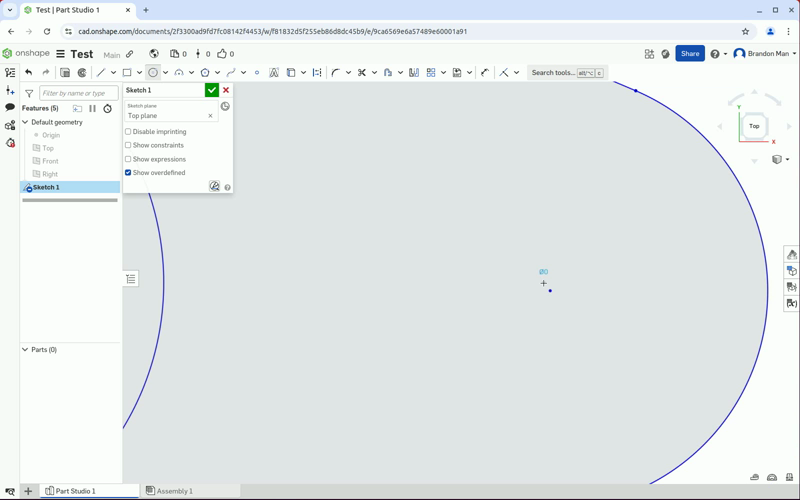
scroll(-6)
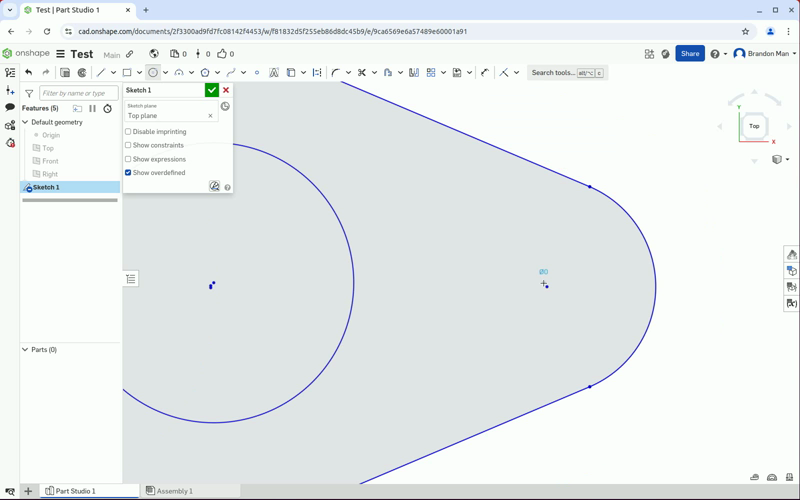
scroll(-6)
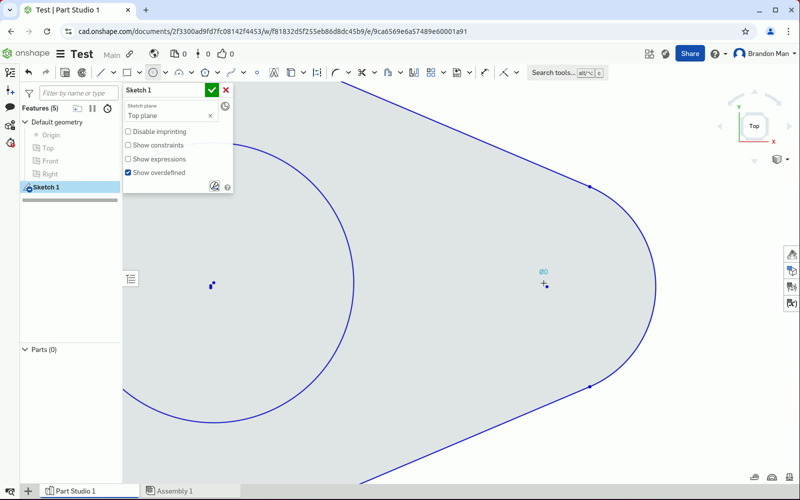
scroll(-6)
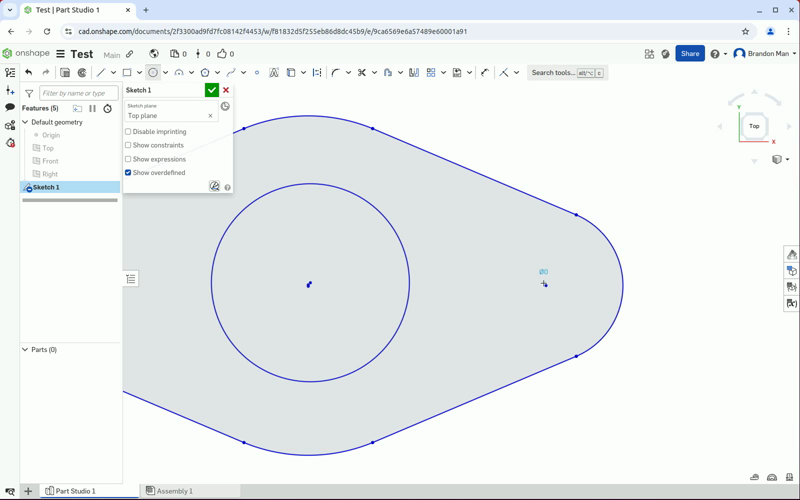
scroll(-6)
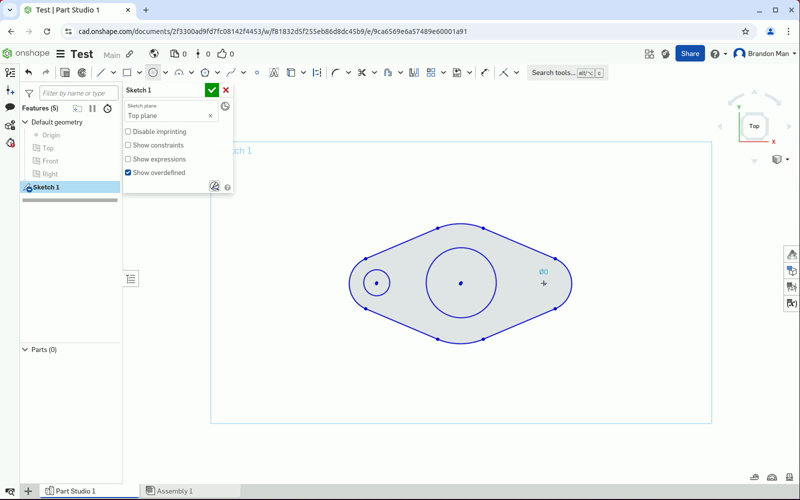
key_up(shift)
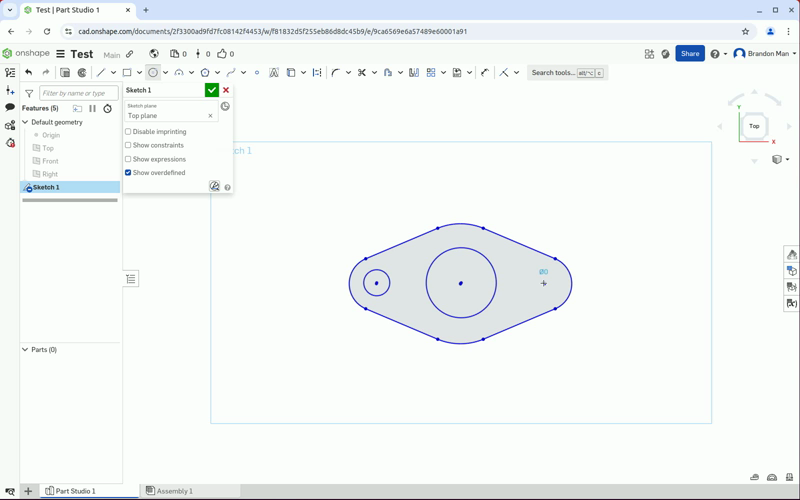
mouse_move(556, 282)
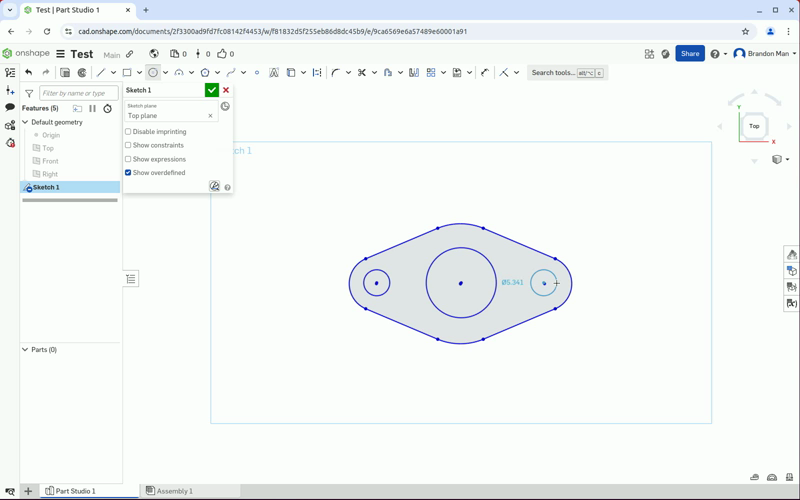
click(556, 282)
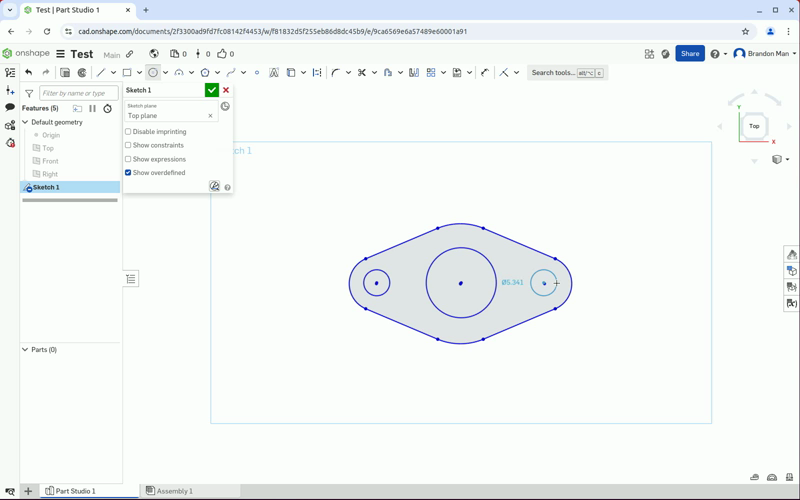
key(esc)
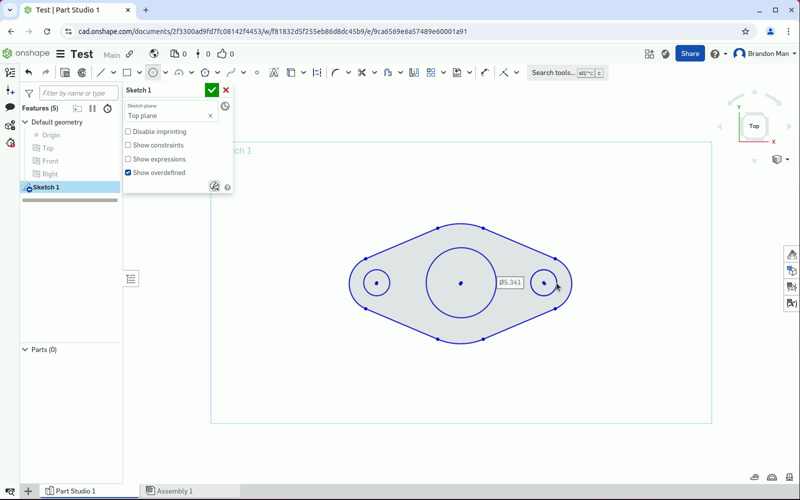
mouse_move(409, 301)
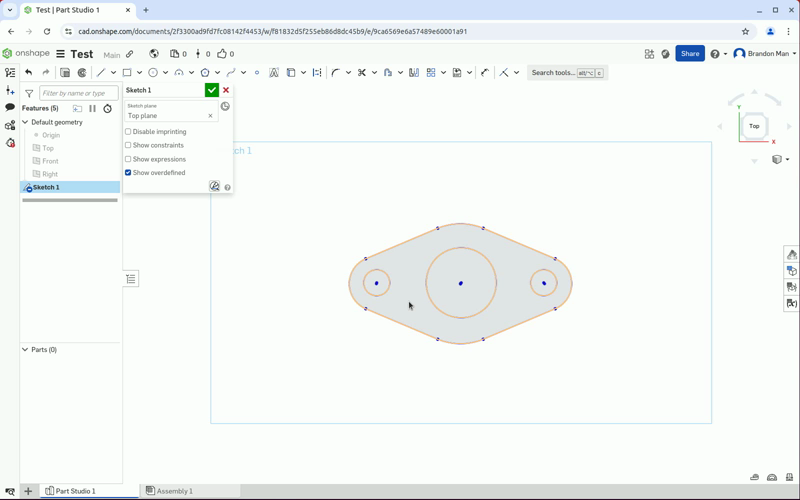
click(409, 301)
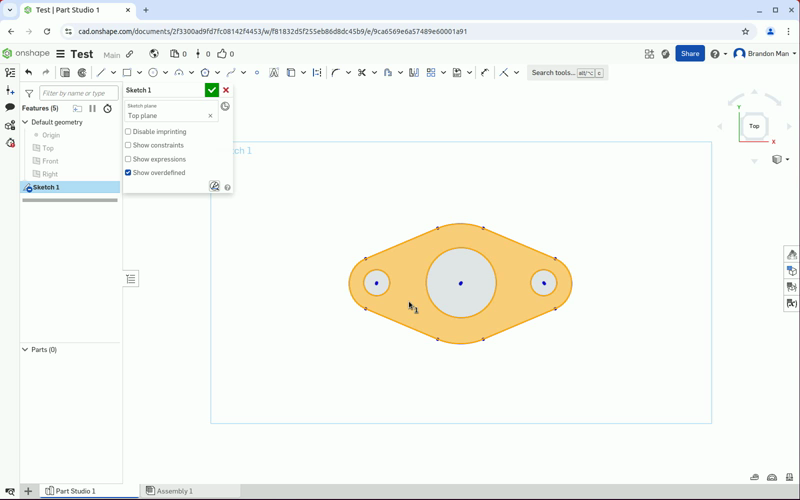
mouse_move(73, 352)
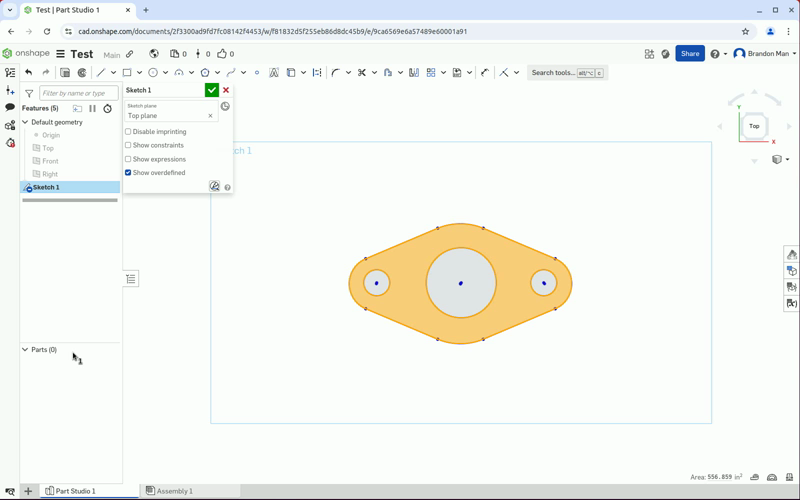
key(shift+y)
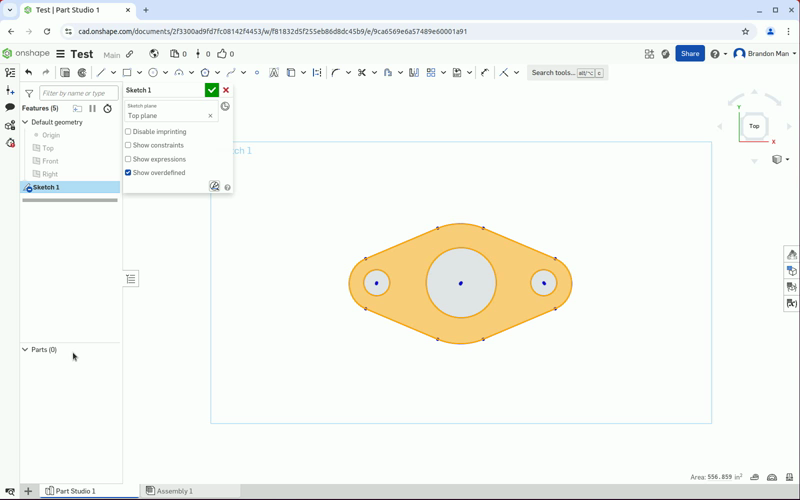
key(shift+e)
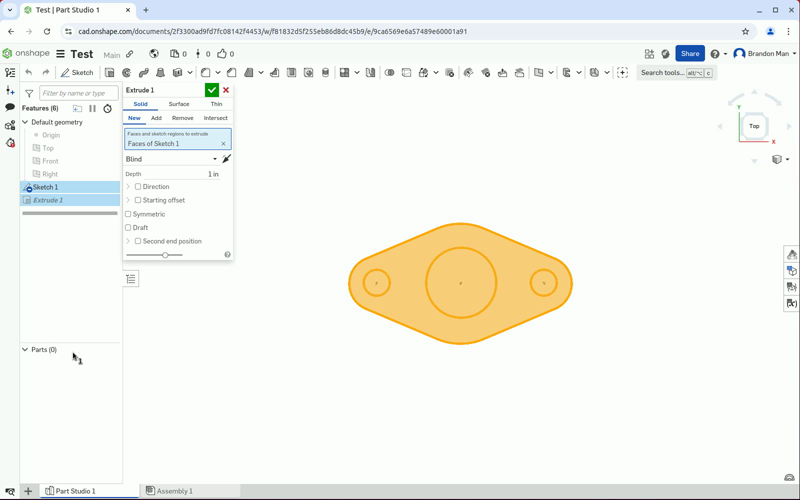
mouse_move(143, 106)
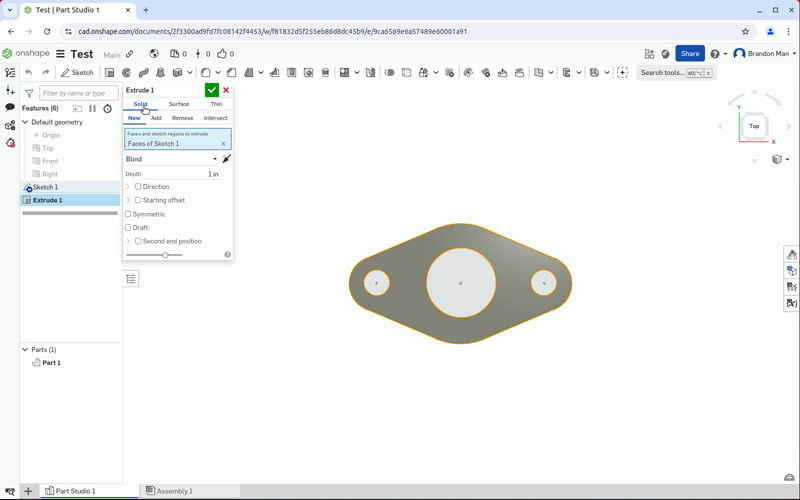
click(143, 106)
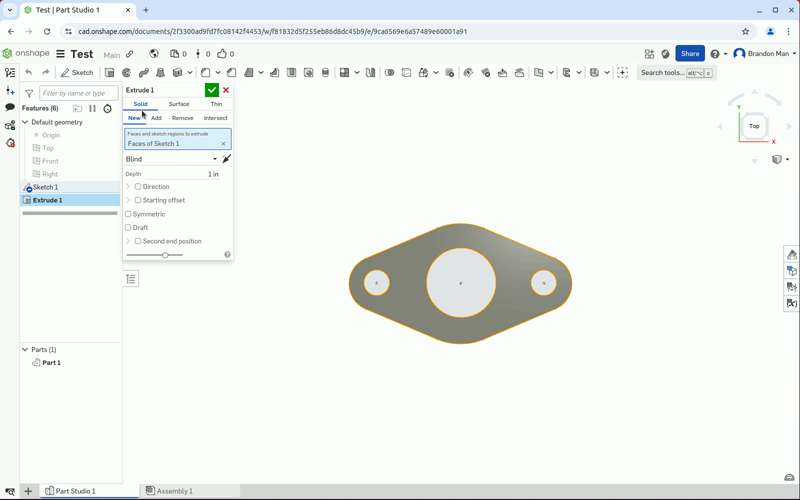
mouse_move(137, 120)
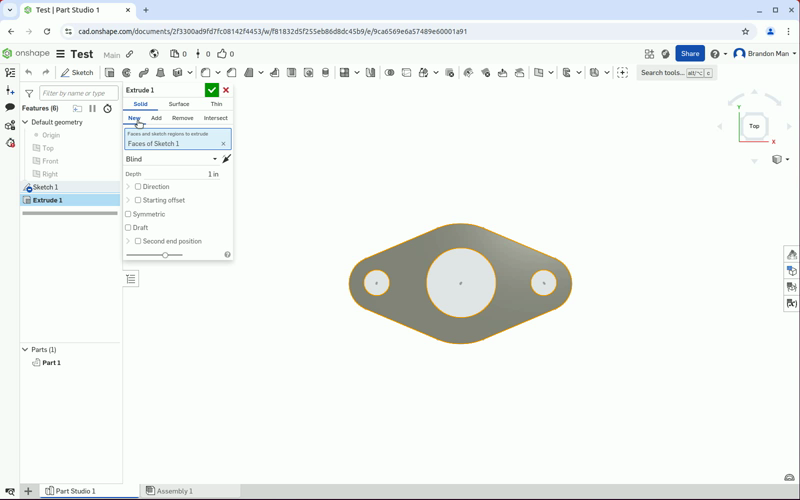
click(137, 120)
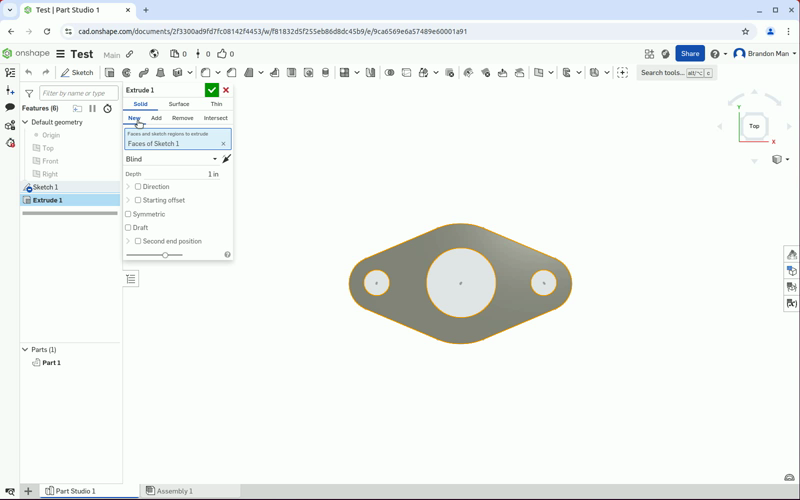
key(tab, 4)
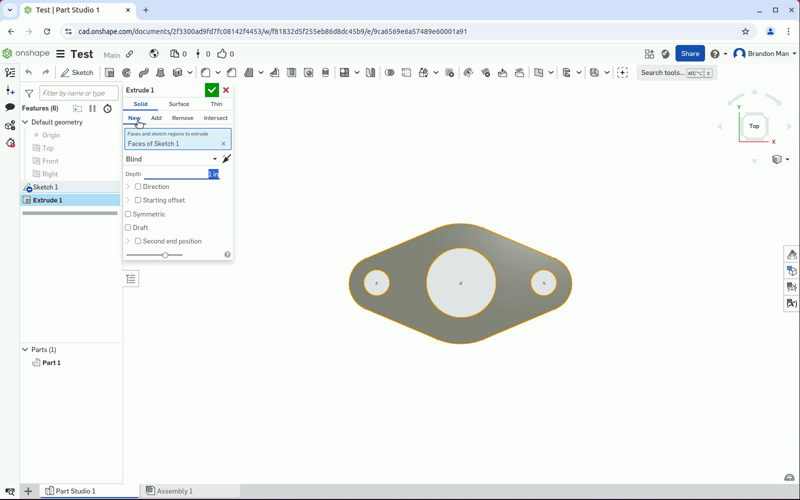
text(5.296)
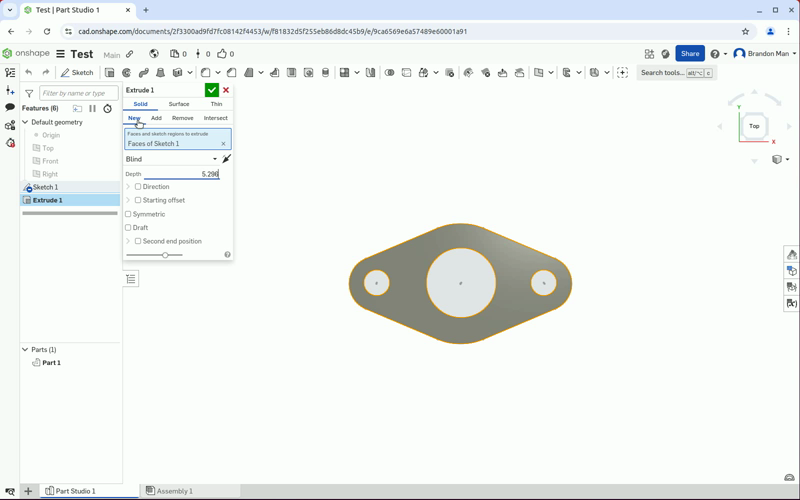
key(enter)
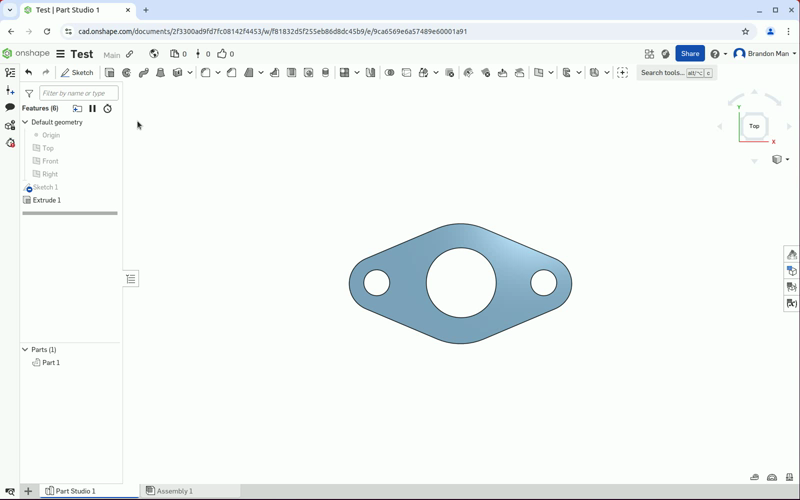
key(shift+h)
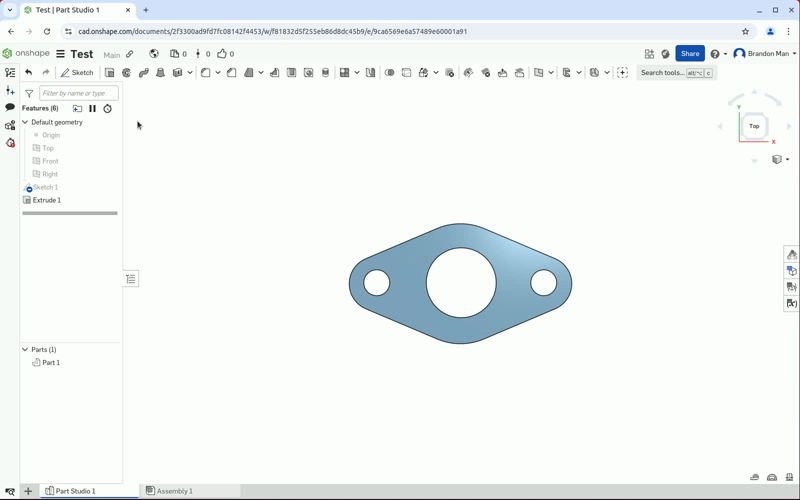
key(shift+h)
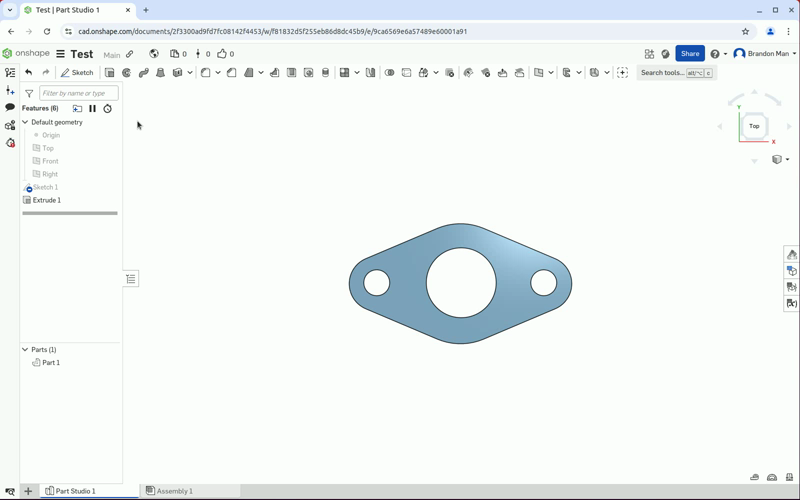
mouse_move(73, 189)
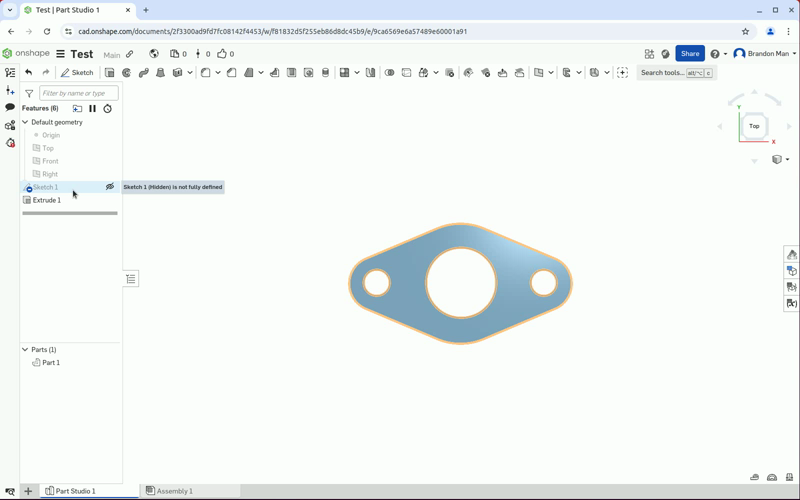
click(73, 189)
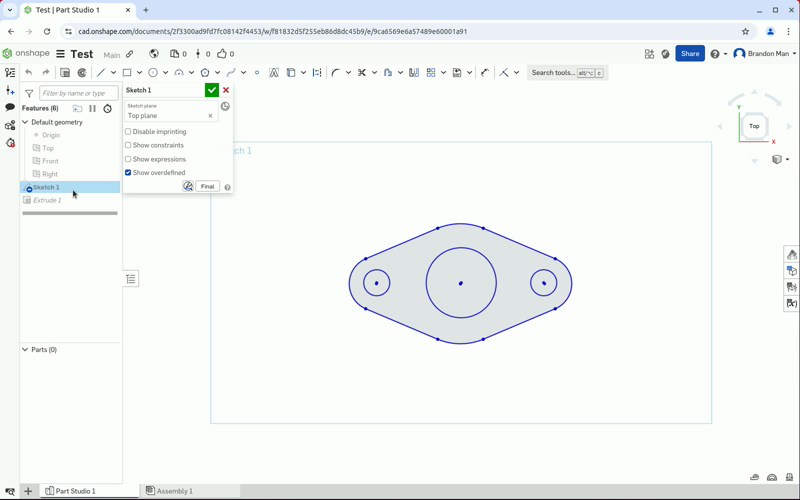
mouse_move(229, 92)
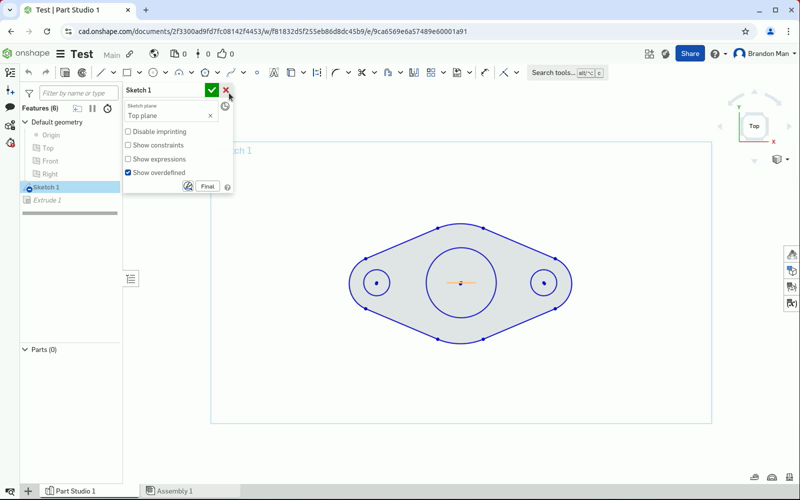
click(229, 92)
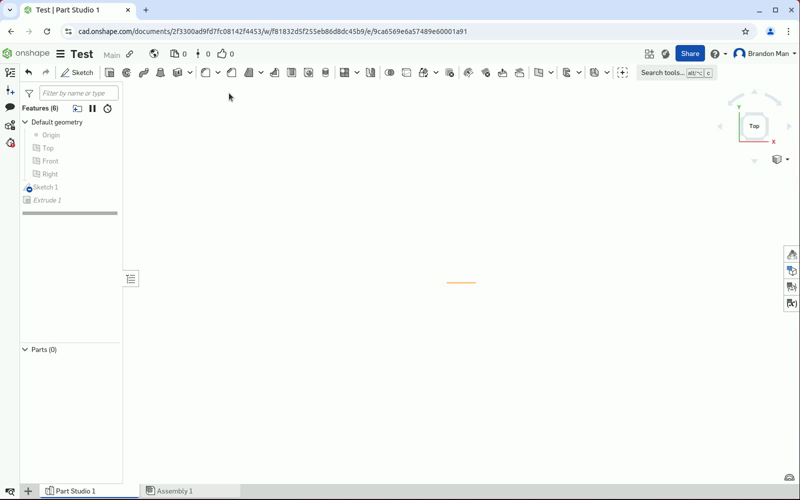
mouse_move(541, 75)
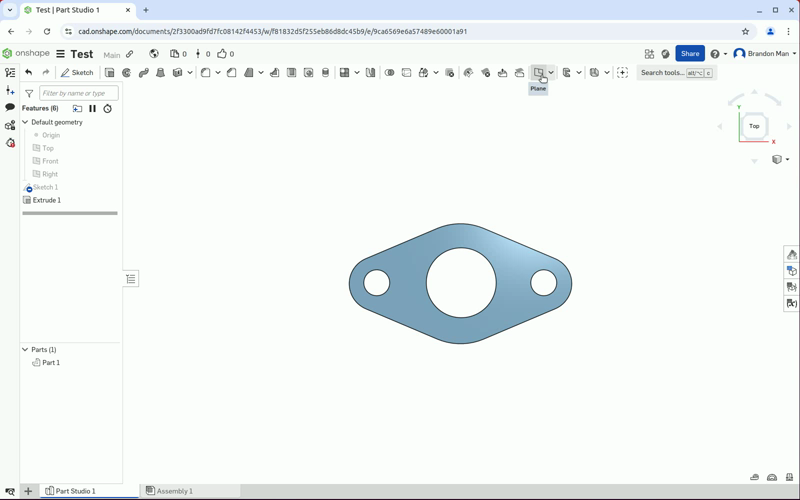
click(541, 75)
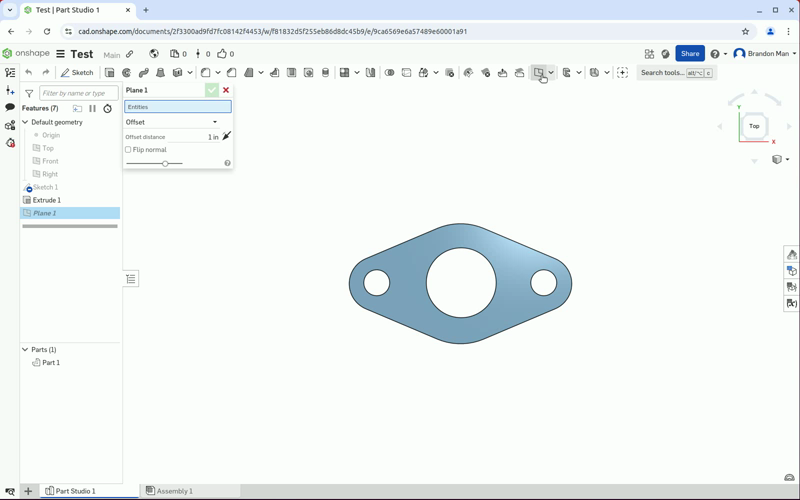
mouse_move(73, 150)
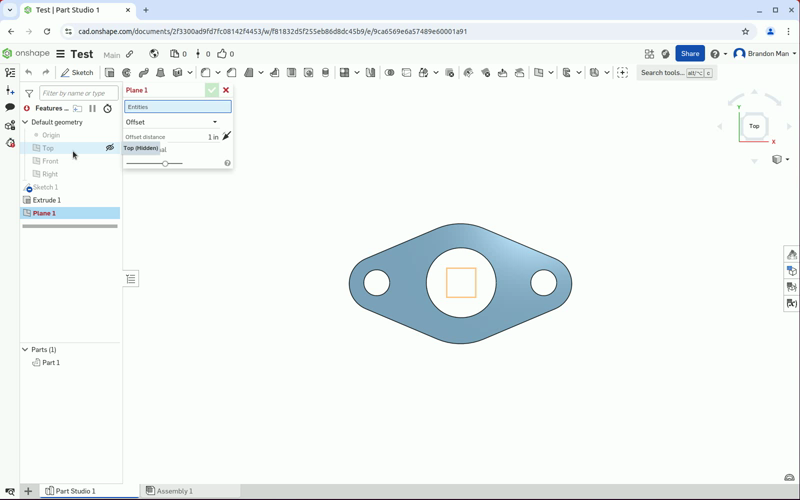
click(73, 150)
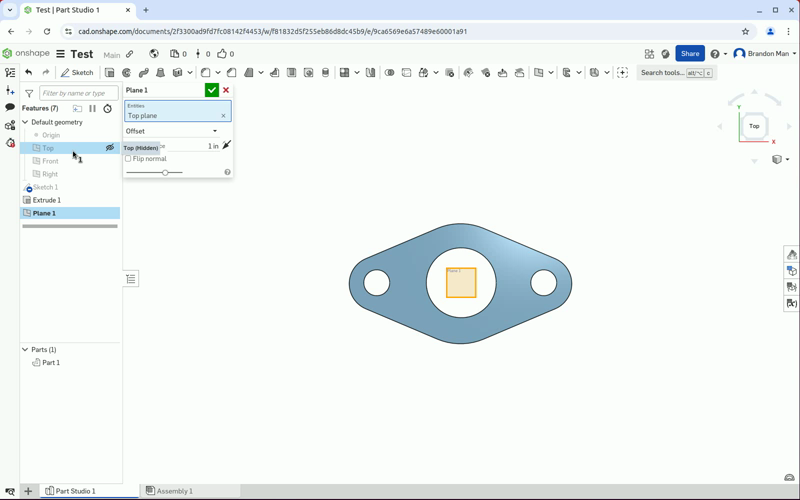
key(tab, 2)
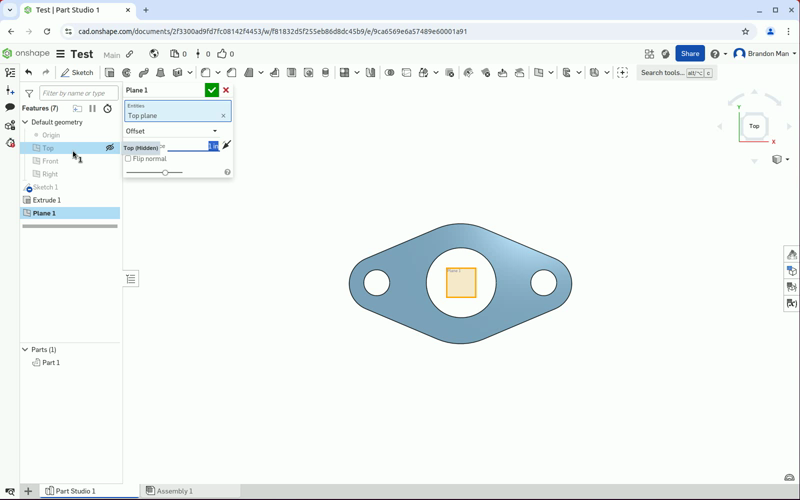
text(5.299)
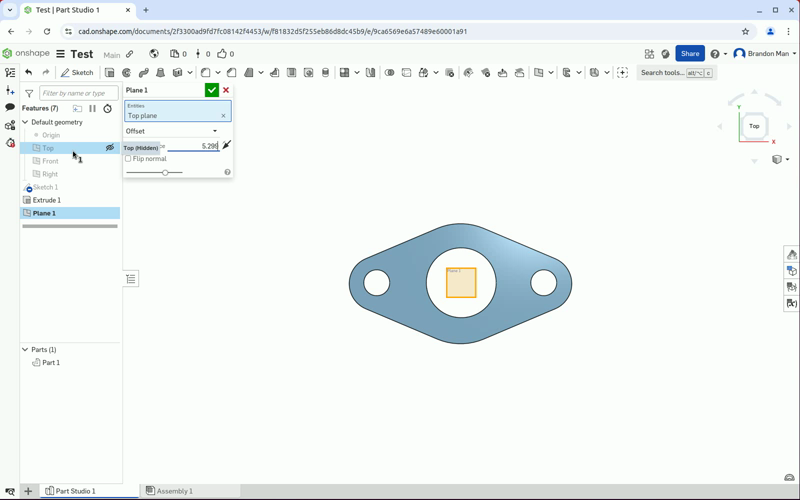
key(enter, 2)
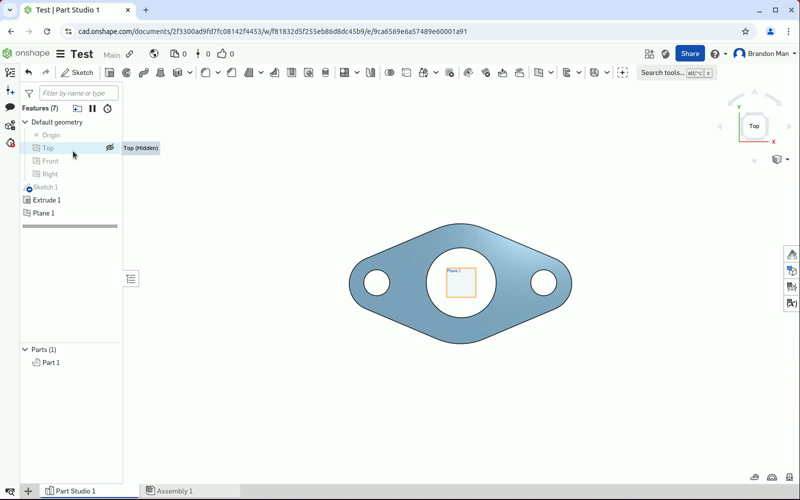
key(shift+s)
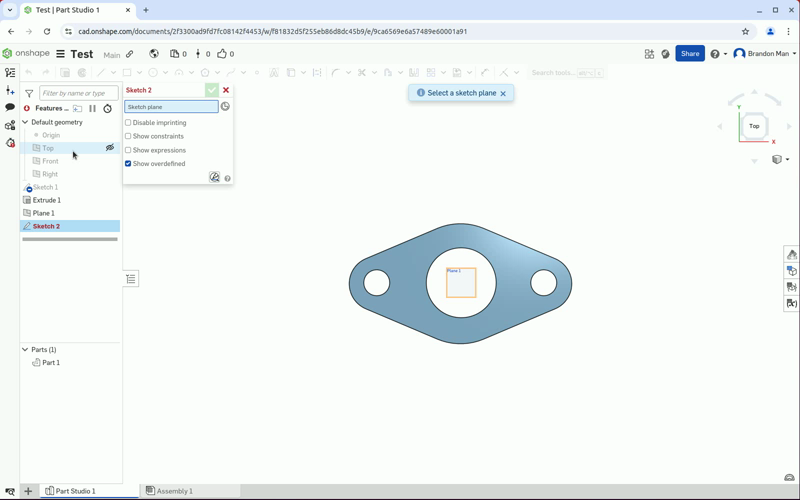
mouse_move(73, 215)
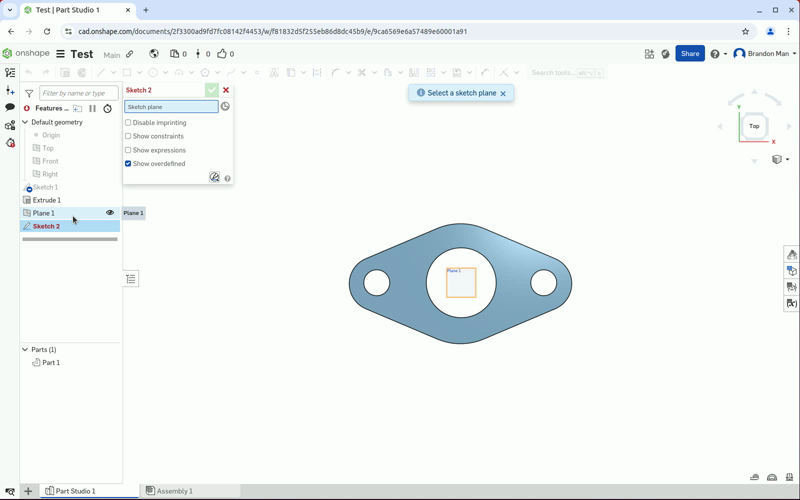
click(73, 215)
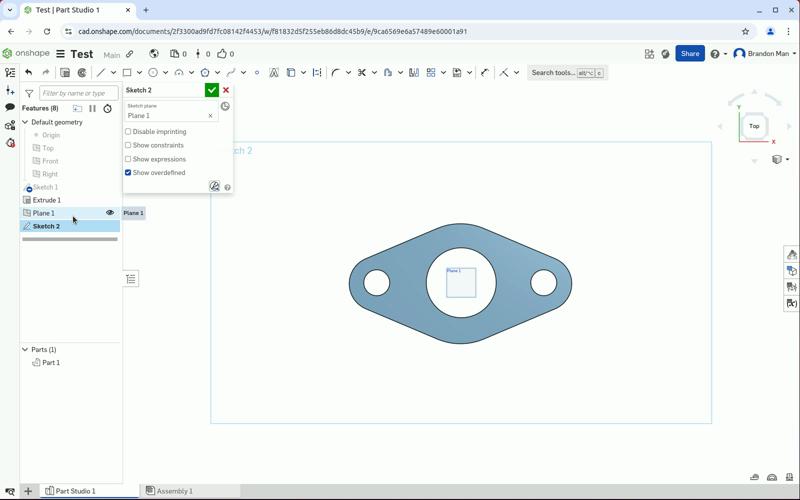
mouse_move(73, 352)
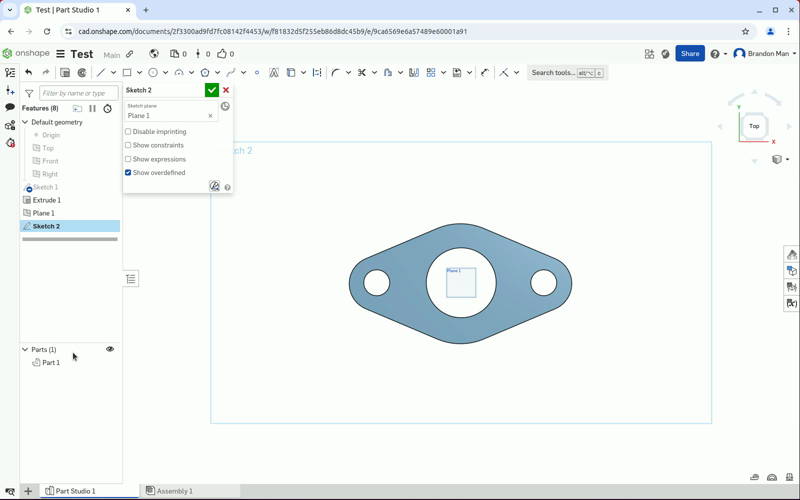
key(y)
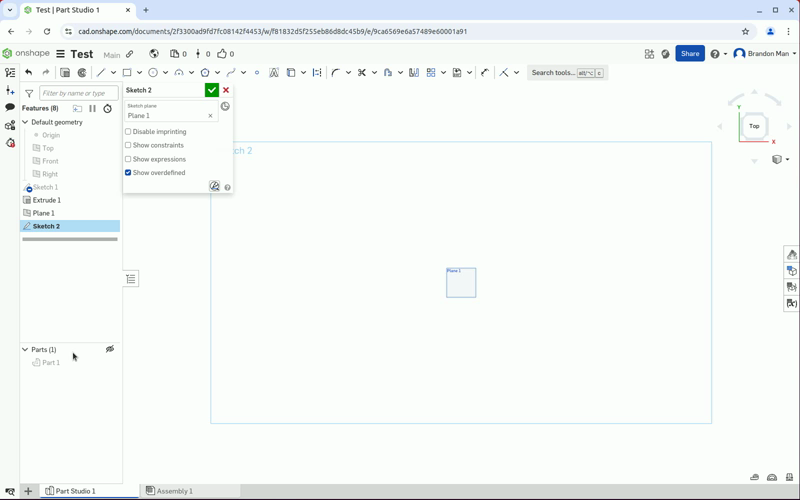
key(c)
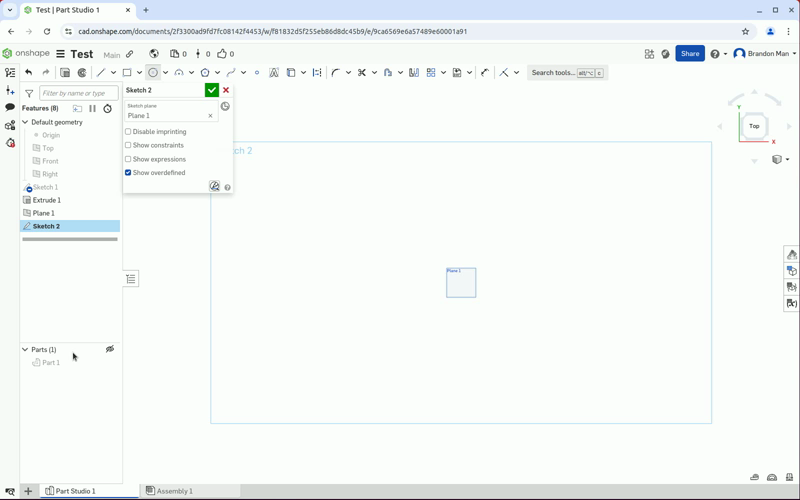
key_down(shift)
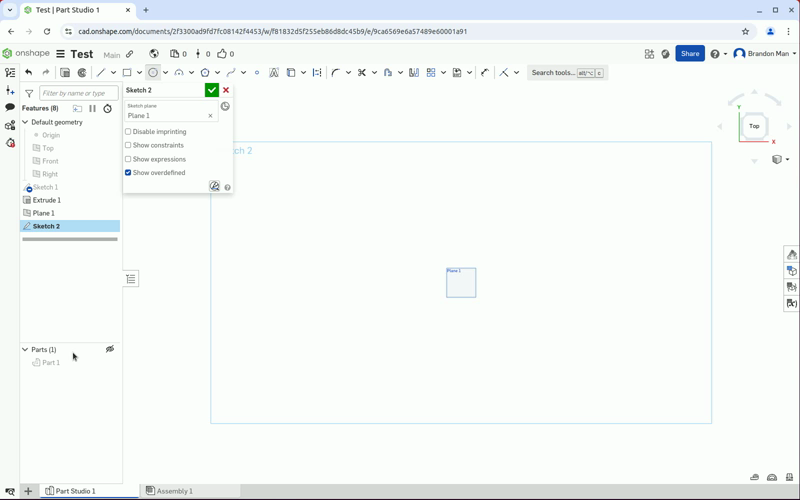
mouse_move(376, 282)
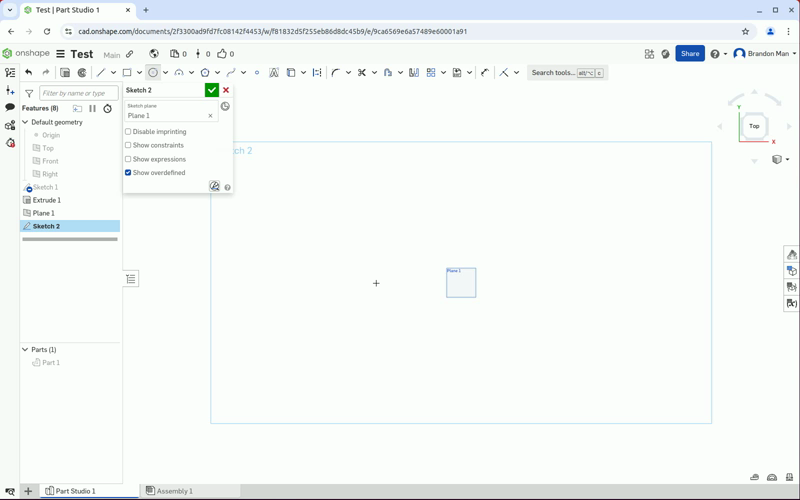
click(376, 282)
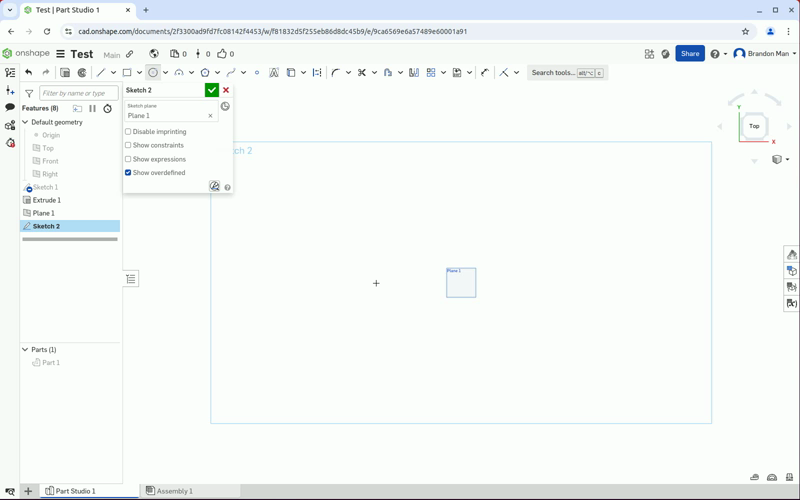
key_up(shift)
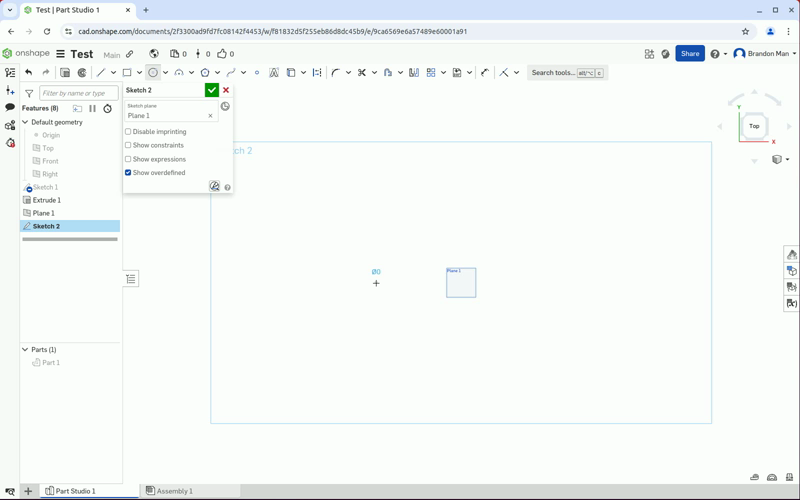
mouse_move(404, 282)
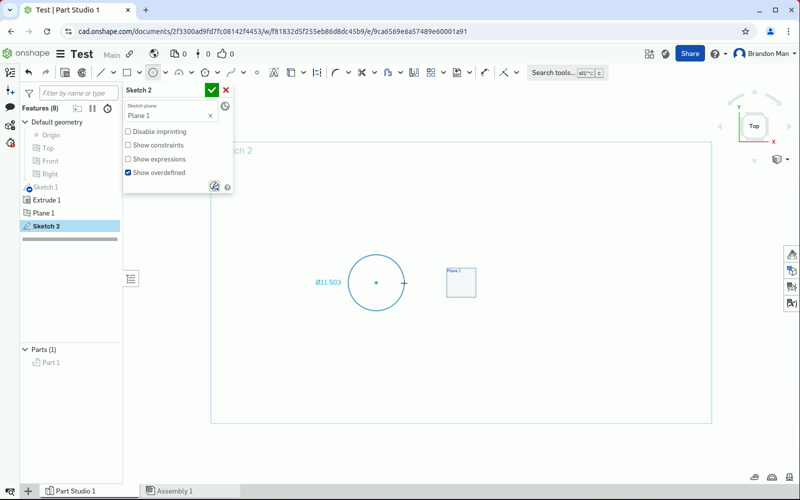
click(404, 282)
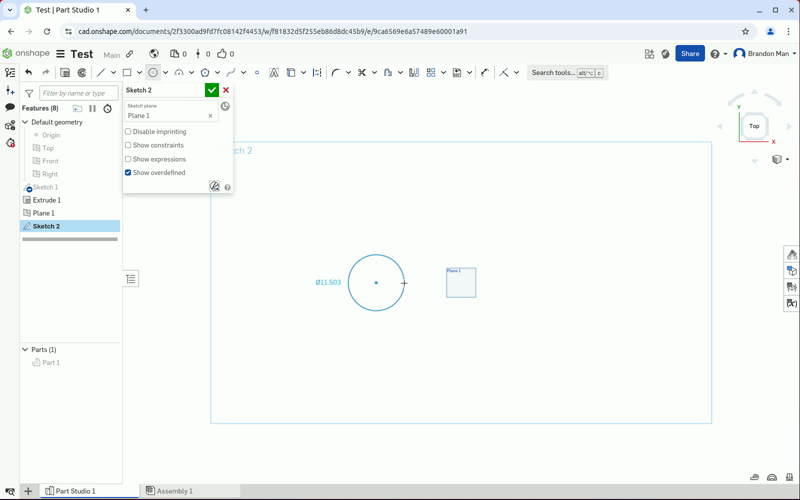
key(esc)
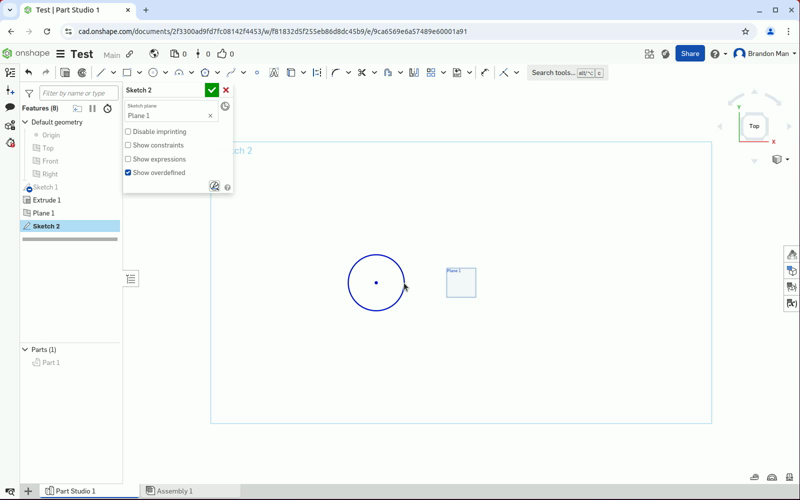
key(c)
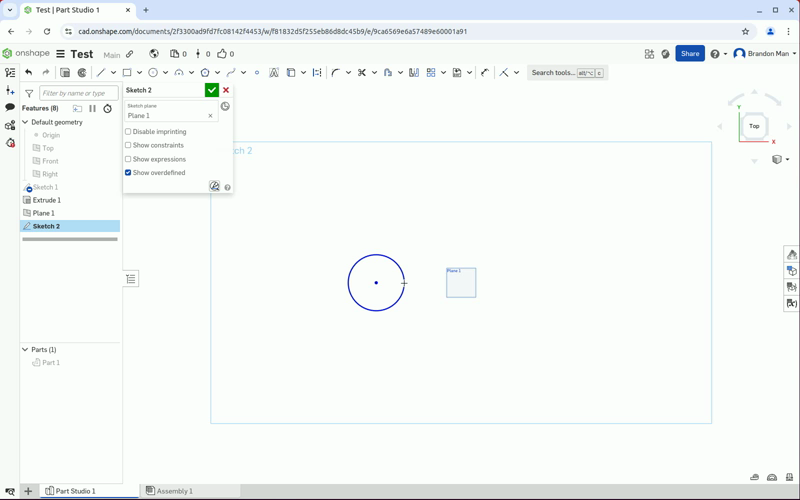
key_down(shift)
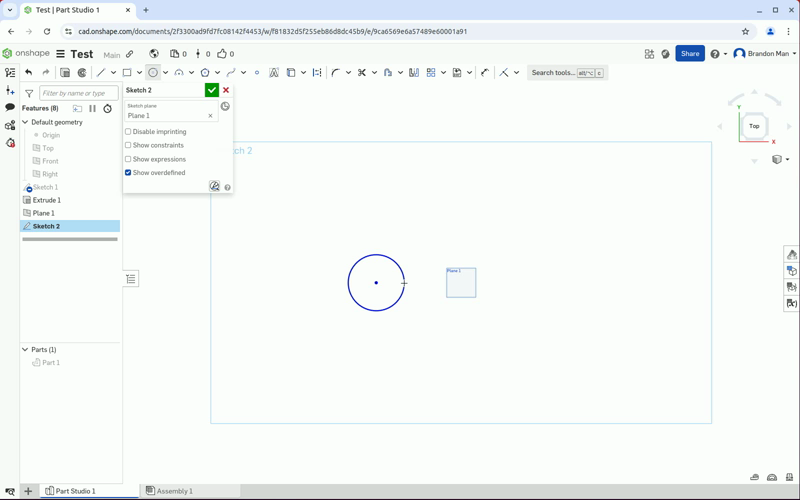
mouse_move(376, 282)
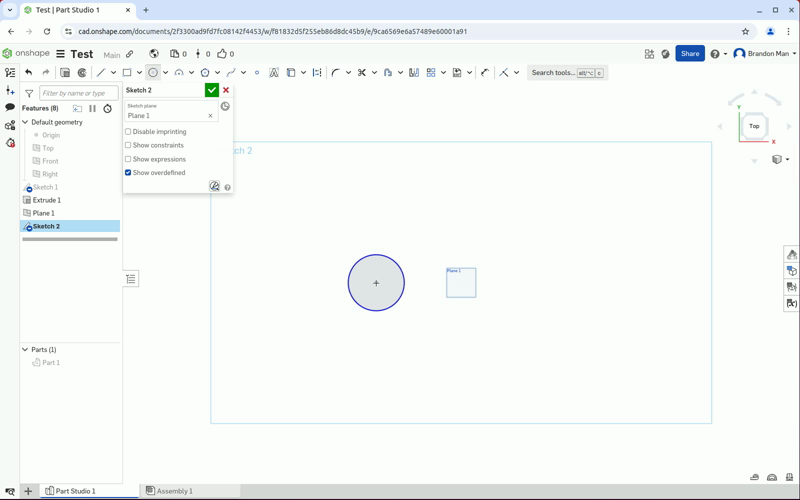
click(376, 282)
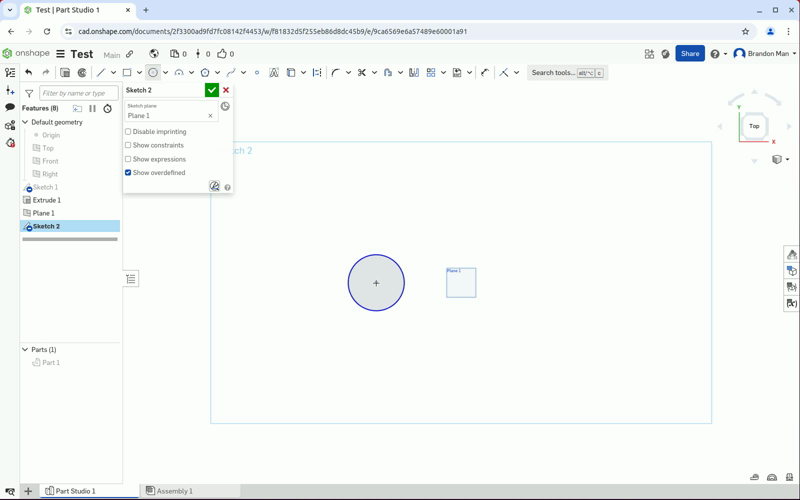
key_up(shift)
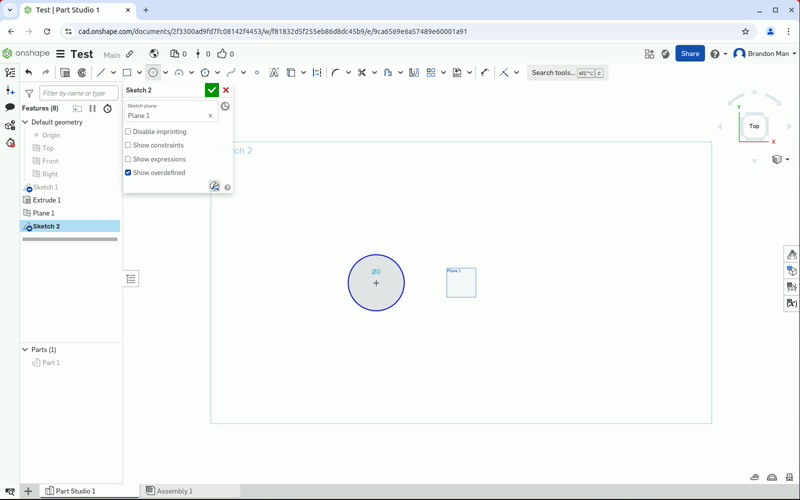
mouse_move(388, 282)
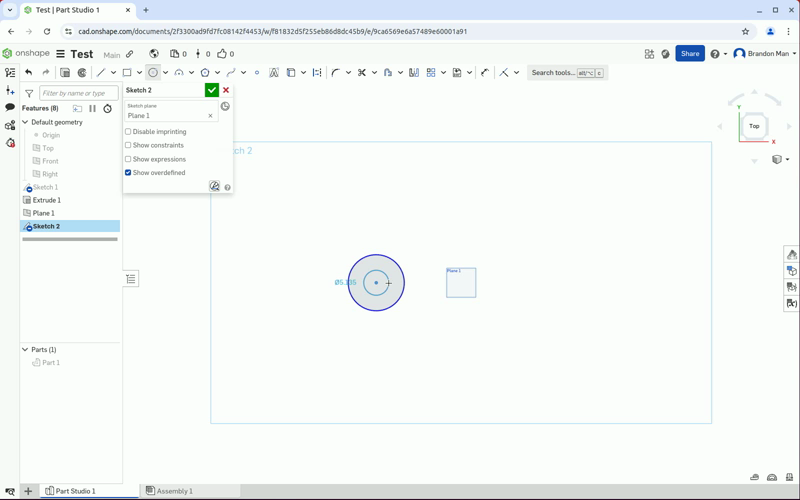
click(388, 282)
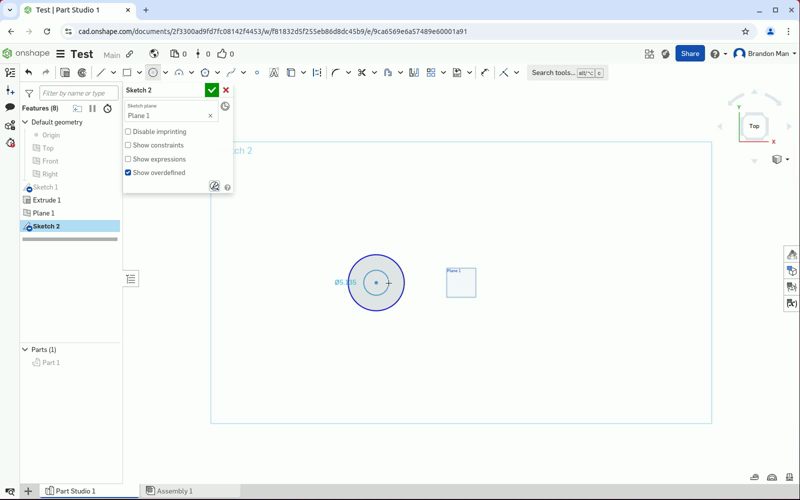
key(esc)
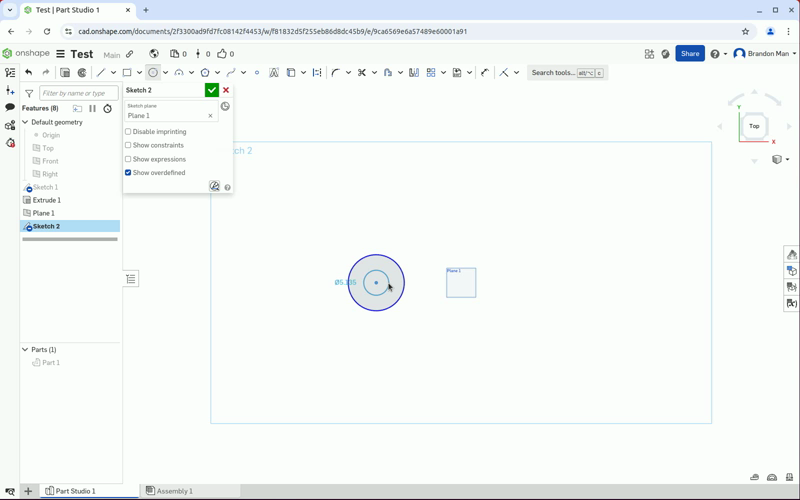
mouse_move(393, 266)
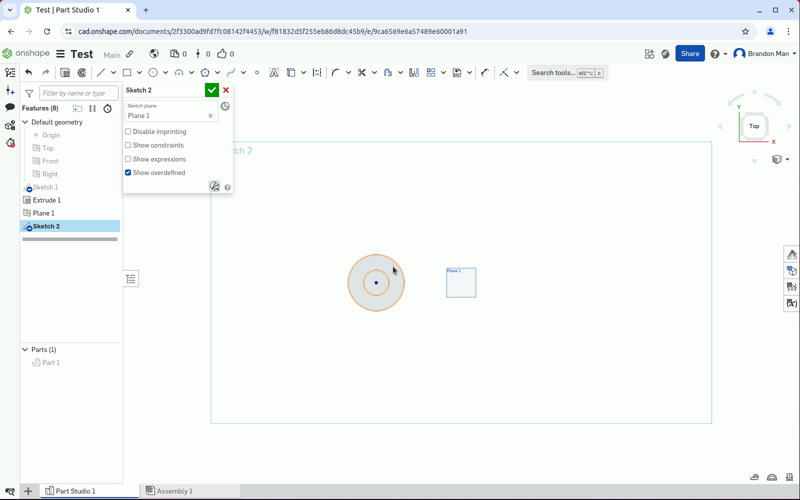
click(393, 266)
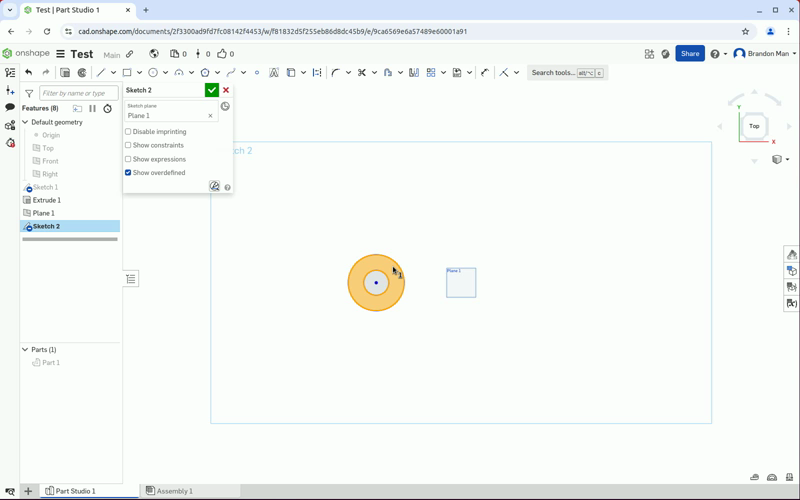
mouse_move(73, 352)
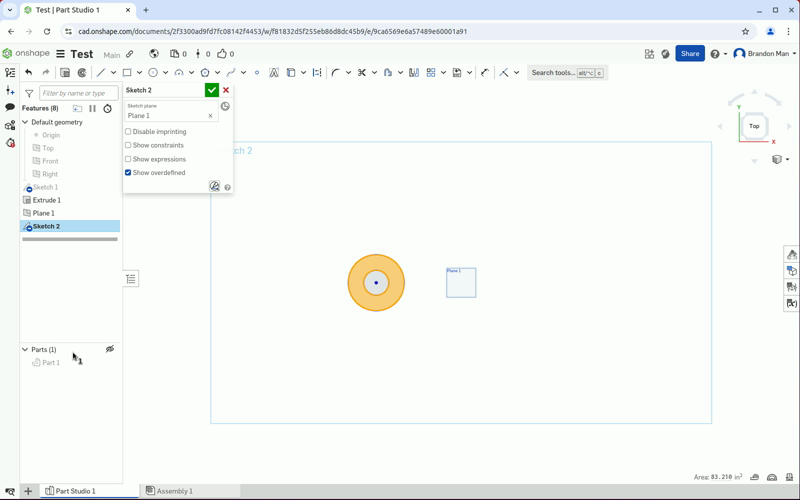
key(shift+y)
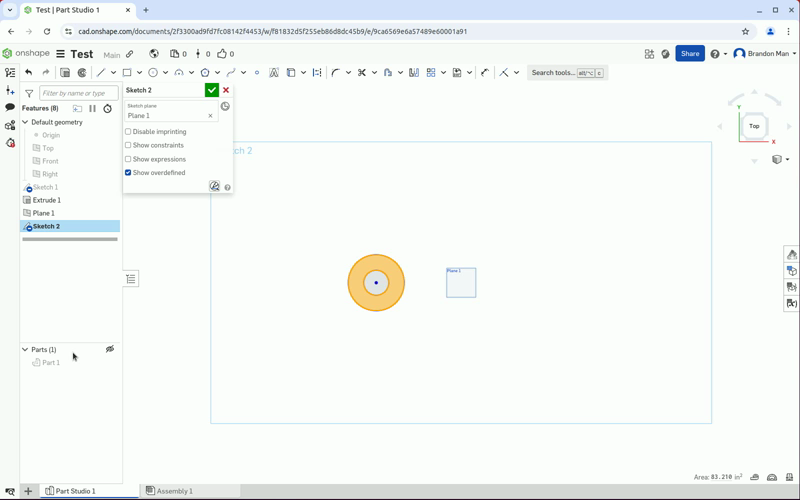
key(shift+e)
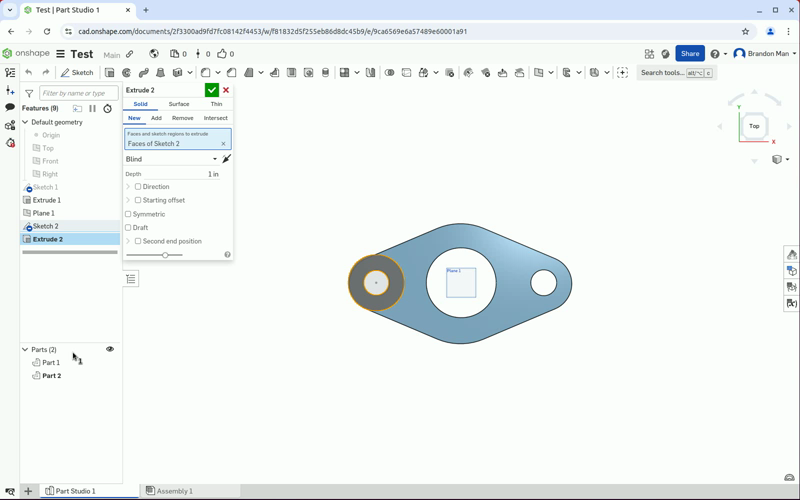
mouse_move(143, 106)
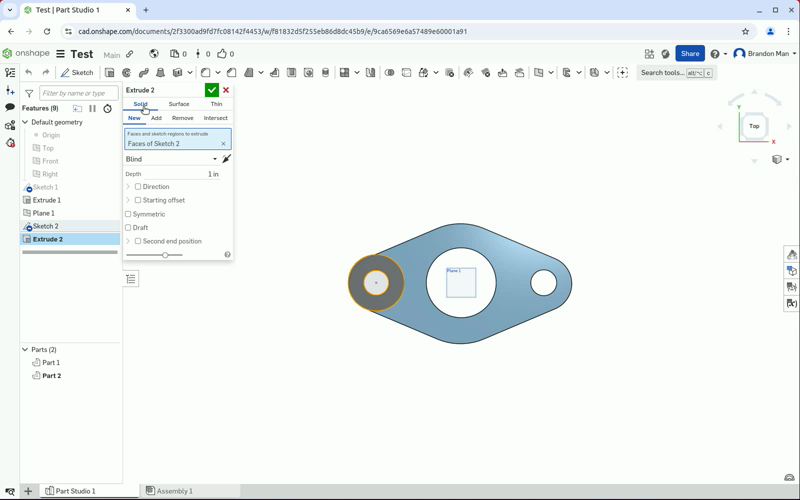
click(143, 106)
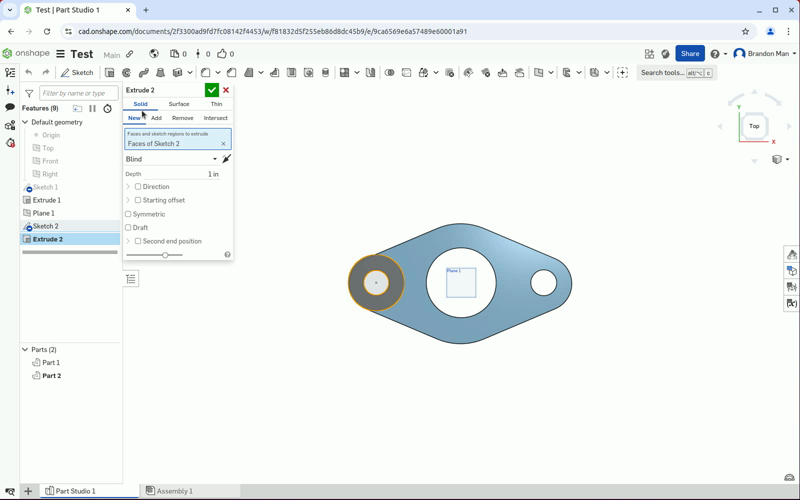
mouse_move(137, 120)
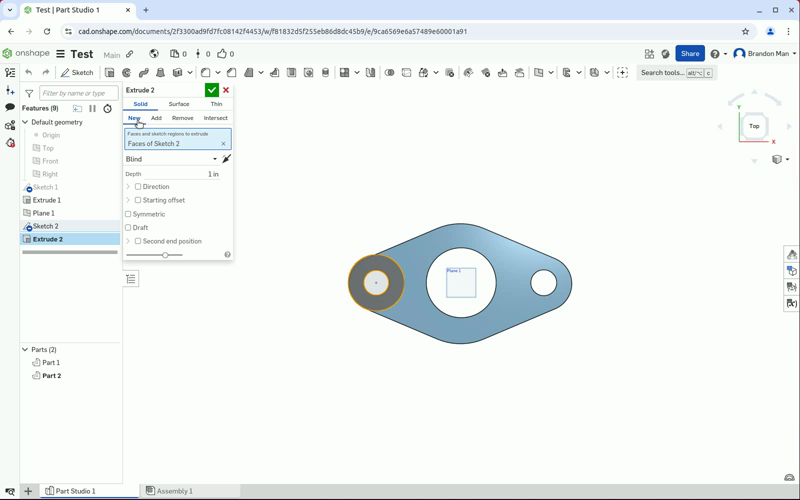
click(137, 120)
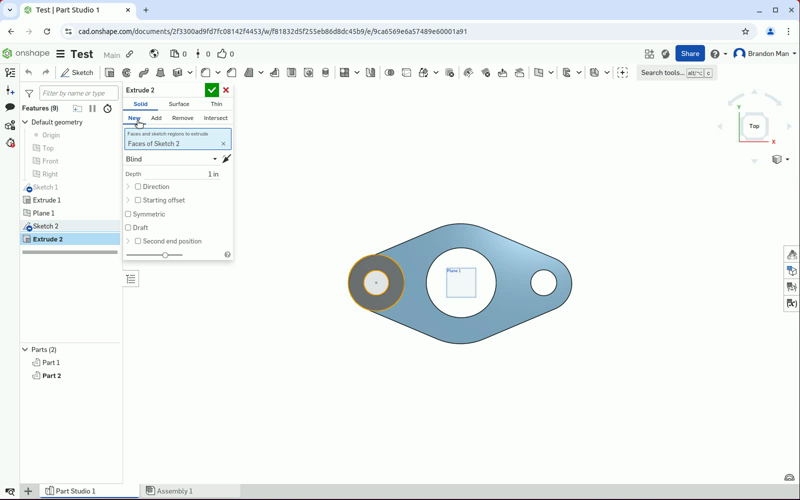
key(tab, 4)
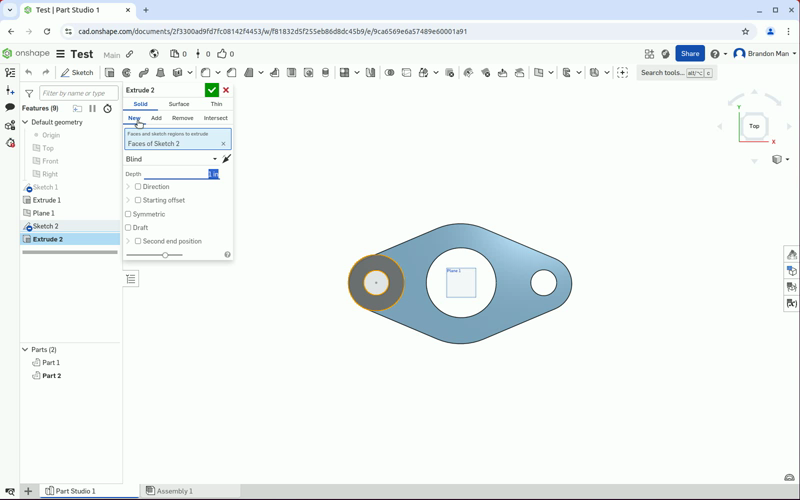
text(5.296)
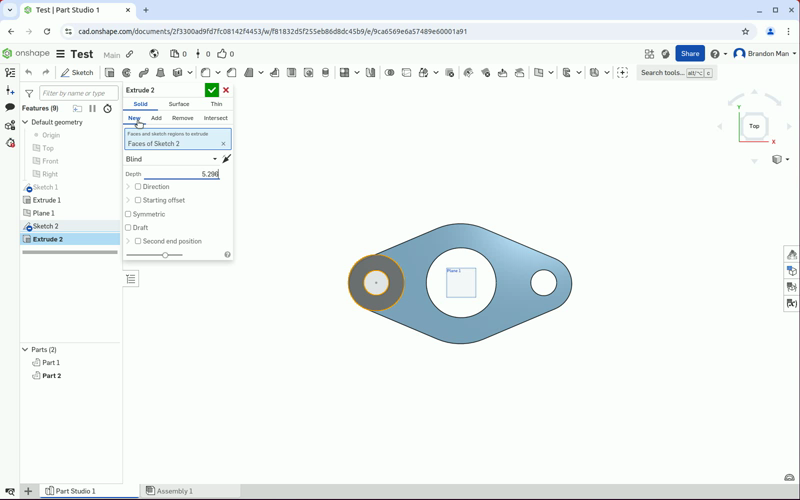
key(enter)
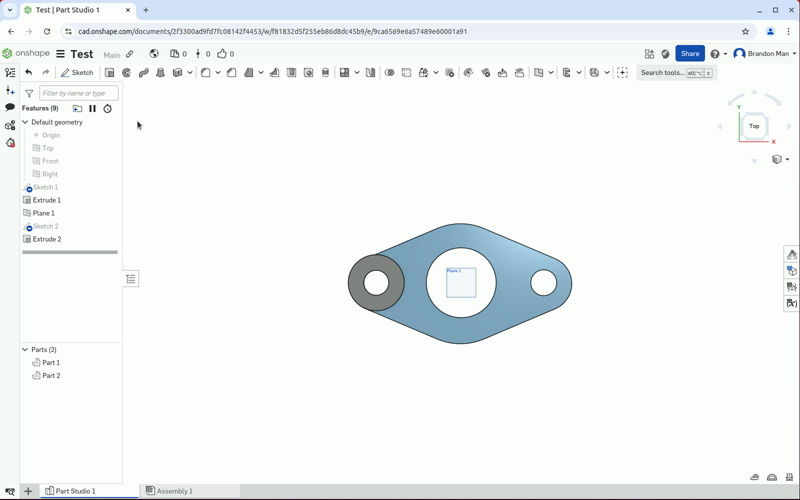
key(shift+h)
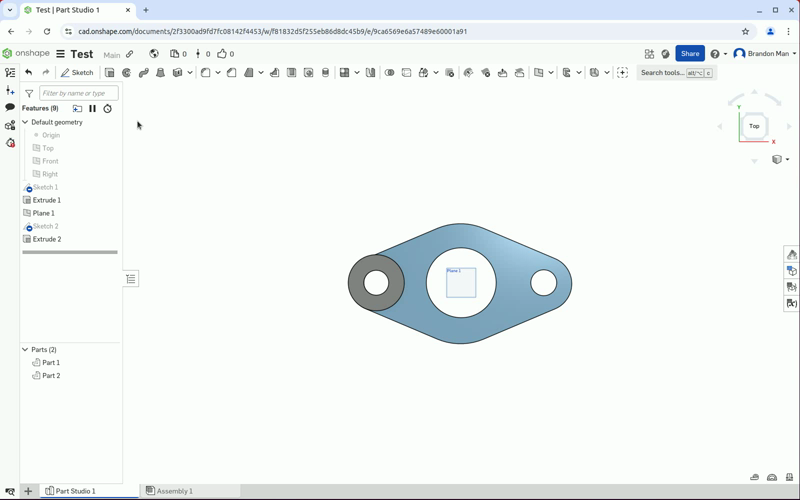
key(shift+h)
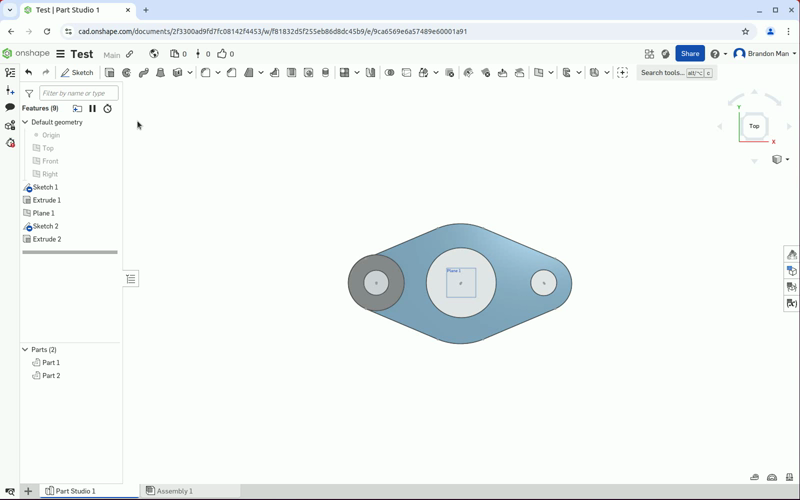
key(shift+7)
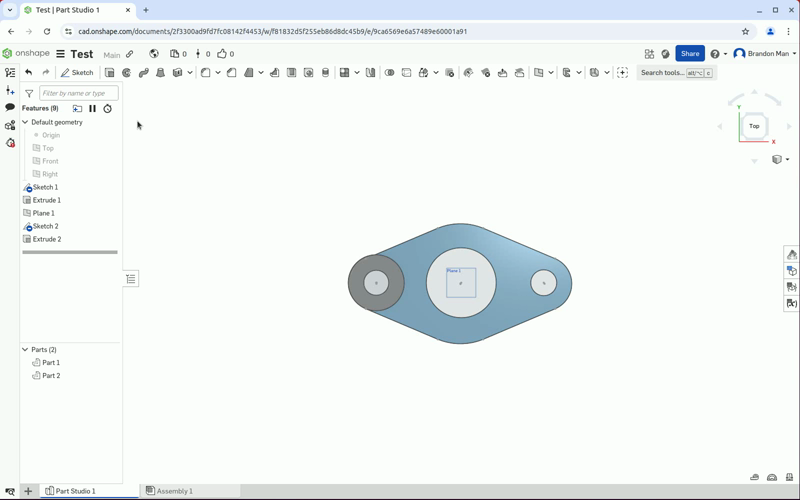
key(up, 3)
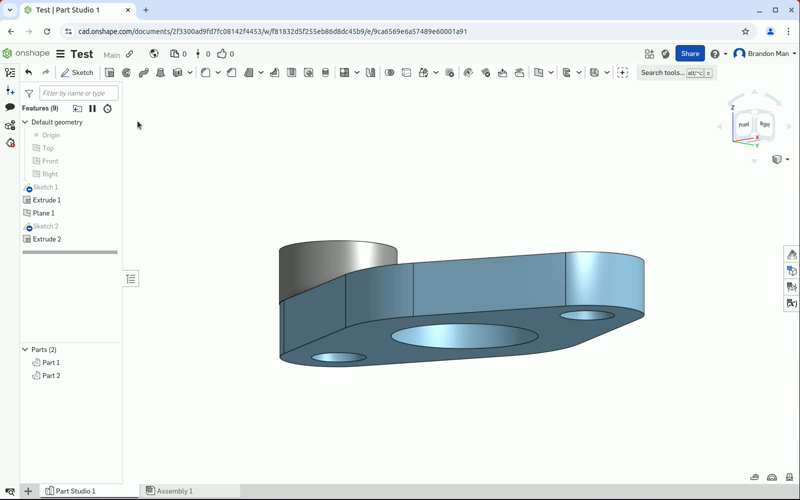
key(left, 3)
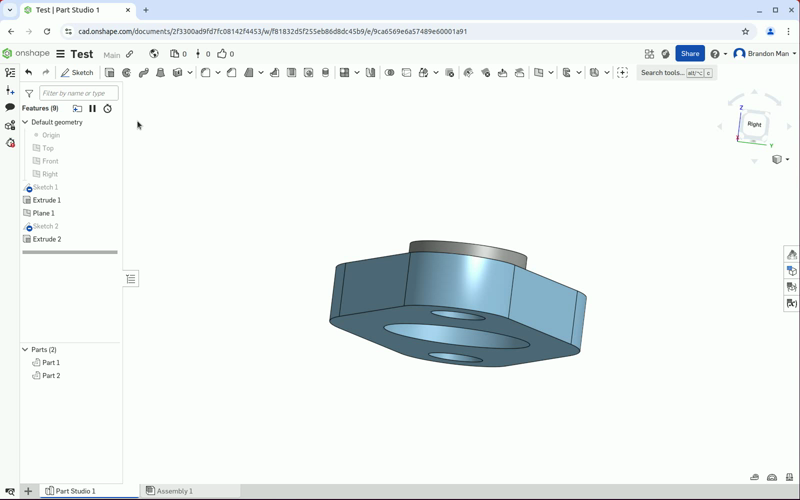
key(right, 3)
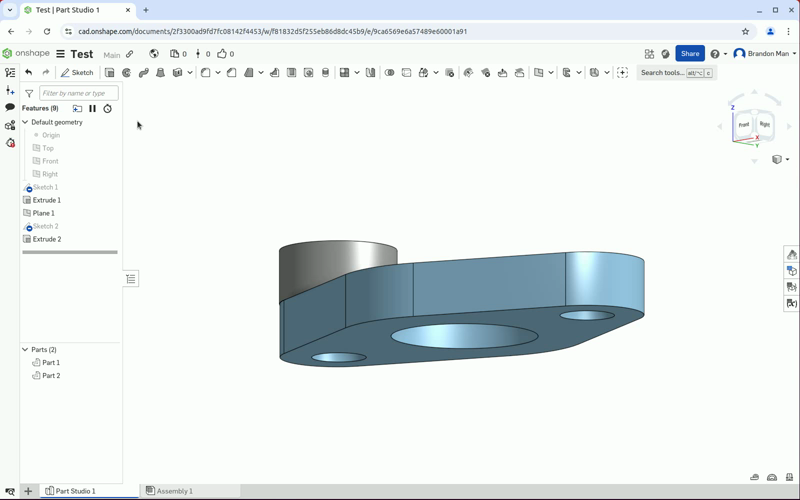
key(down, 3)
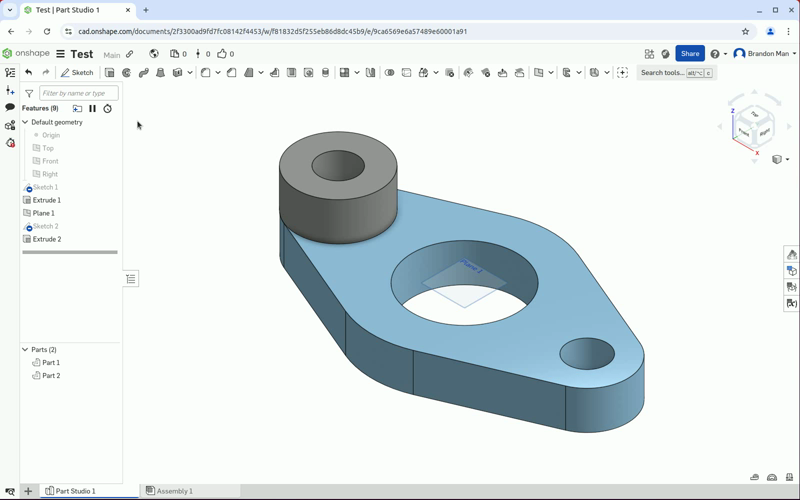
mouse_move(73, 189)
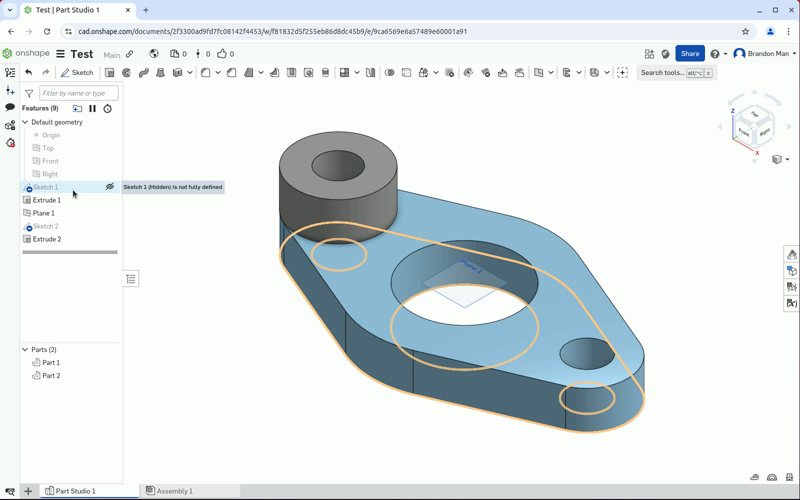
click(73, 189)